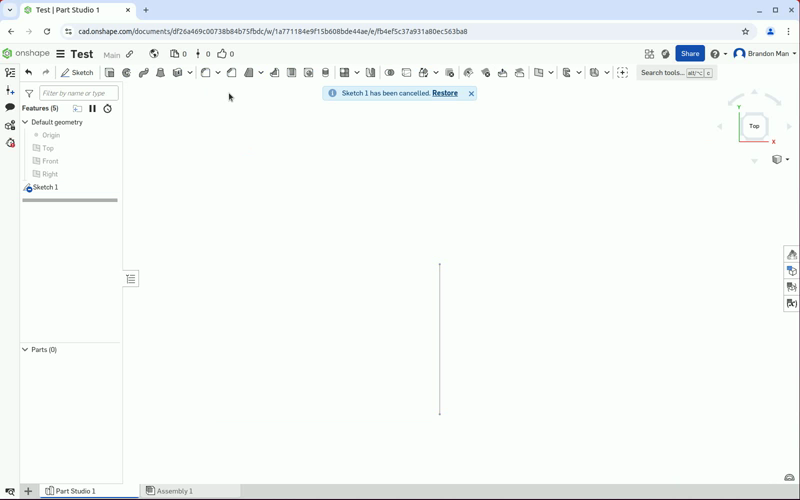
key(shift+h)
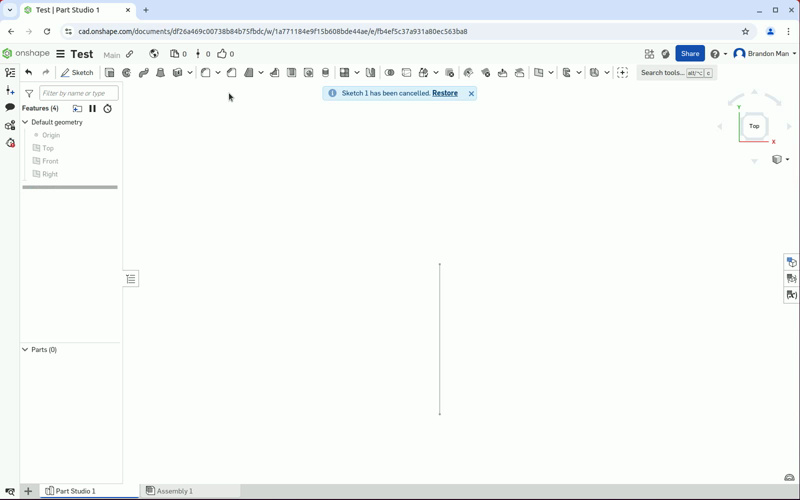
key(shift+s)
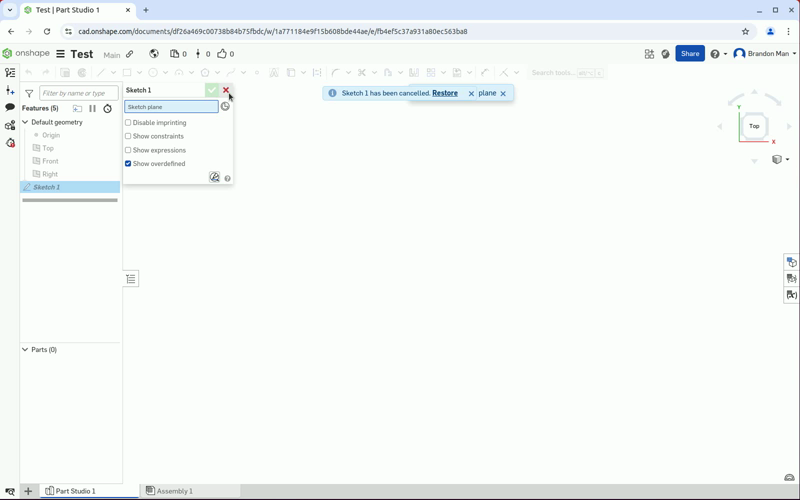
mouse_move(73, 150)
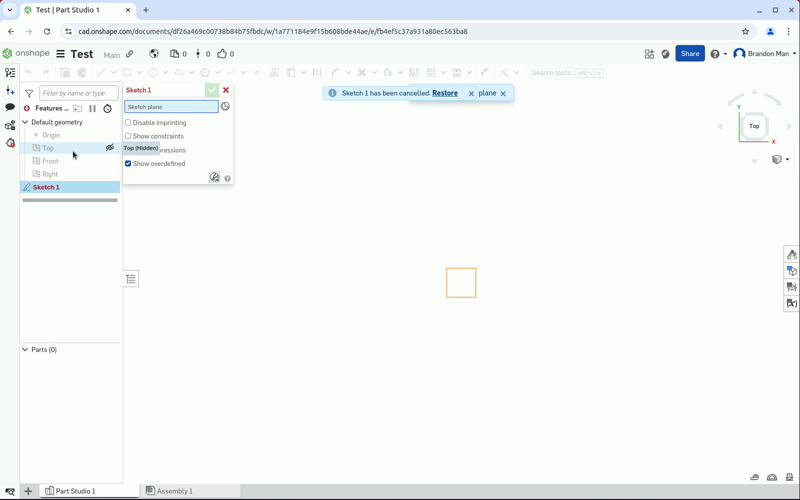
click(73, 150)
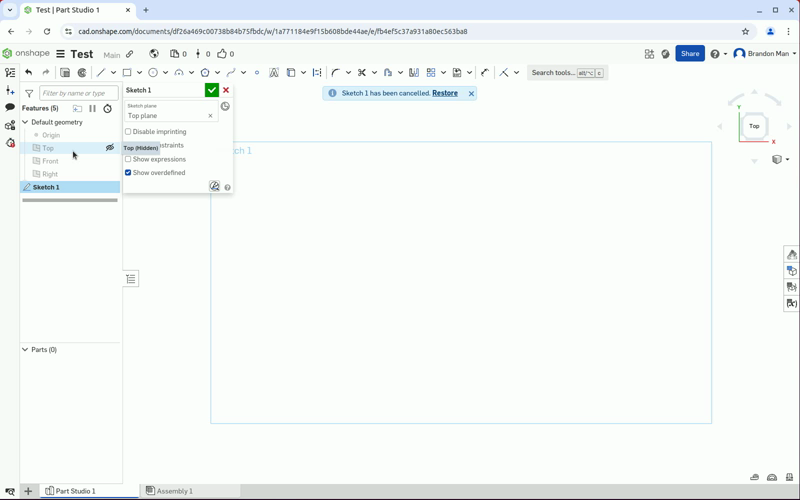
mouse_move(73, 352)
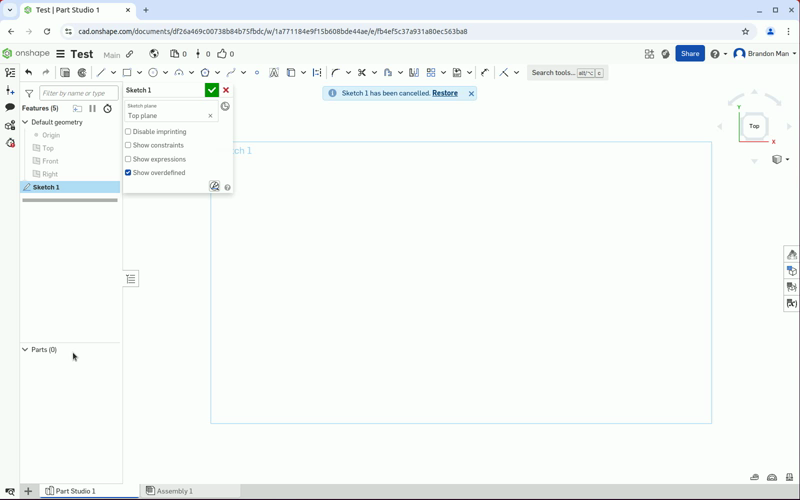
key(y)
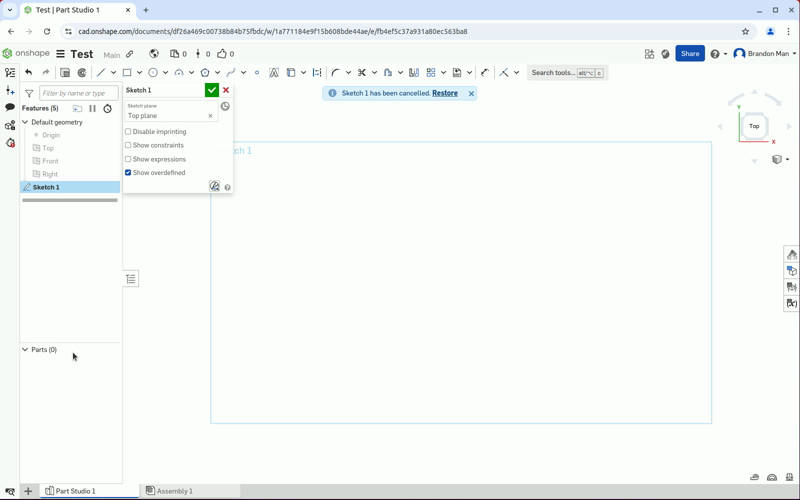
key(l)
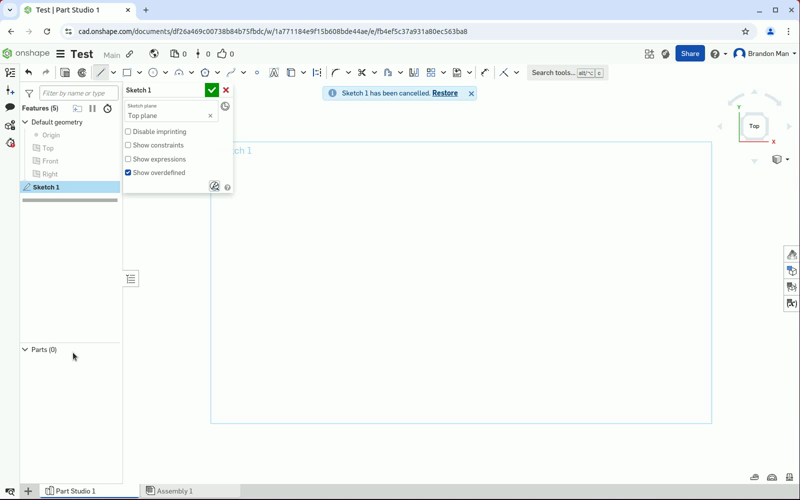
key_down(shift)
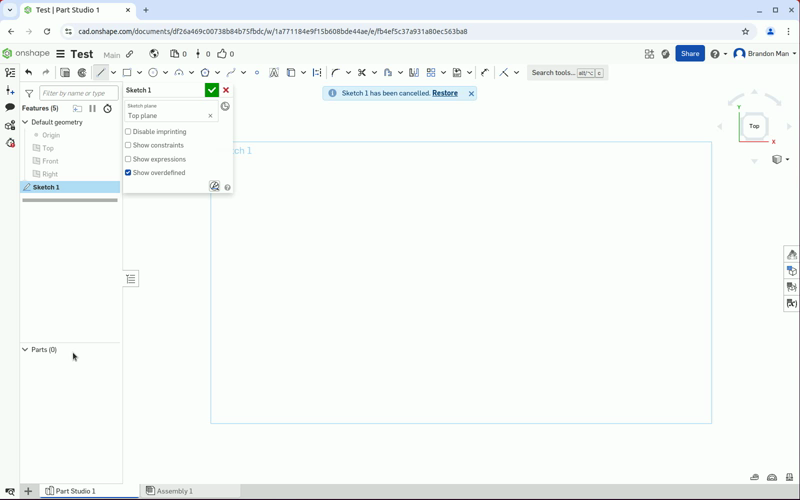
mouse_move(545, 333)
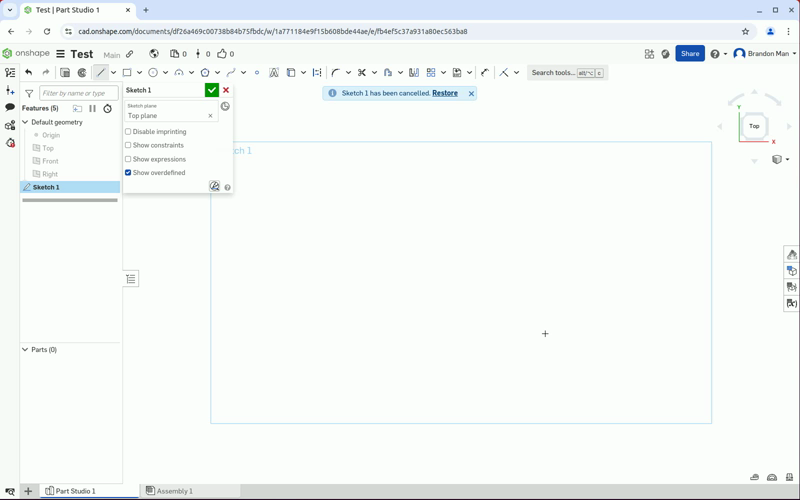
click(545, 333)
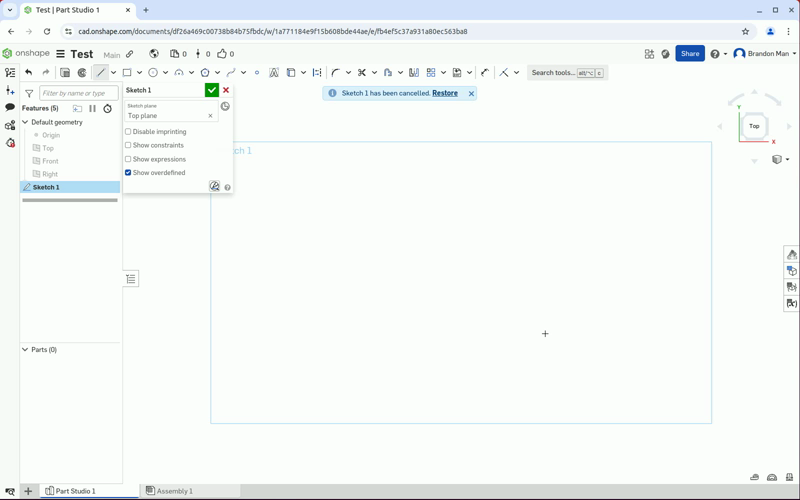
key_up(shift)
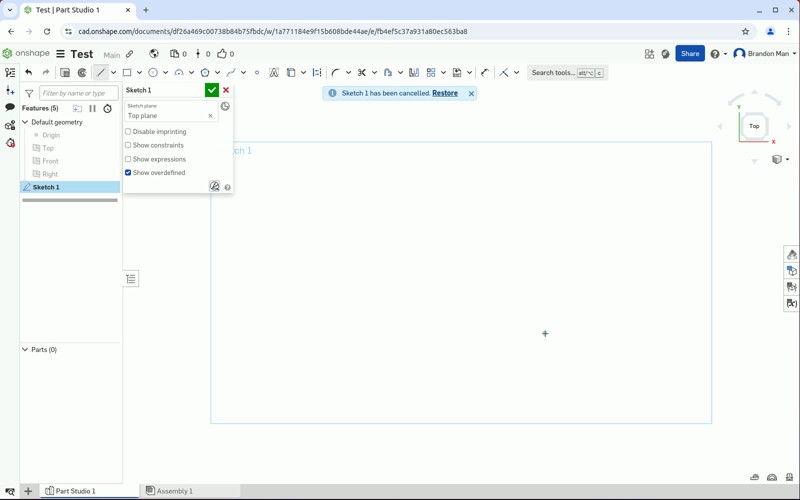
key_down(shift)
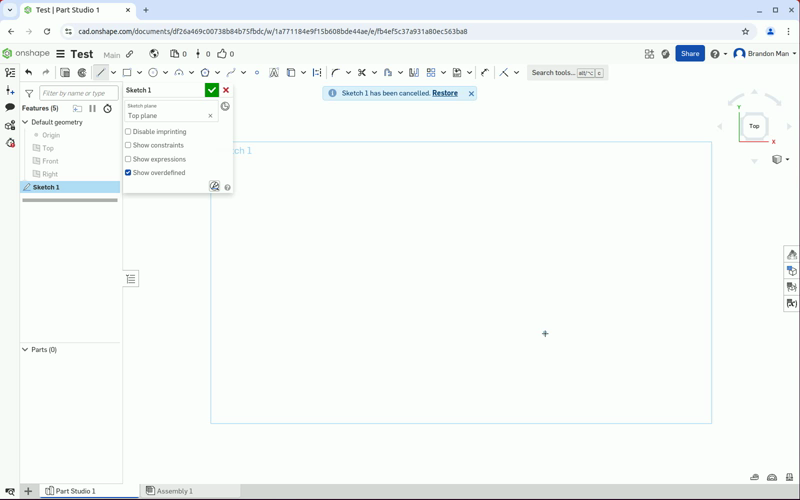
mouse_move(545, 231)
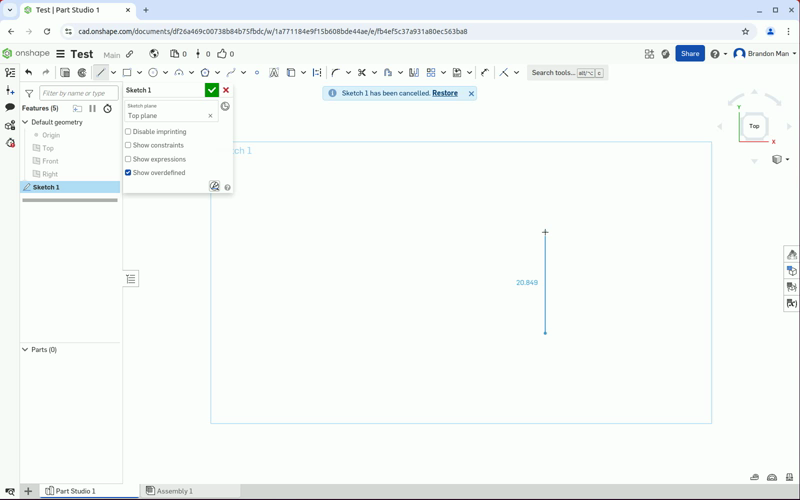
click(545, 231)
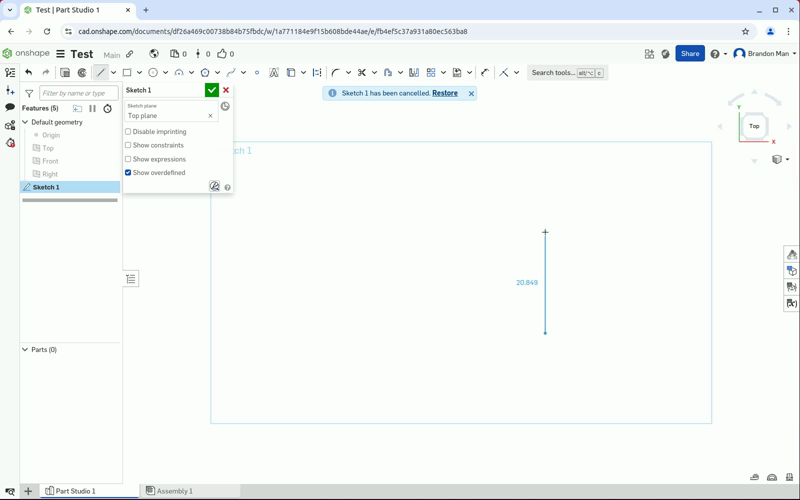
key_up(shift)
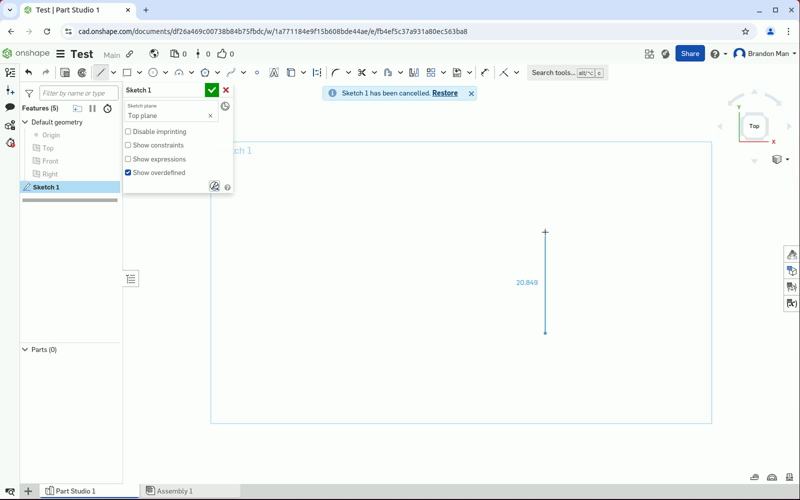
key(esc)
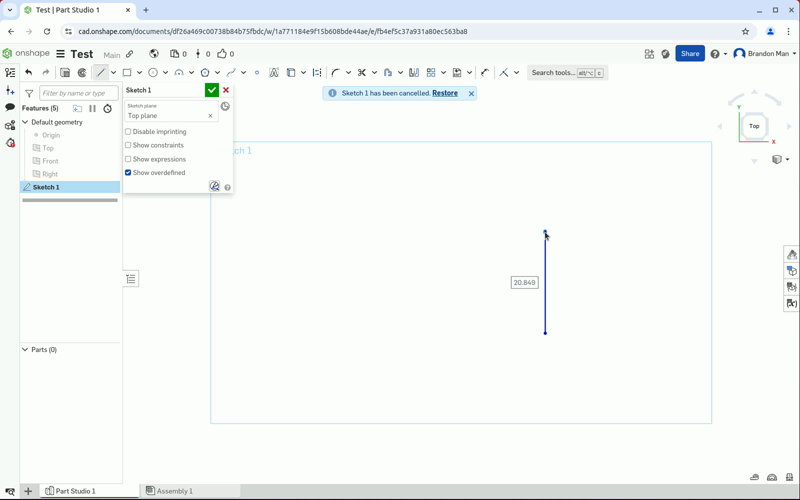
key(a)
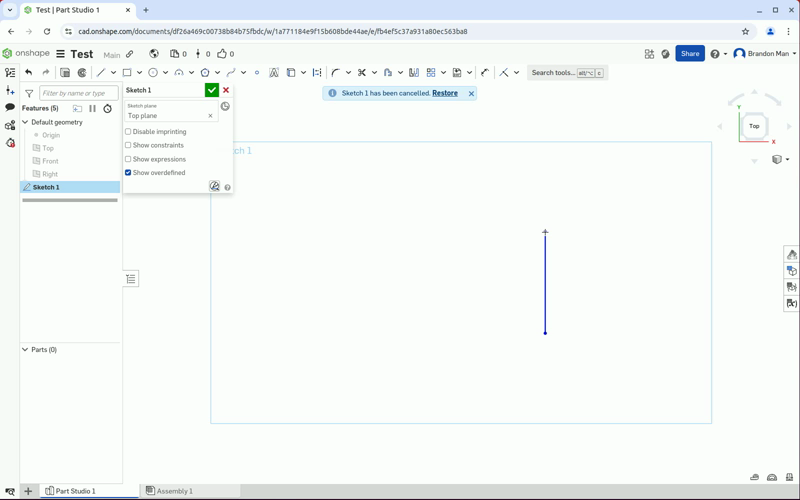
mouse_move(545, 231)
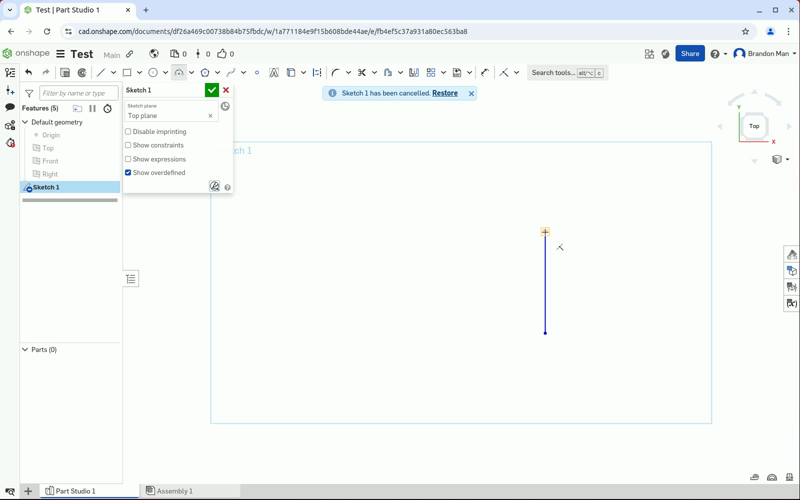
click(545, 231)
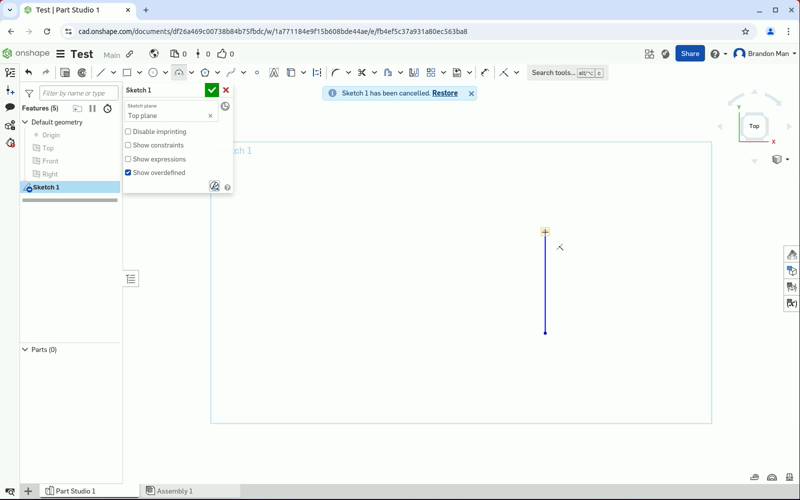
mouse_move(545, 333)
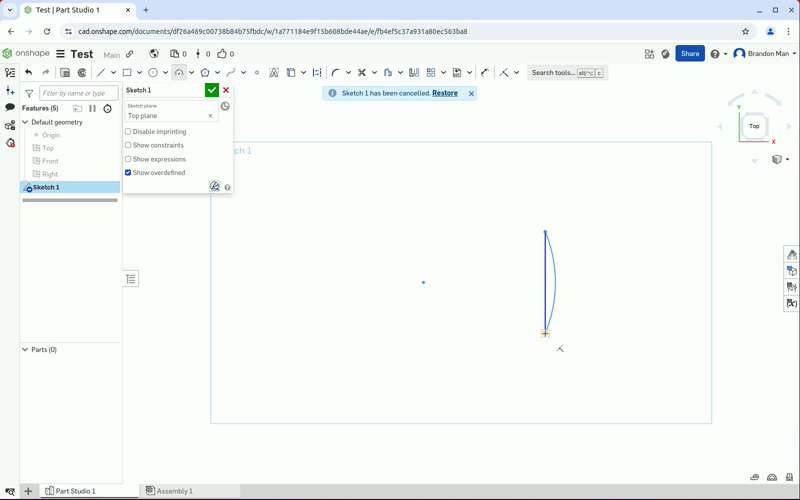
click(545, 333)
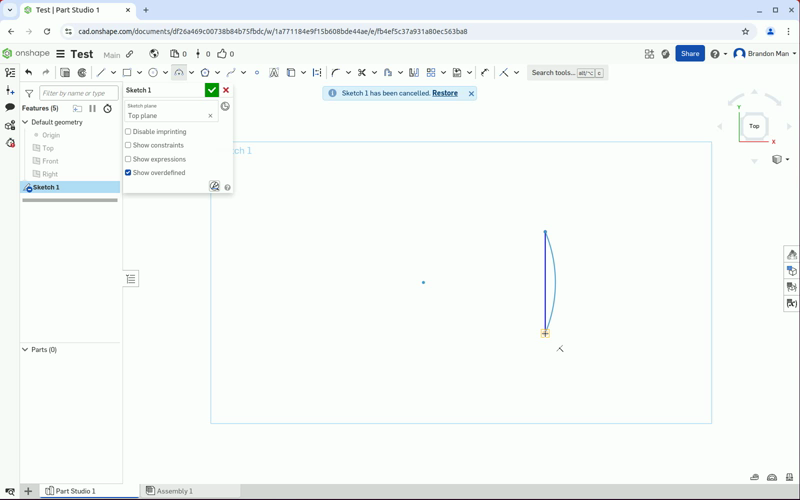
key_down(shift)
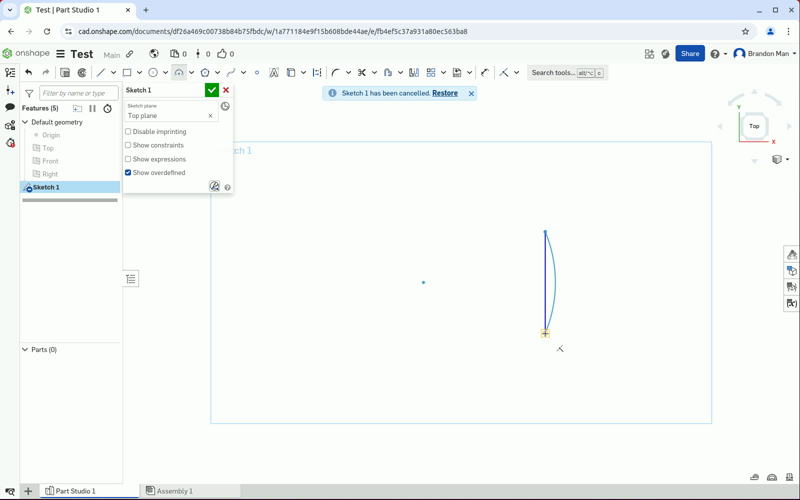
mouse_move(361, 282)
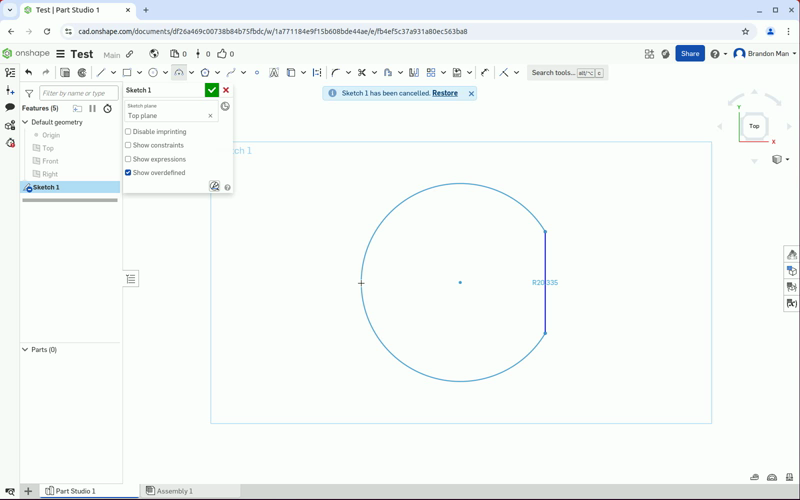
click(361, 282)
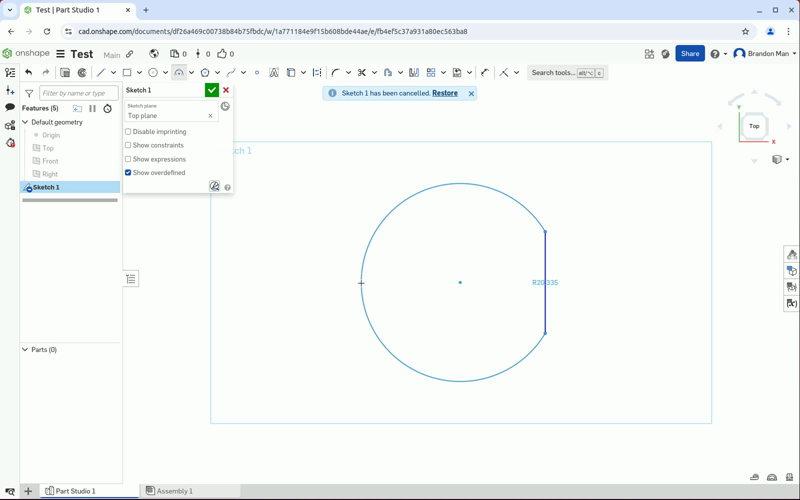
key_up(shift)
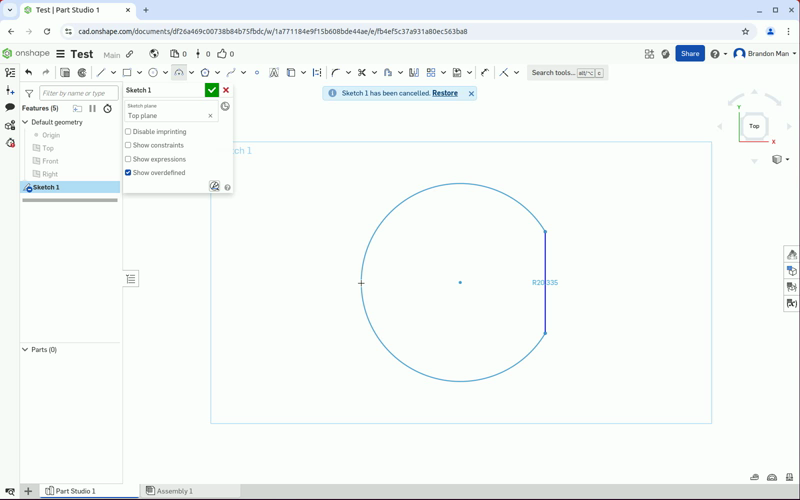
key(esc)
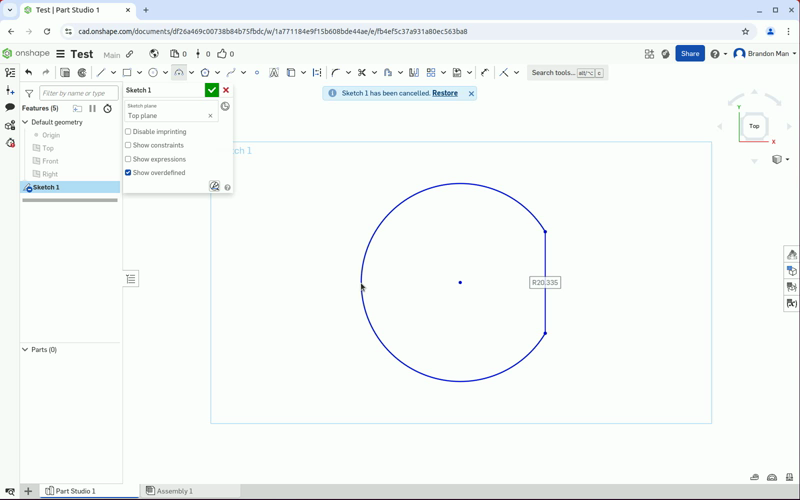
key(c)
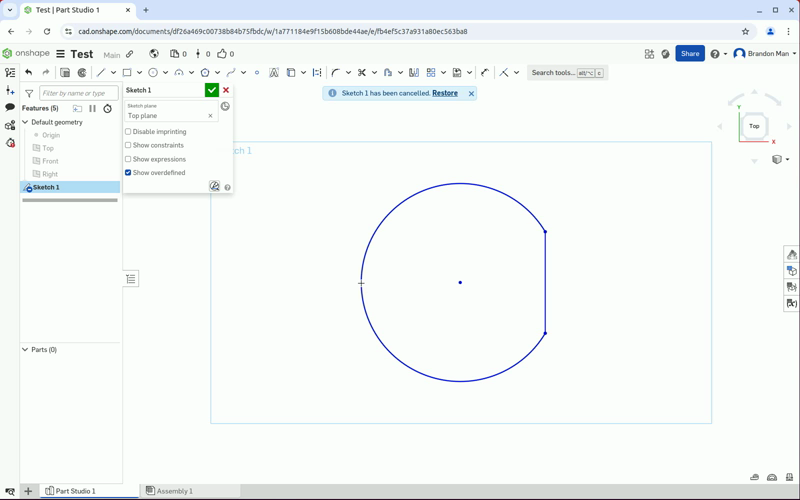
key_down(shift)
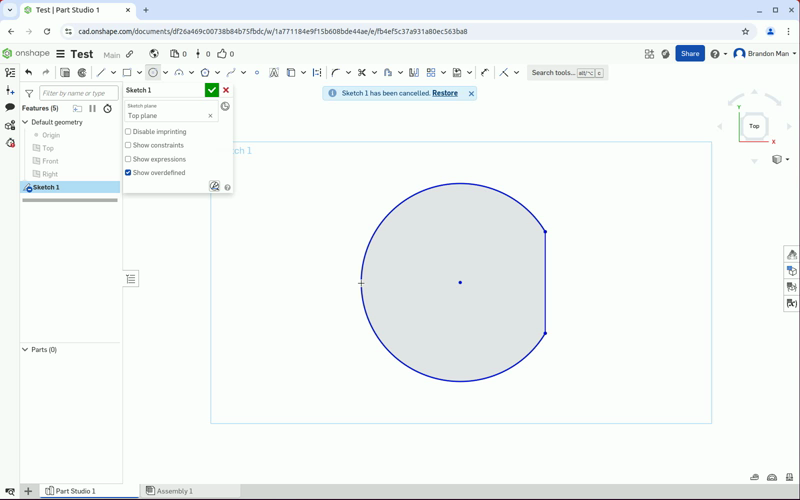
mouse_move(460, 283)
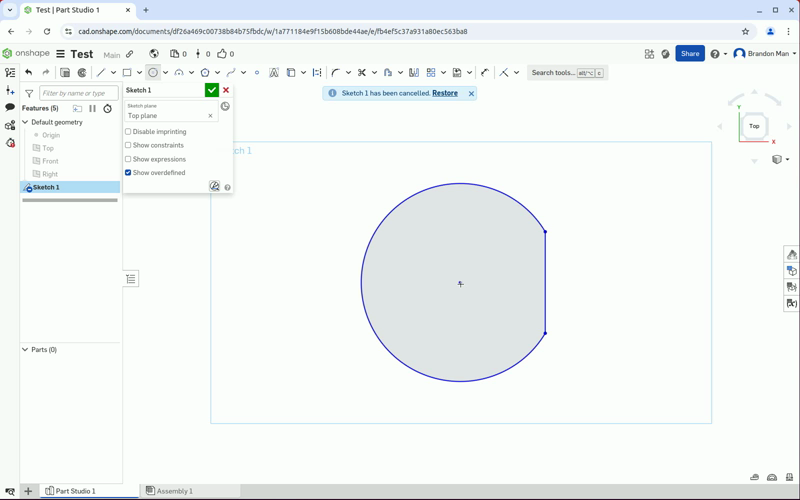
scroll(6)
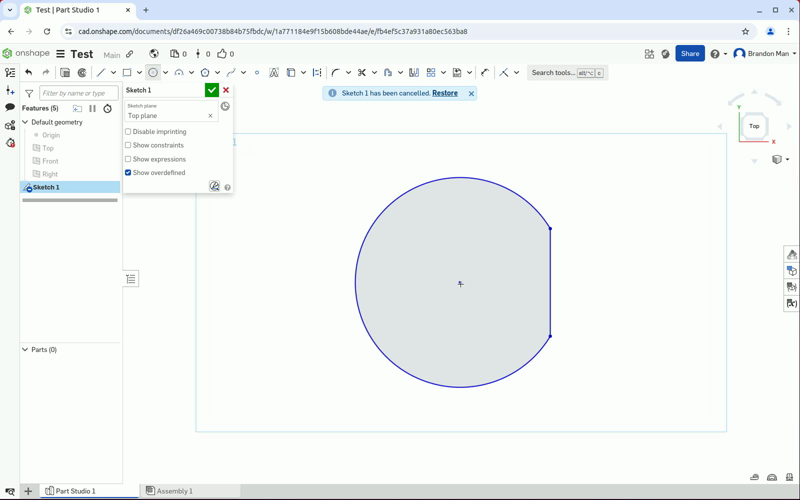
scroll(6)
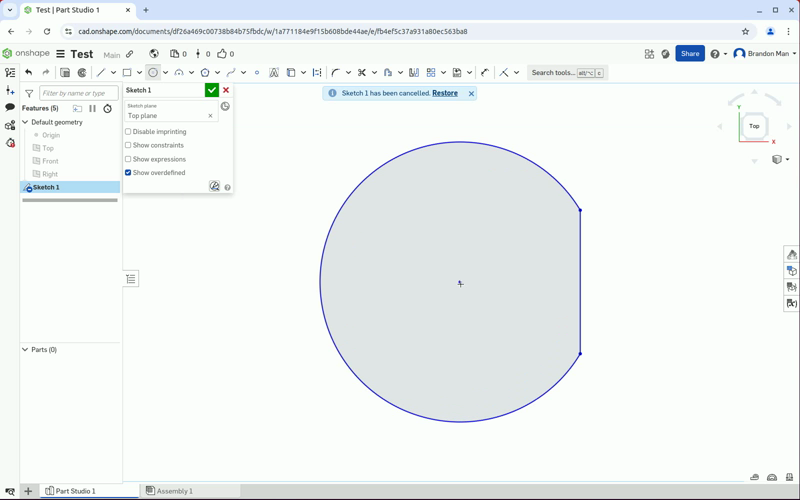
scroll(6)
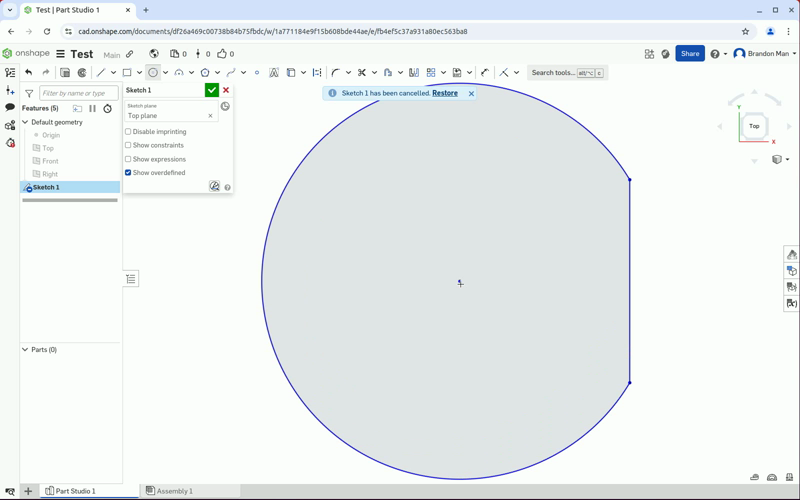
scroll(6)
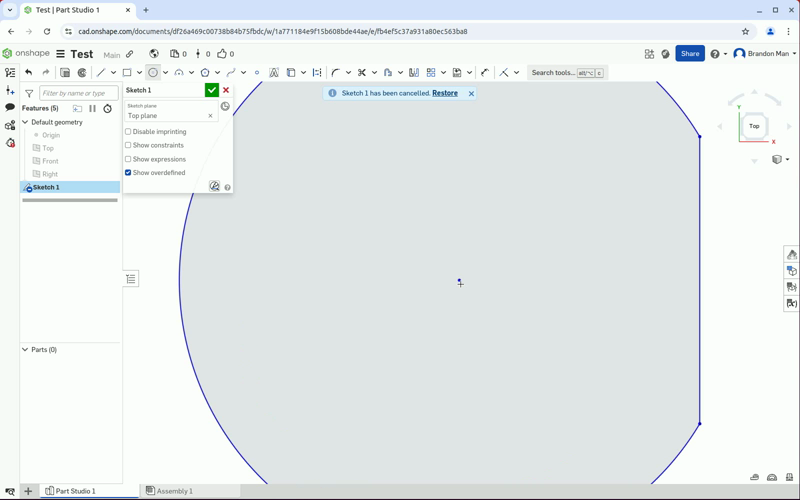
scroll(6)
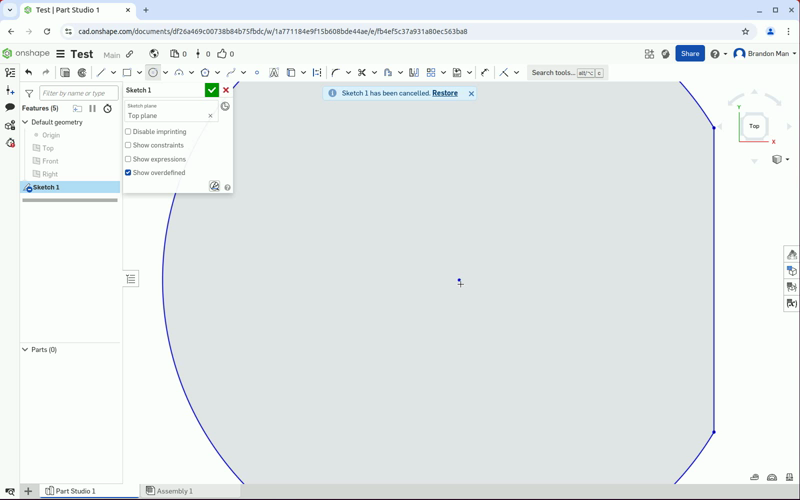
scroll(6)
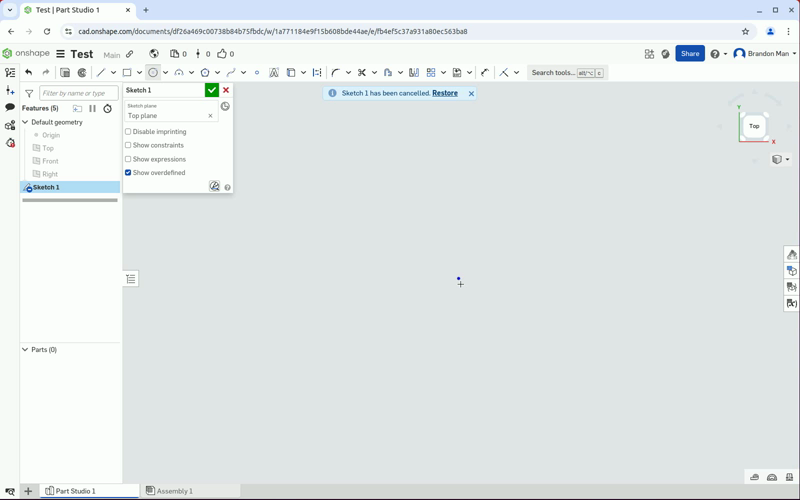
scroll(6)
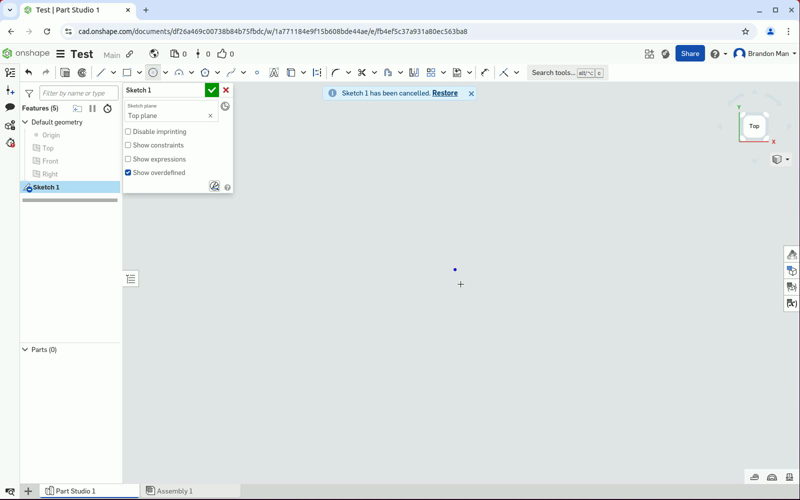
click(460, 283)
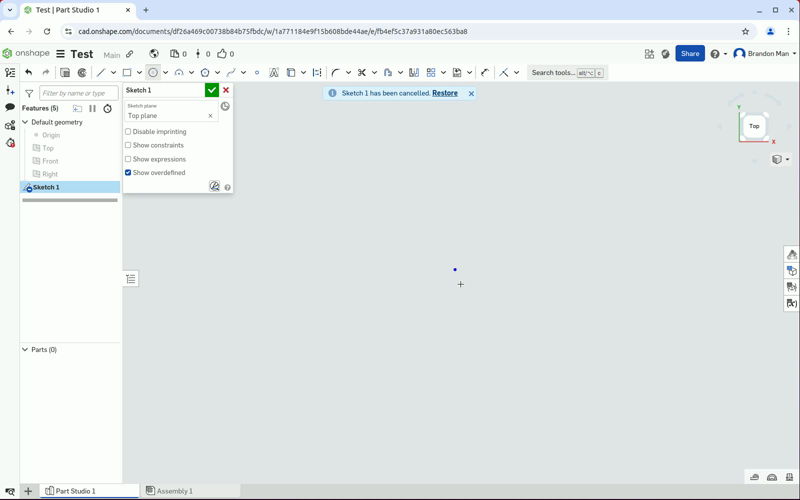
scroll(-6)
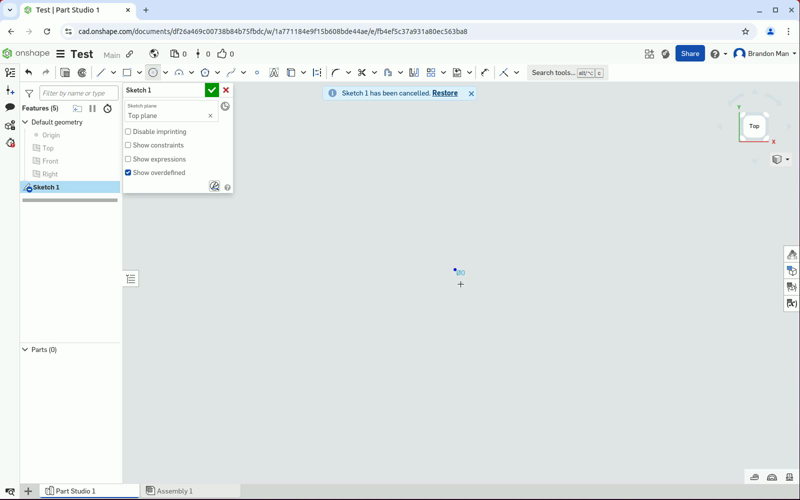
scroll(-6)
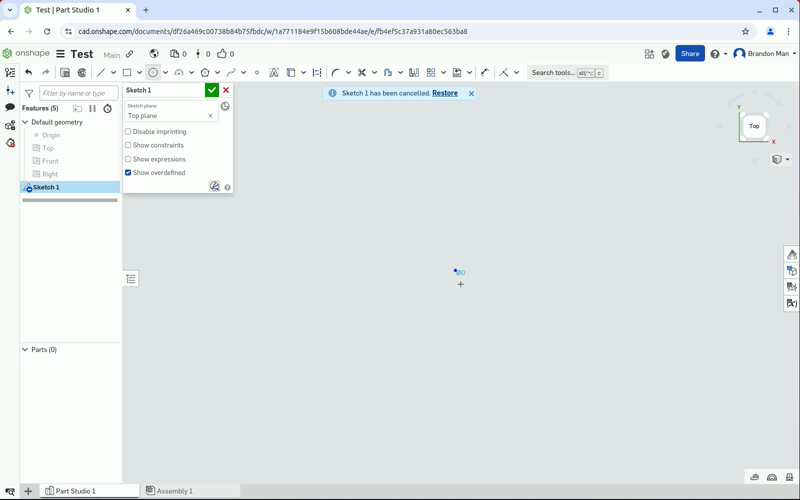
scroll(-6)
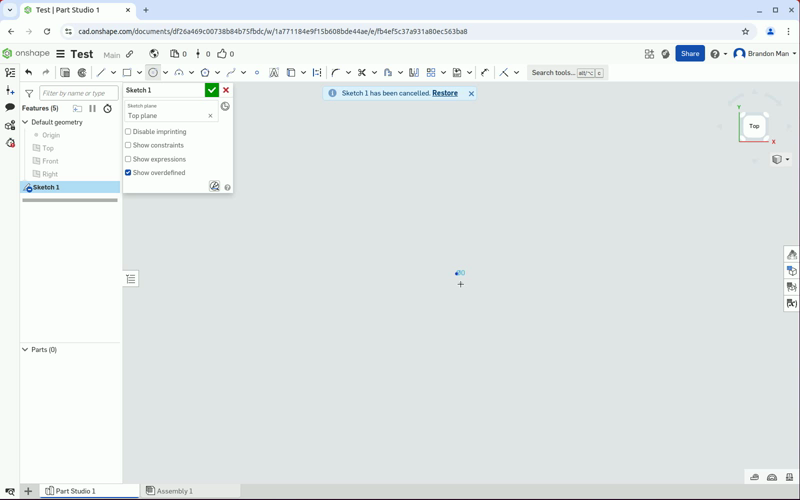
scroll(-6)
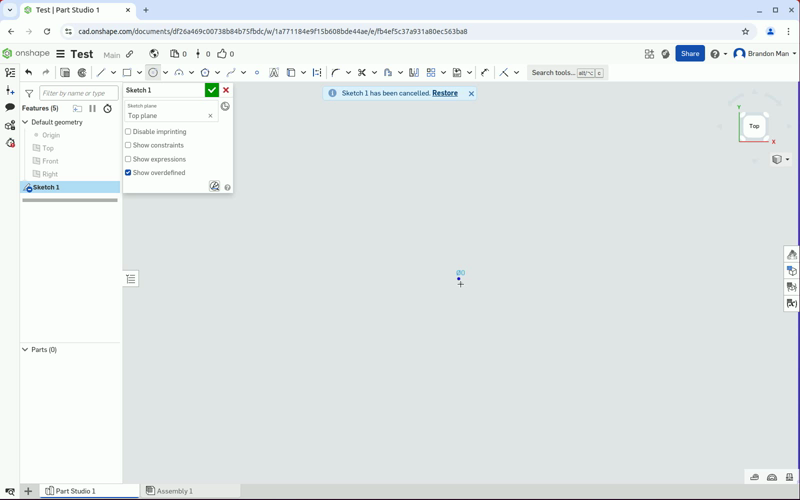
scroll(-6)
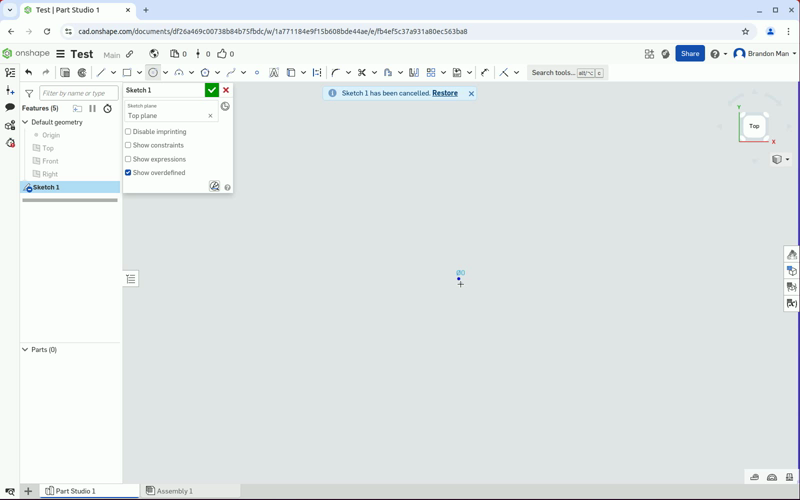
scroll(-6)
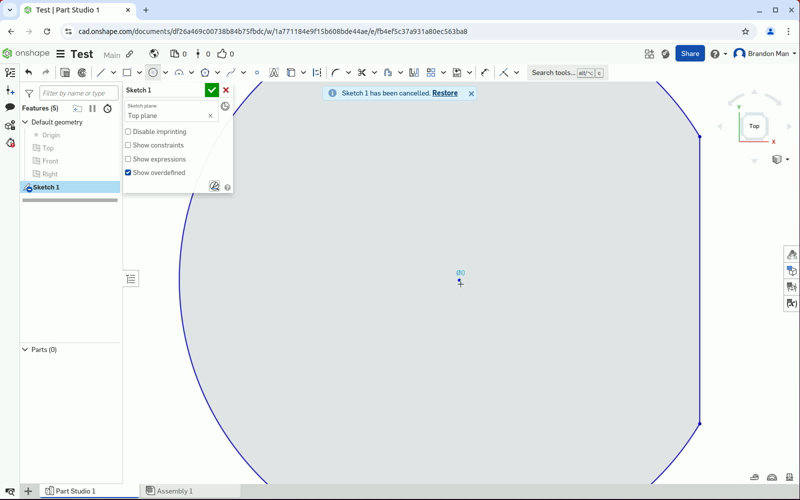
scroll(-6)
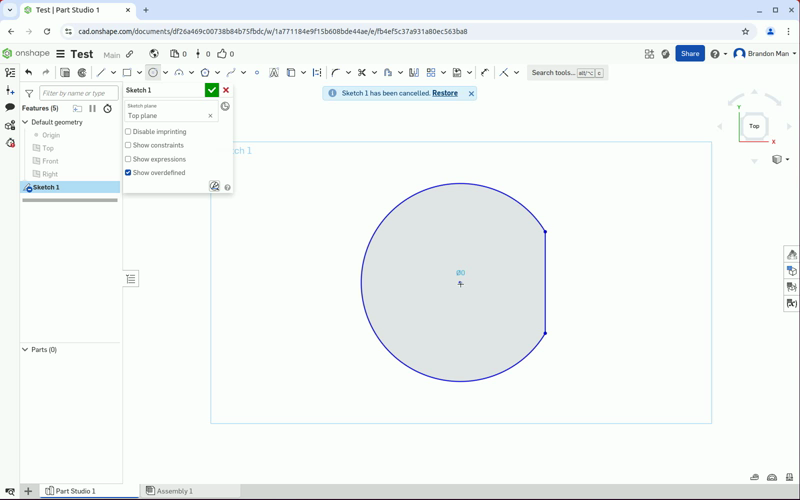
key_up(shift)
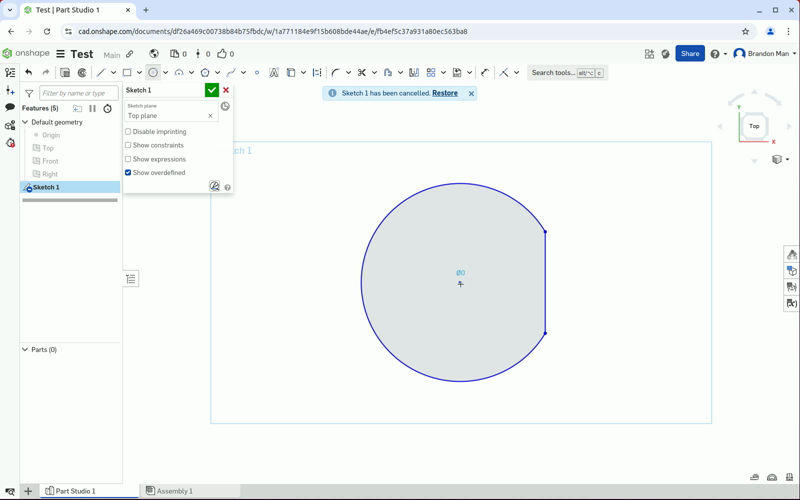
mouse_move(531, 283)
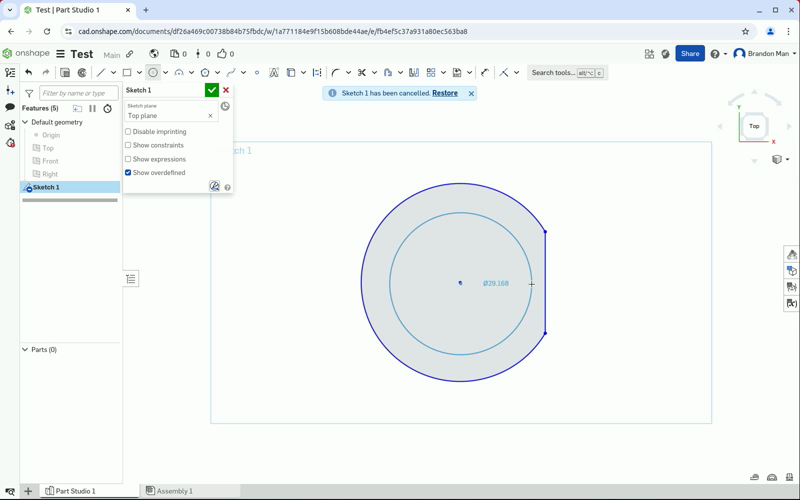
click(531, 283)
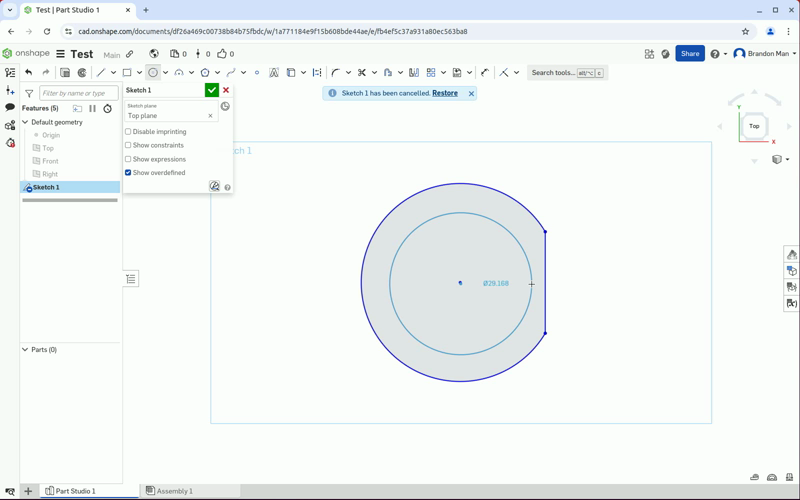
key(esc)
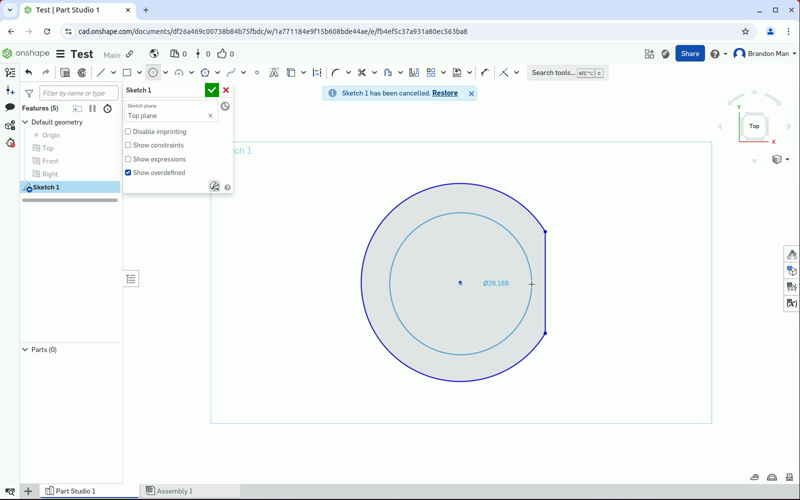
mouse_move(529, 336)
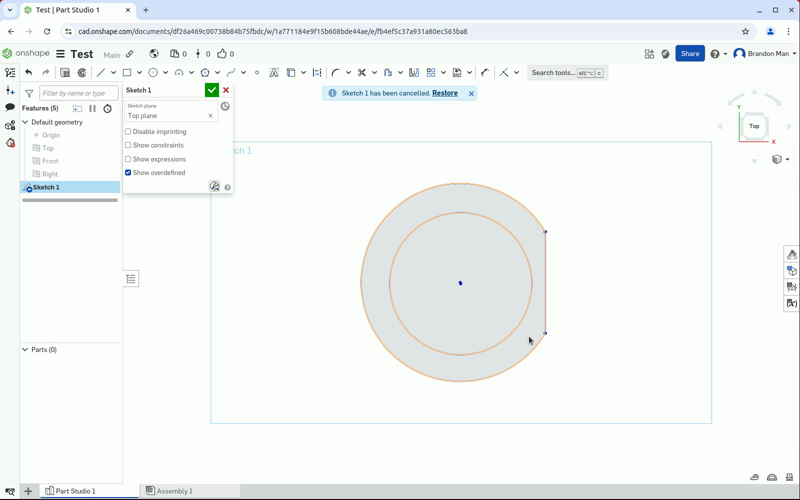
click(529, 336)
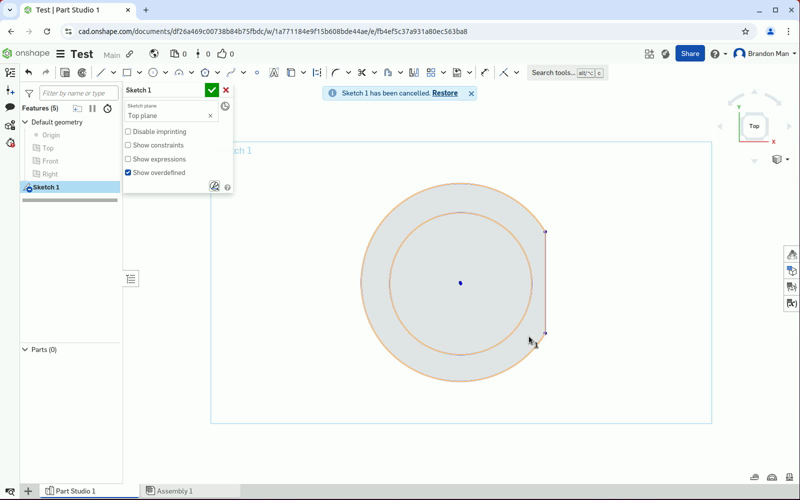
mouse_move(73, 352)
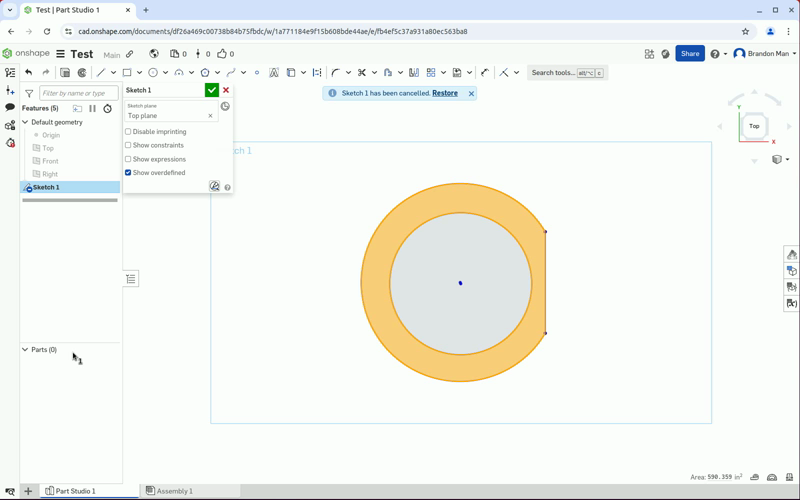
key(shift+y)
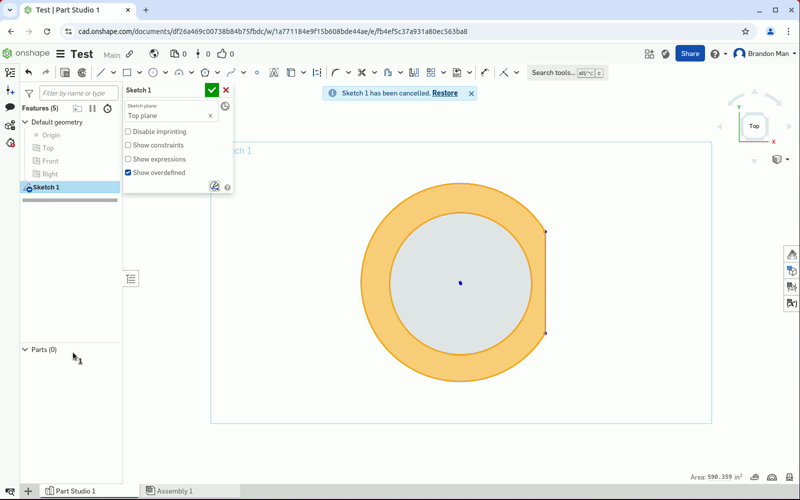
key(shift+e)
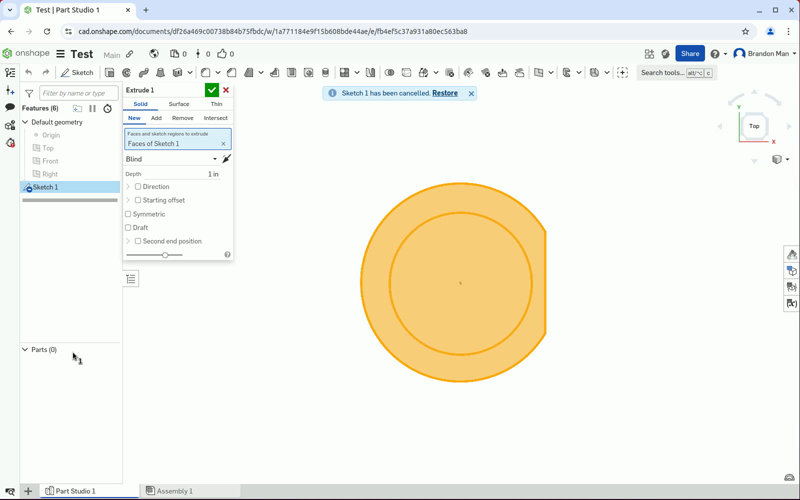
mouse_move(143, 106)
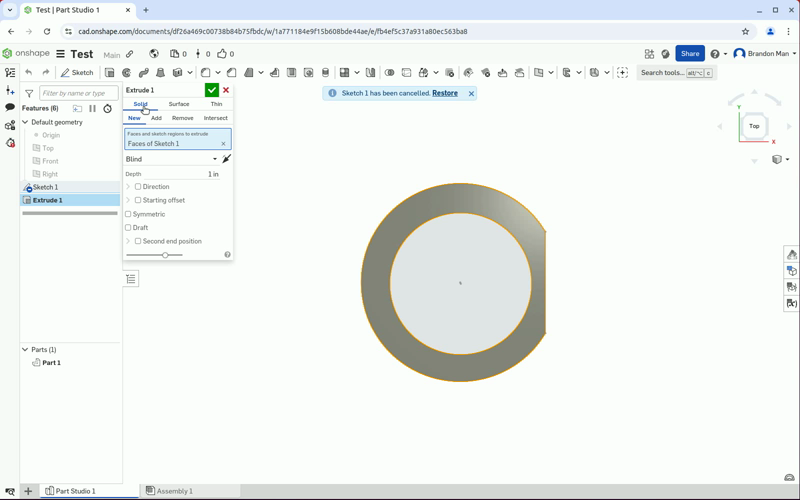
click(143, 106)
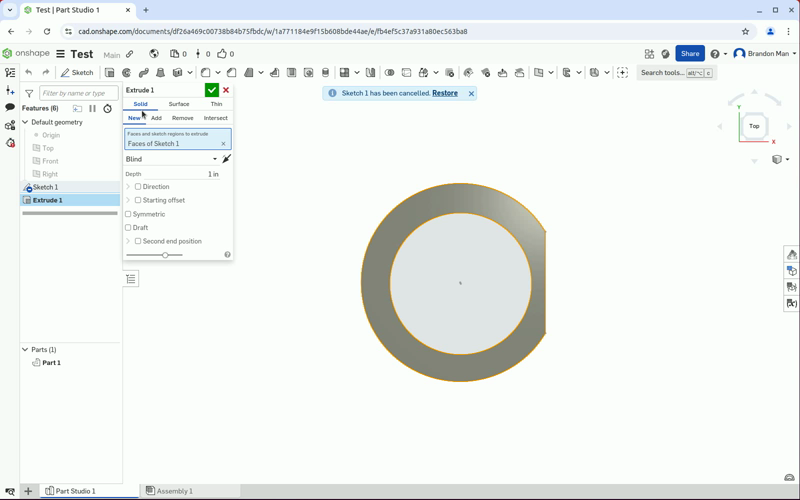
mouse_move(137, 120)
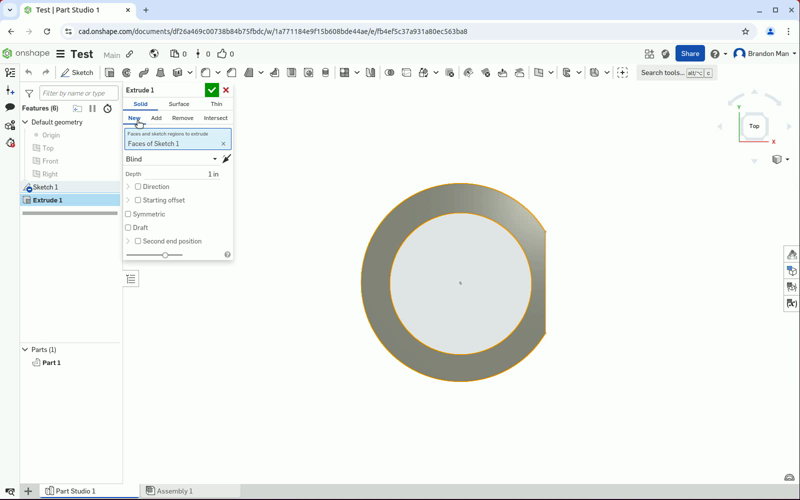
click(137, 120)
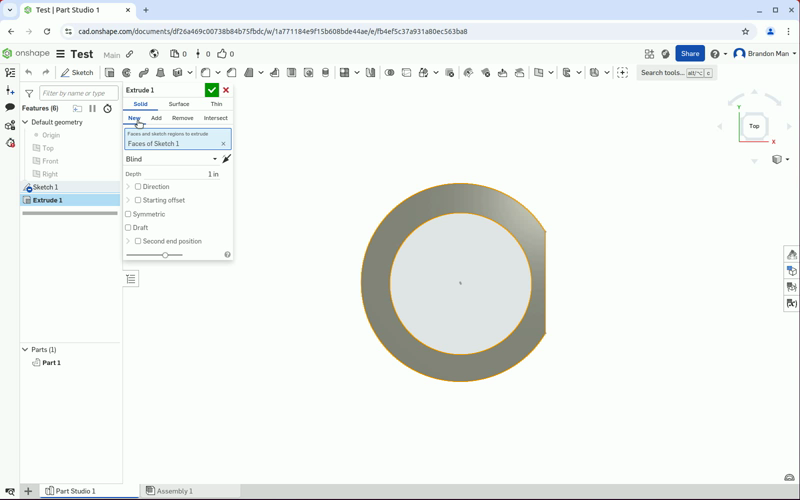
key(tab, 4)
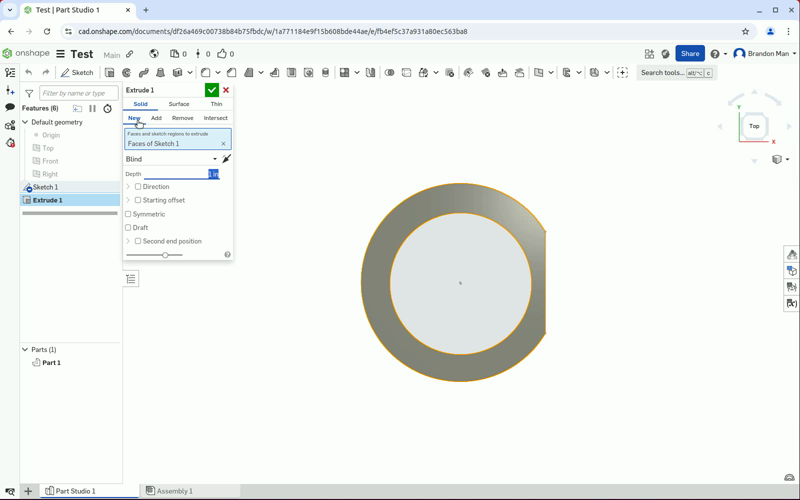
text(2.407)
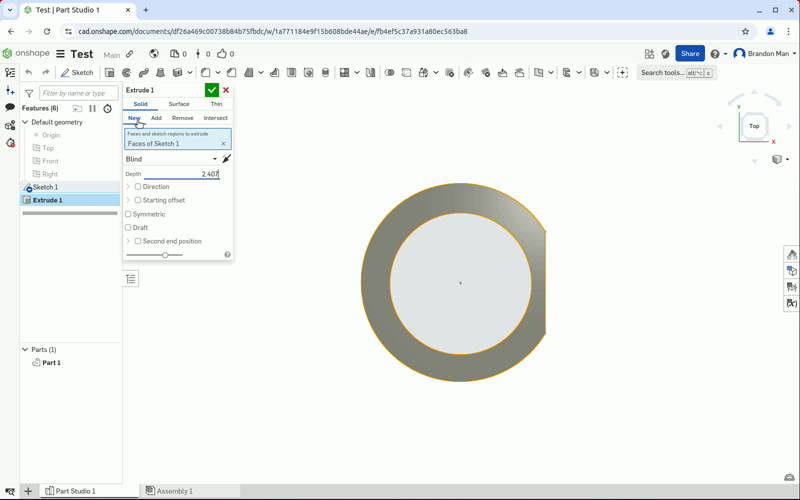
key(enter)
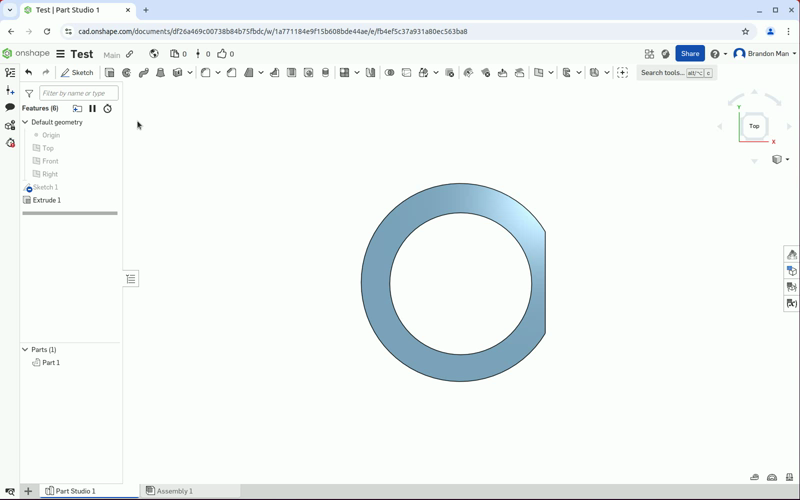
key(shift+h)
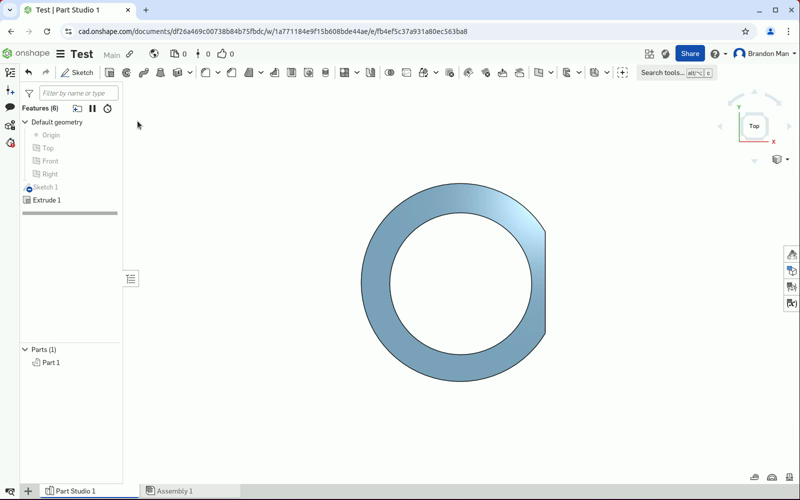
key(shift+h)
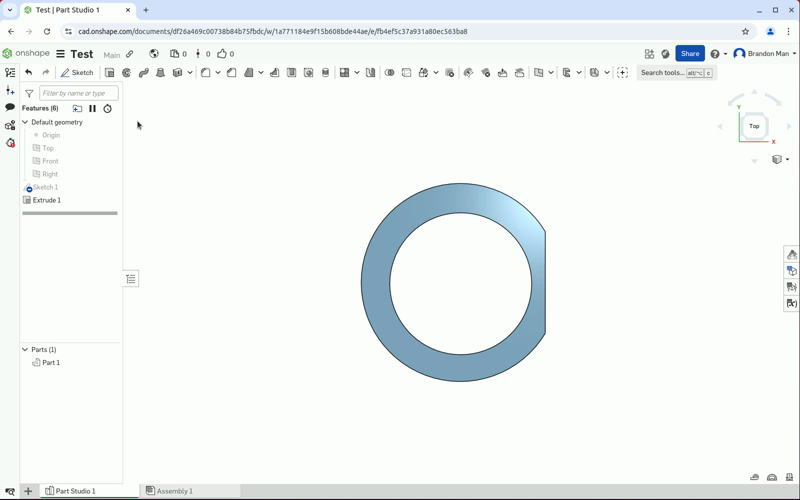
mouse_move(73, 189)
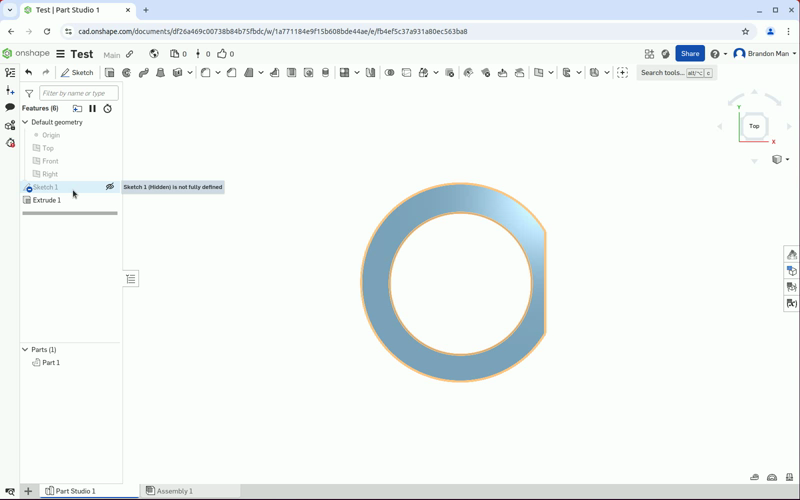
click(73, 189)
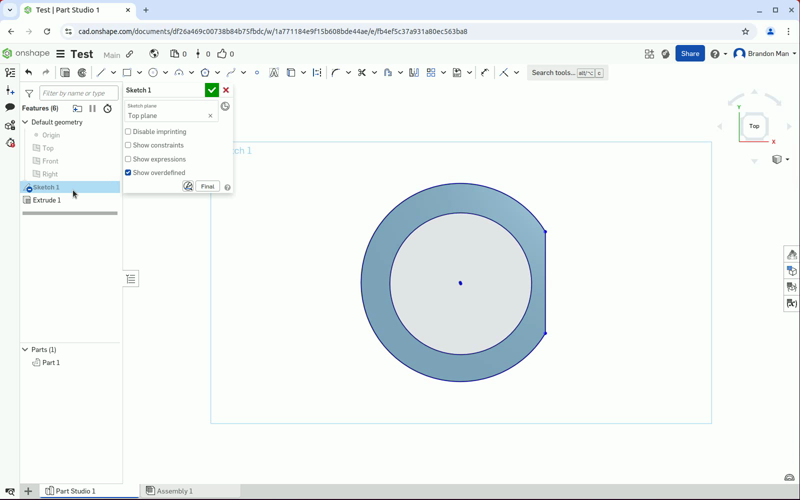
mouse_move(229, 92)
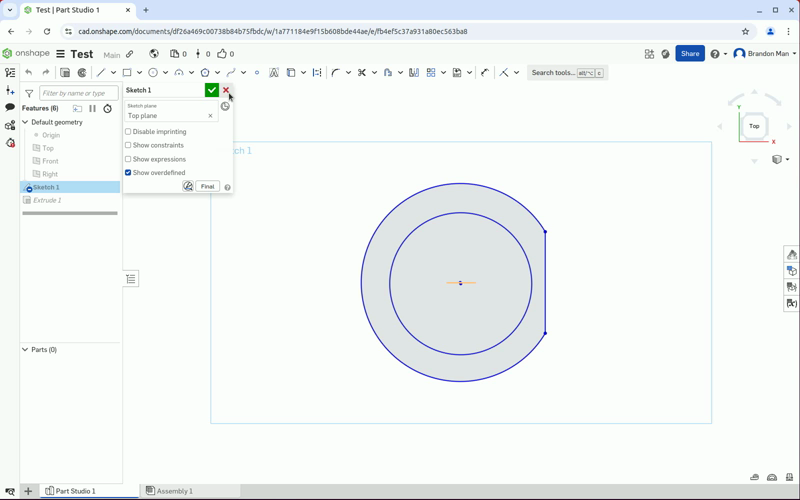
click(229, 92)
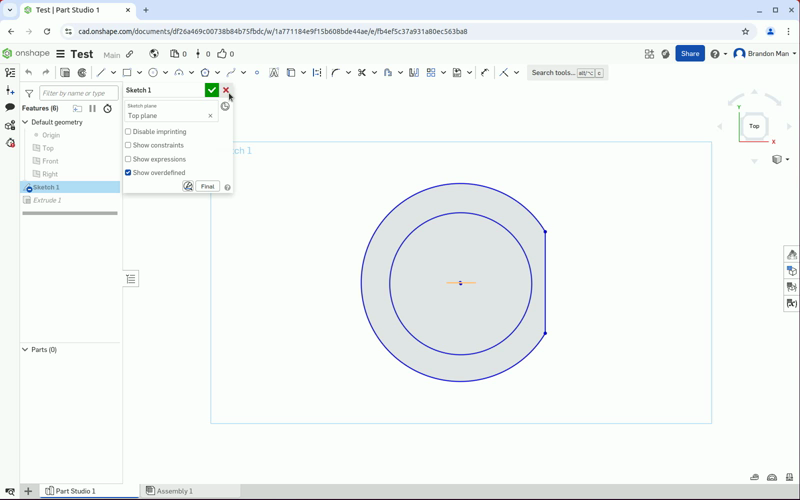
key(shift+s)
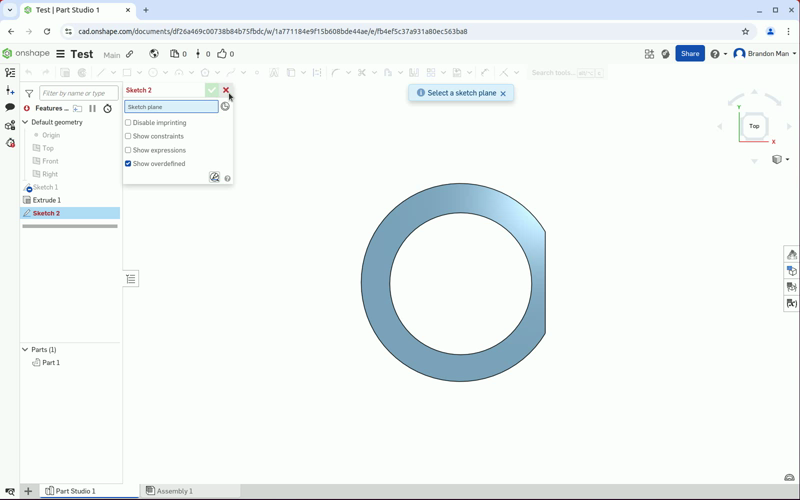
mouse_move(73, 150)
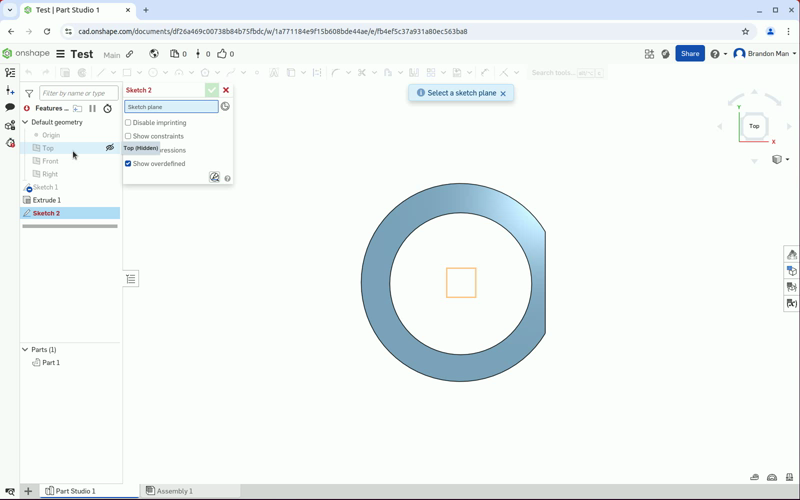
click(73, 150)
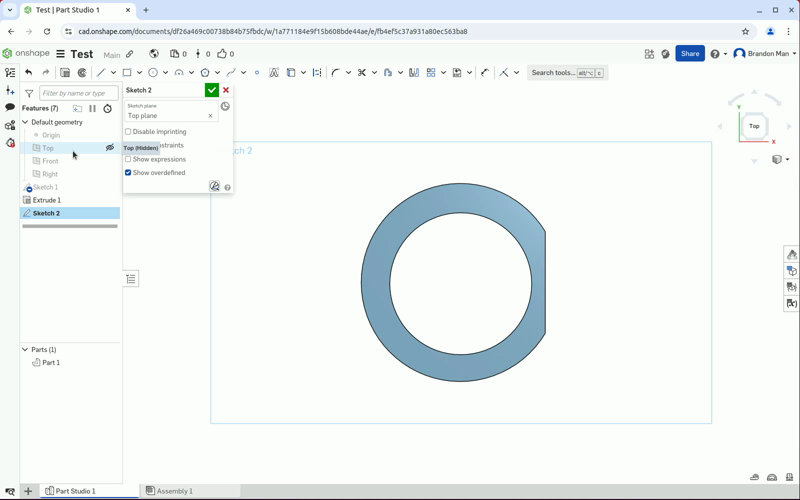
mouse_move(73, 352)
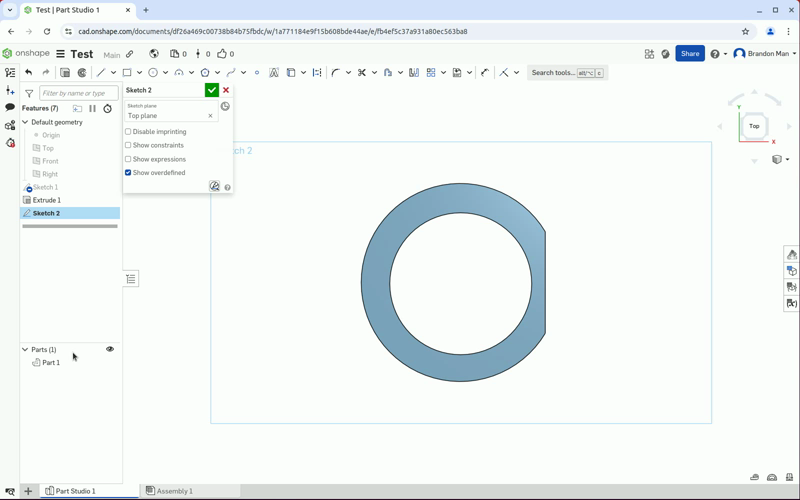
key(y)
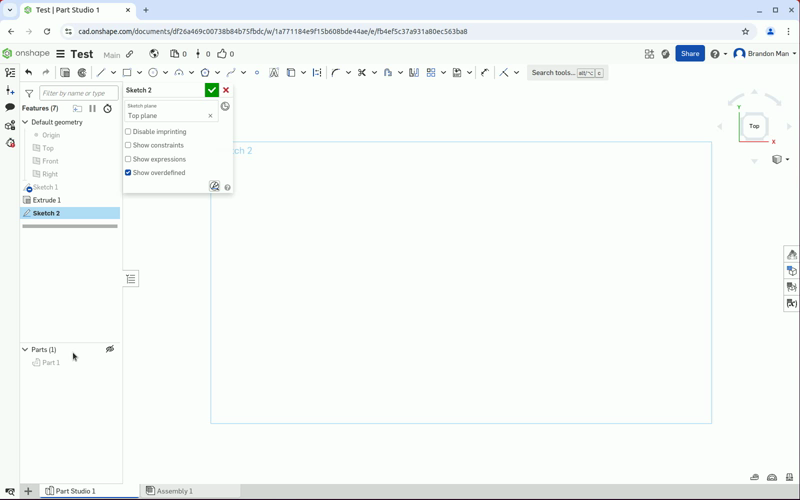
key(a)
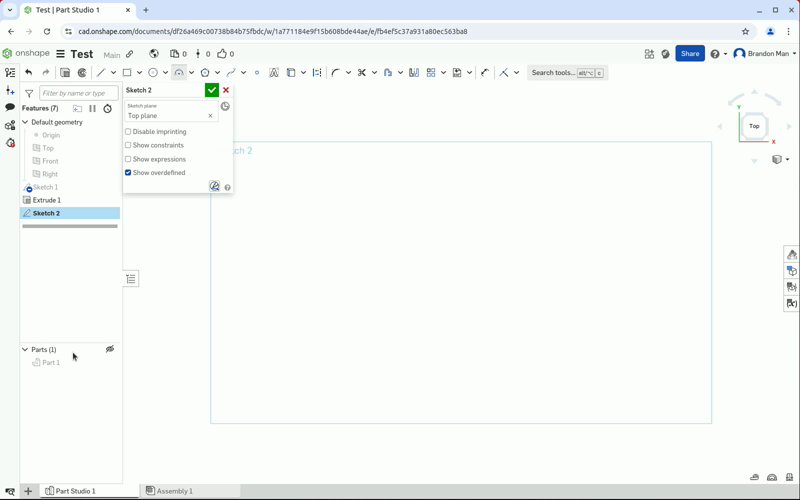
key_down(shift)
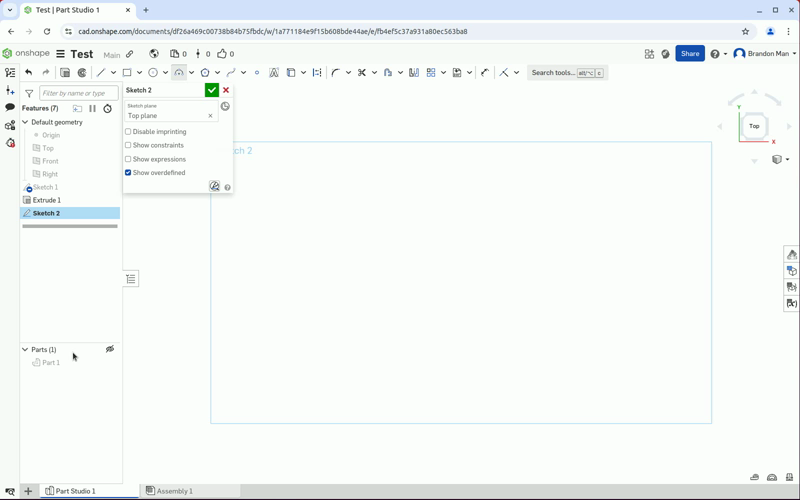
mouse_move(545, 333)
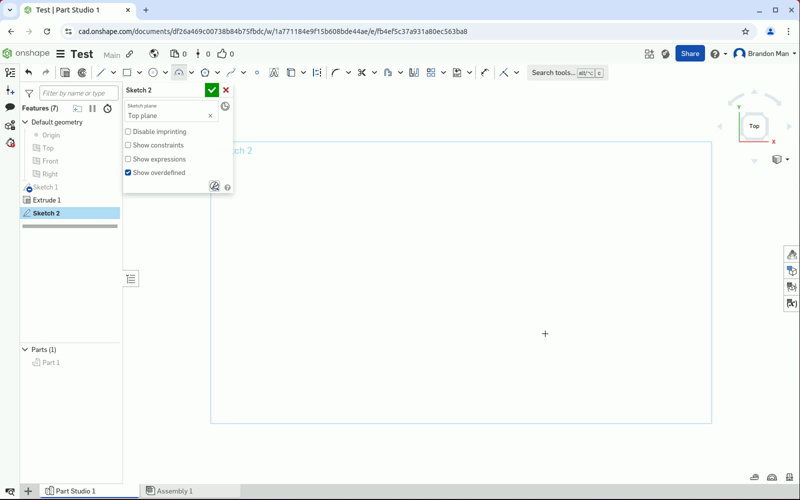
click(545, 333)
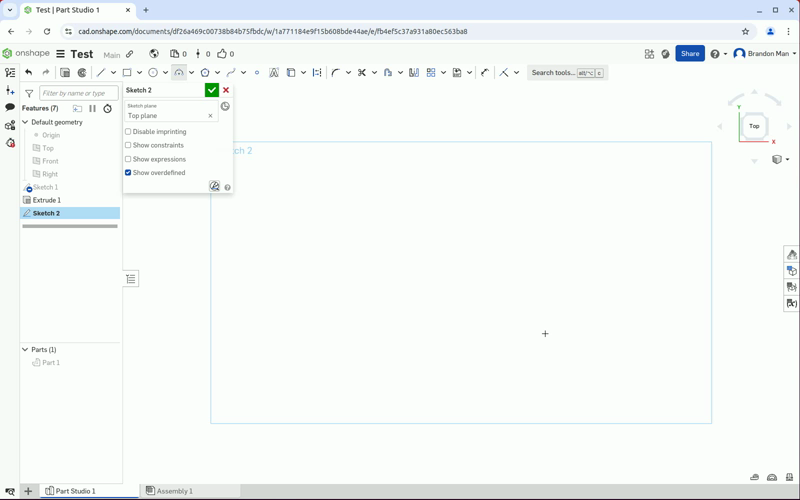
key_up(shift)
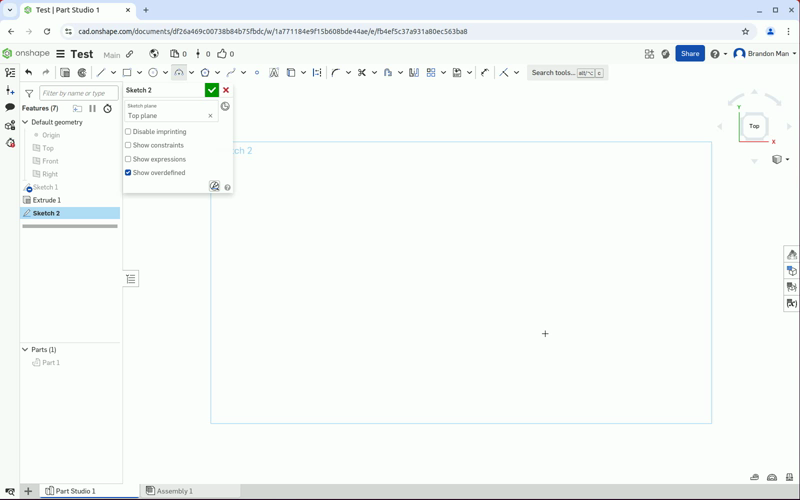
key_down(shift)
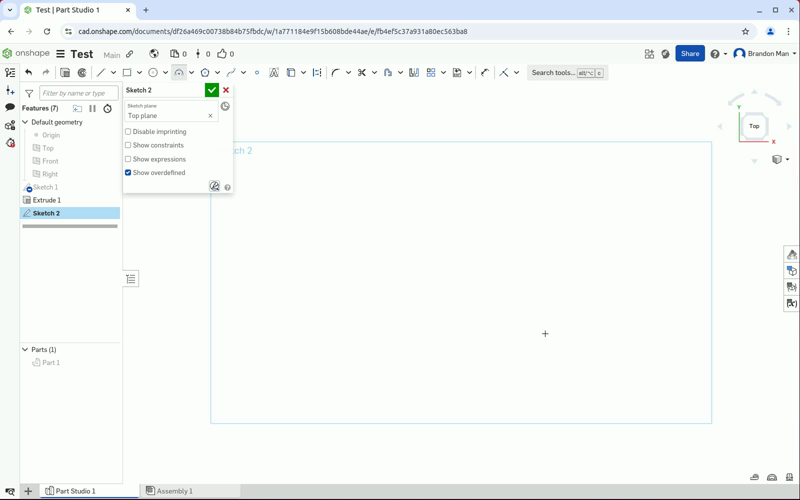
mouse_move(545, 231)
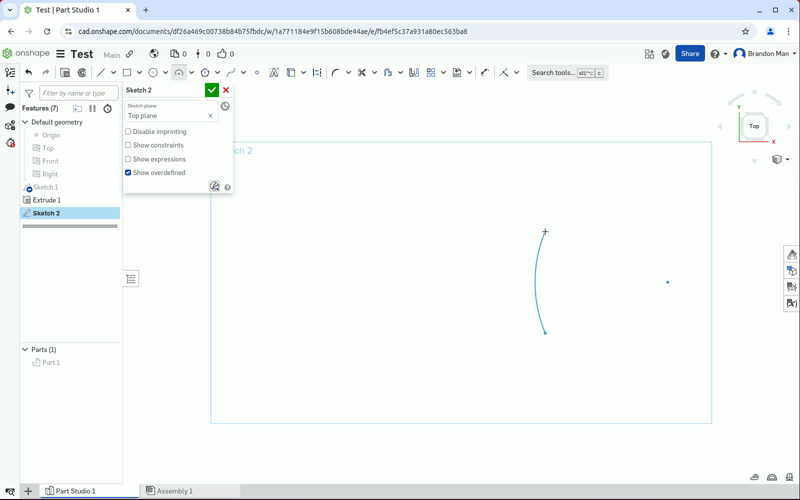
click(545, 231)
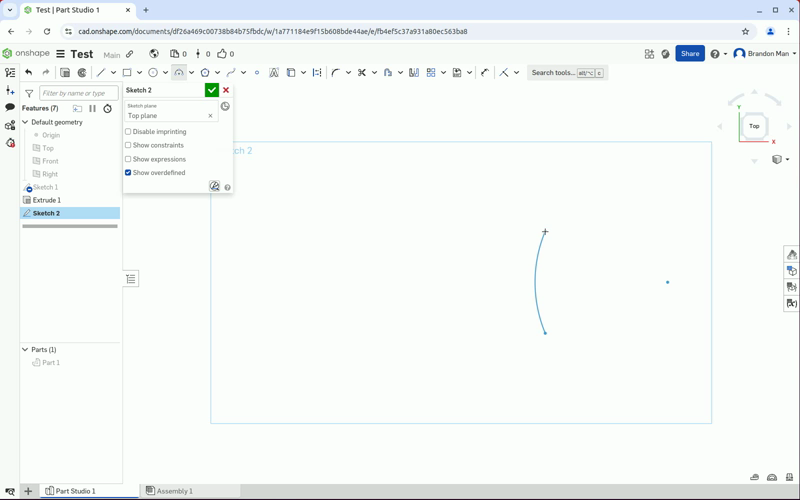
mouse_move(559, 282)
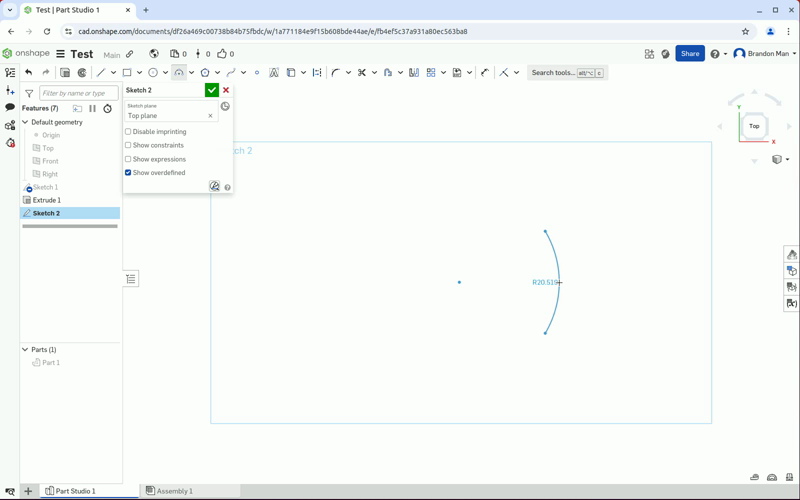
click(559, 282)
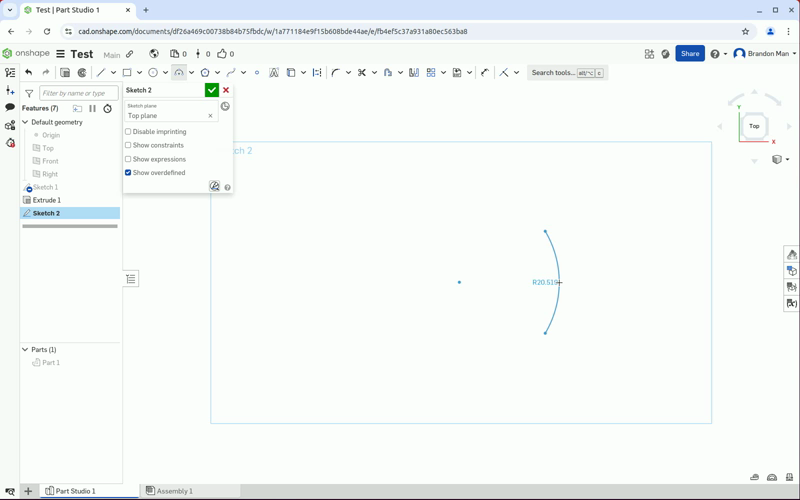
key_up(shift)
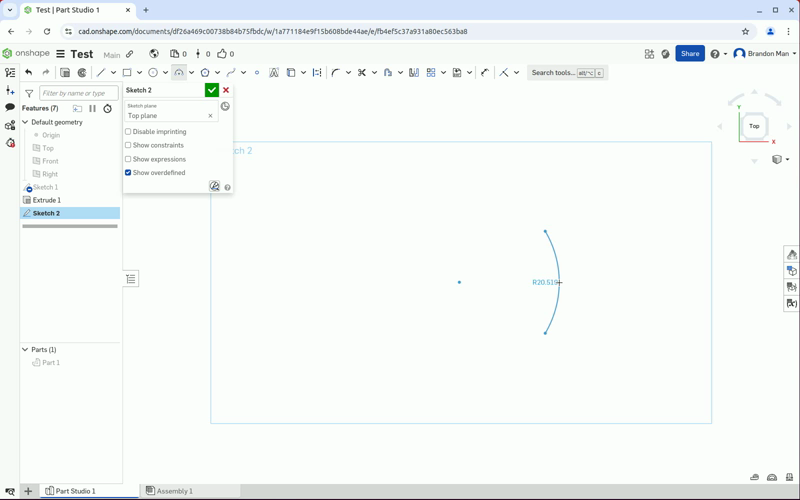
key(esc)
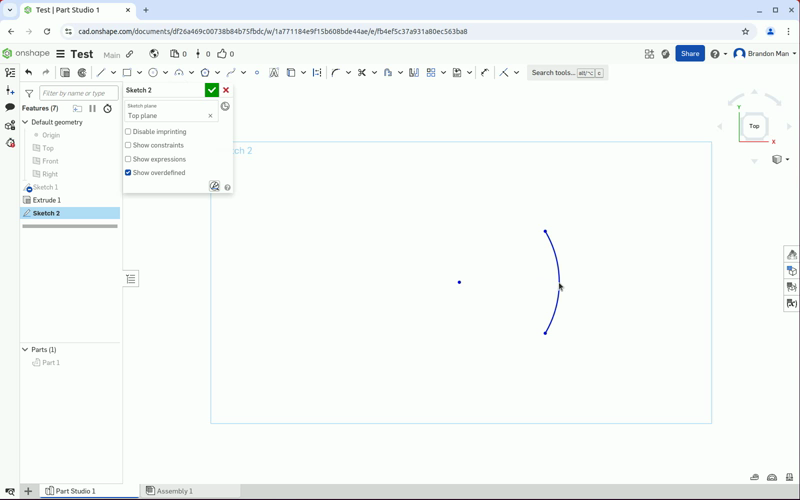
key(l)
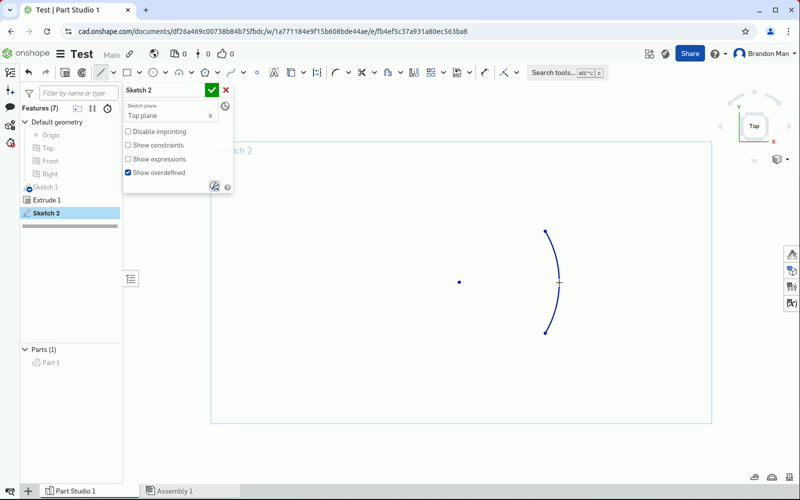
mouse_move(545, 231)
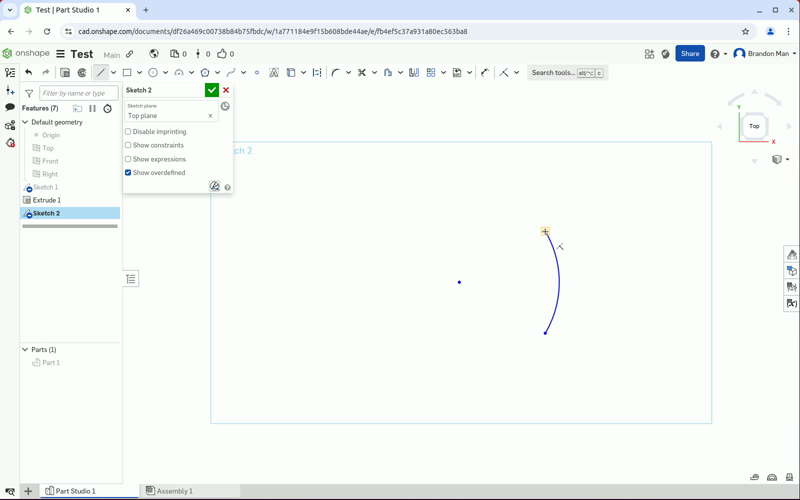
click(545, 231)
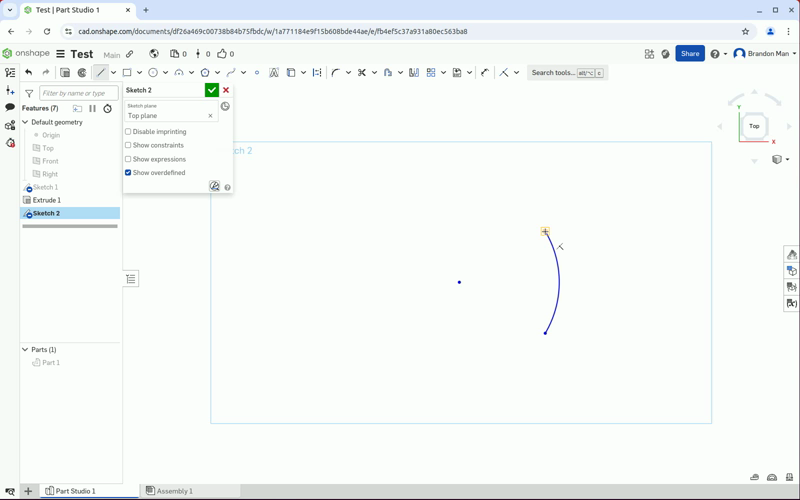
key_down(shift)
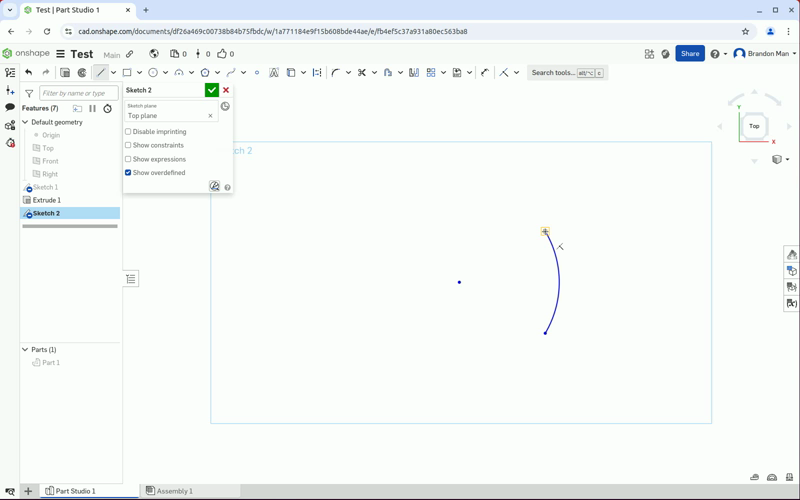
mouse_move(545, 333)
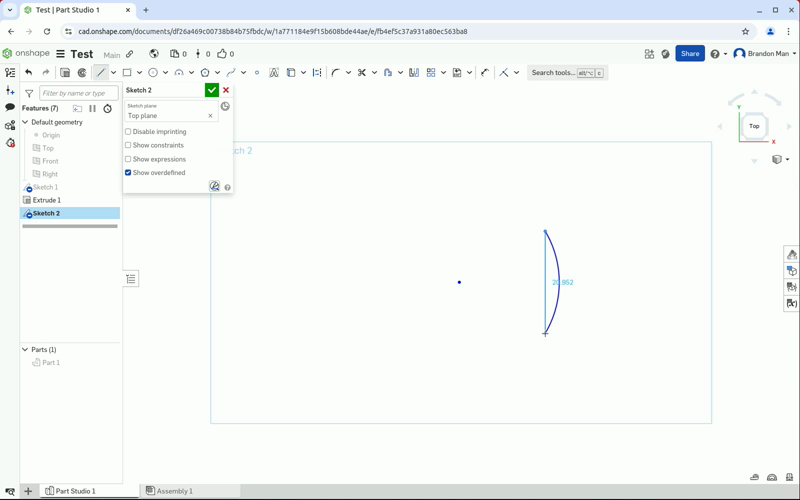
key_up(shift)
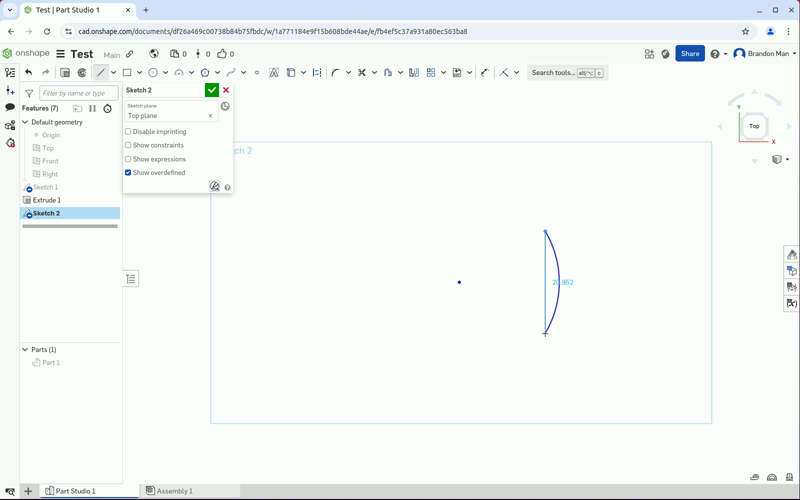
click(545, 333)
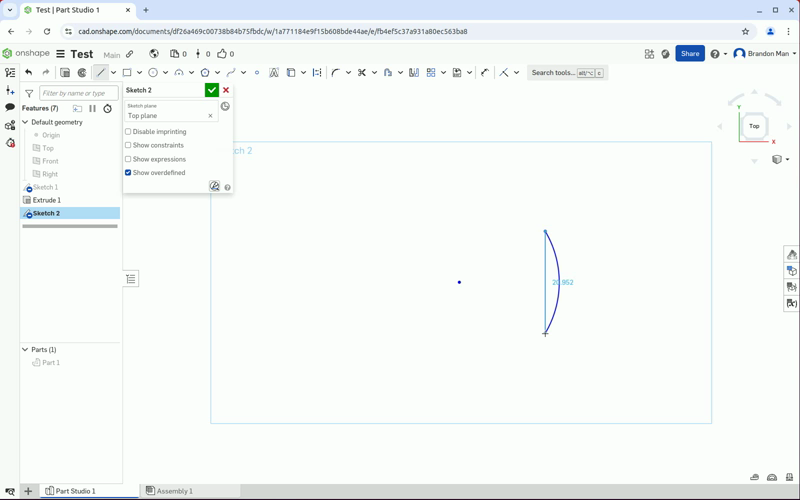
key(esc)
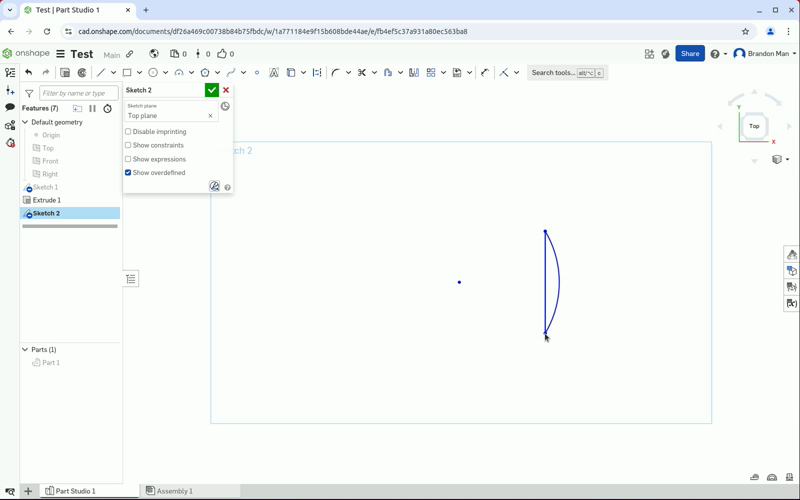
mouse_move(548, 270)
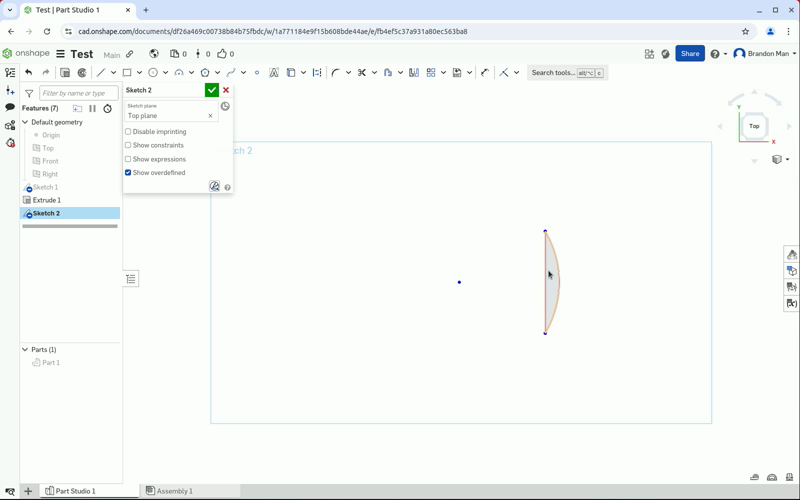
scroll(6)
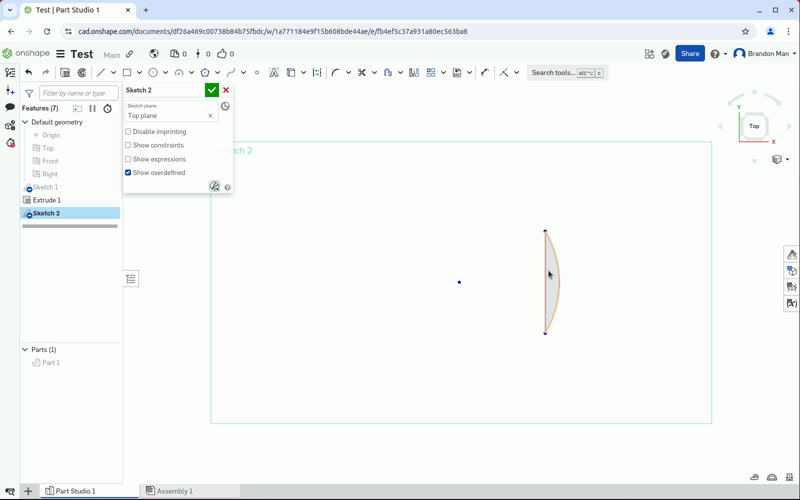
scroll(6)
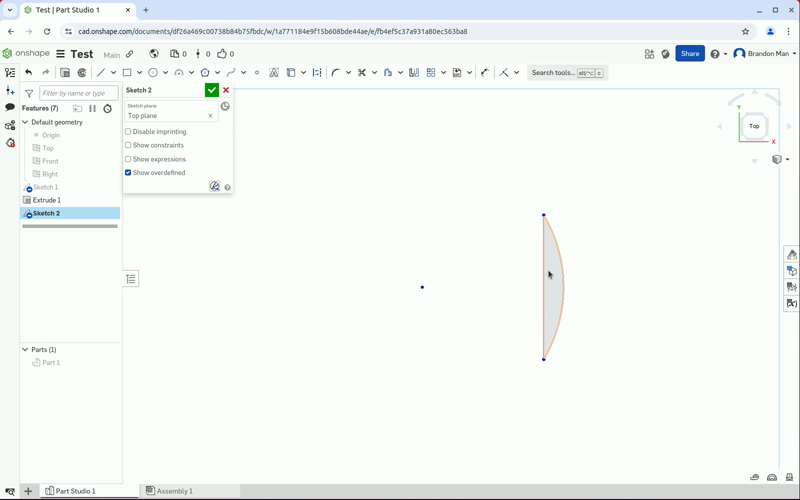
scroll(6)
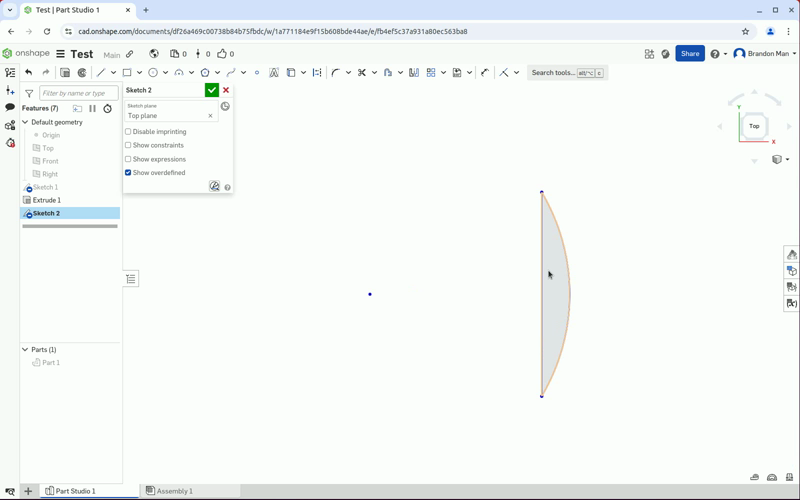
scroll(6)
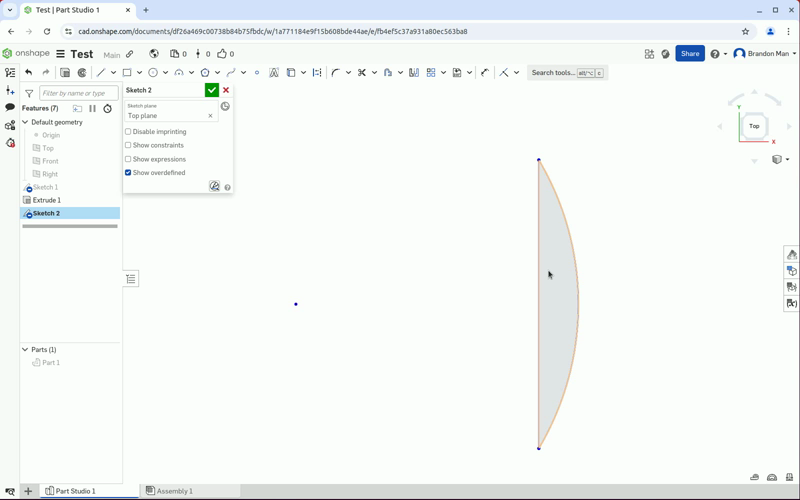
scroll(6)
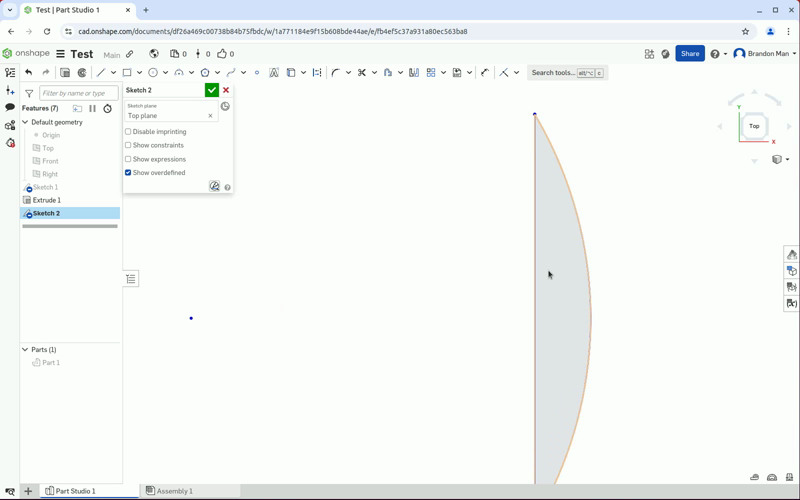
scroll(6)
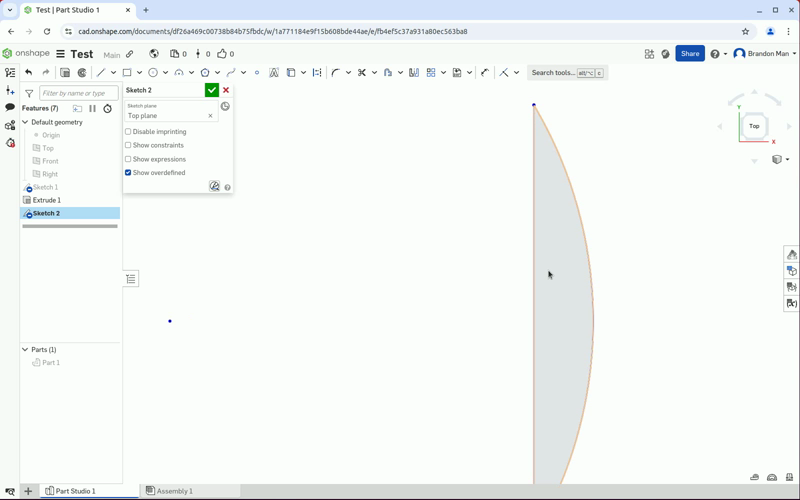
scroll(6)
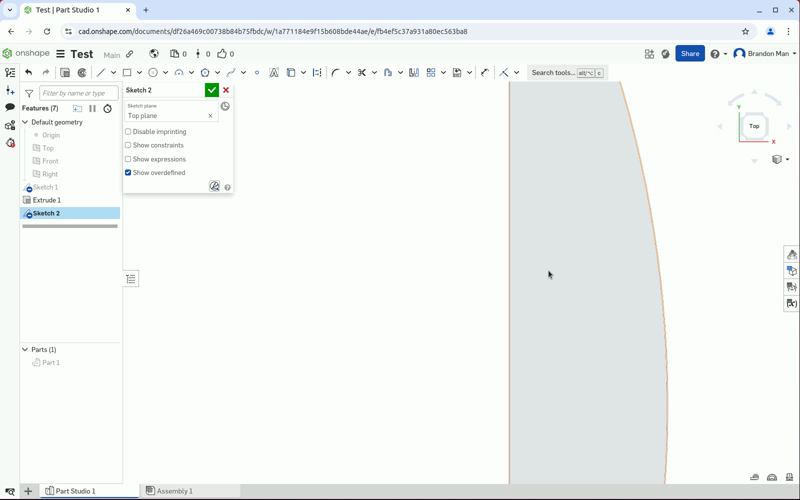
click(548, 270)
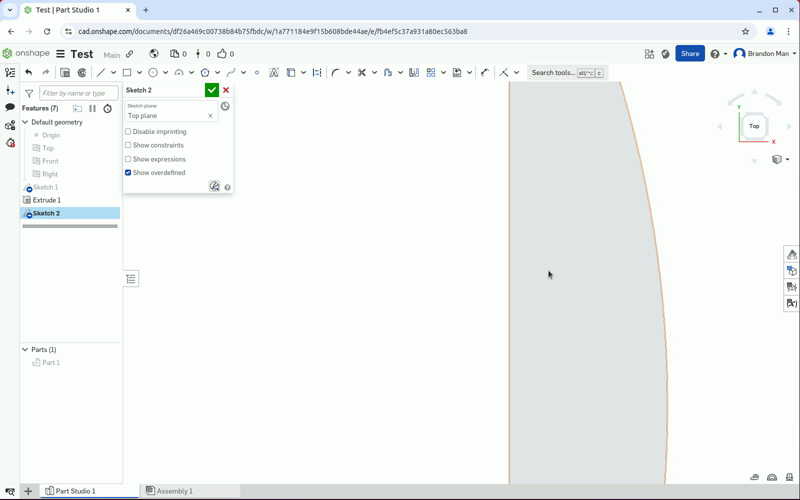
scroll(-6)
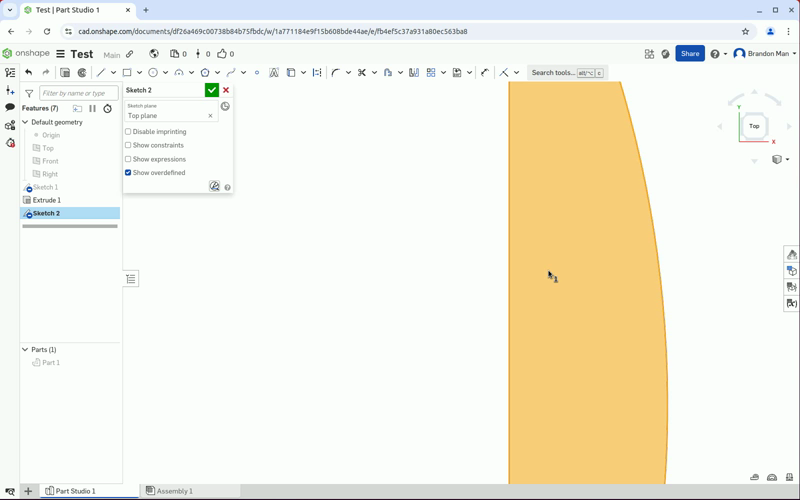
scroll(-6)
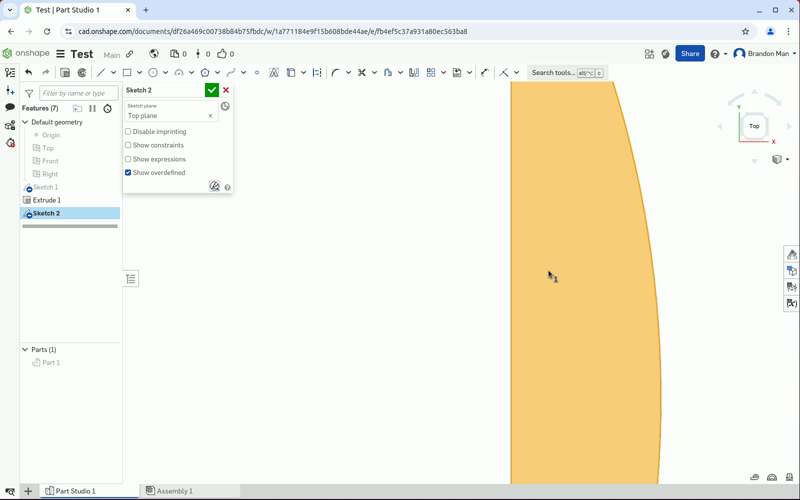
scroll(-6)
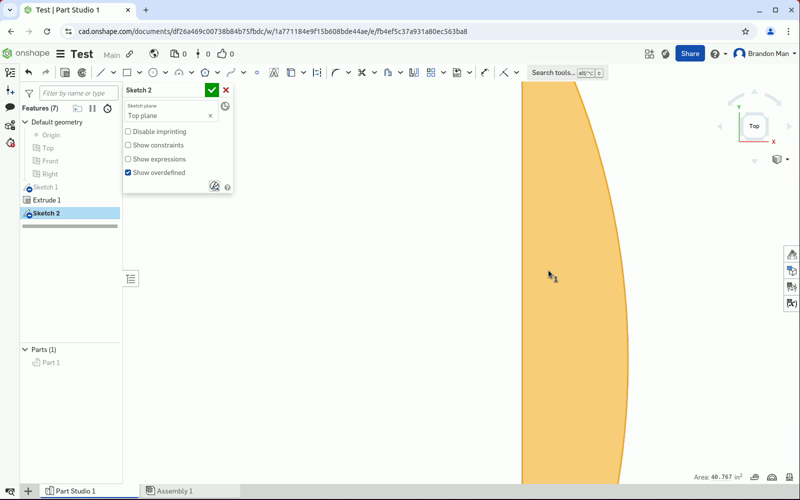
scroll(-6)
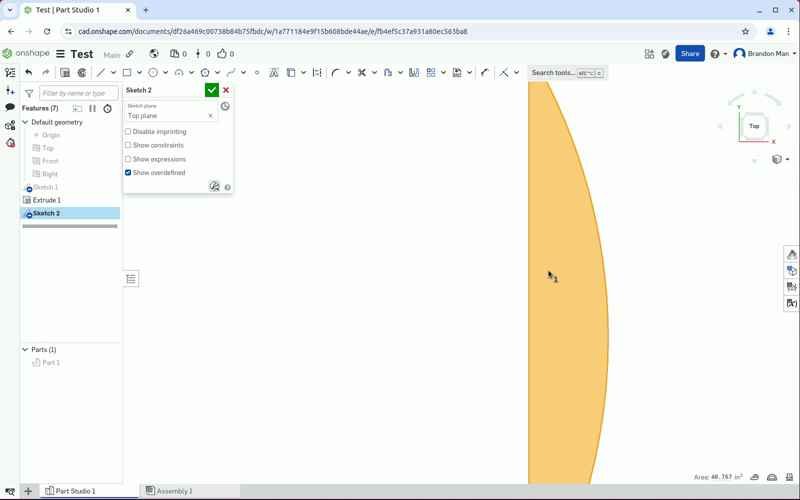
scroll(-6)
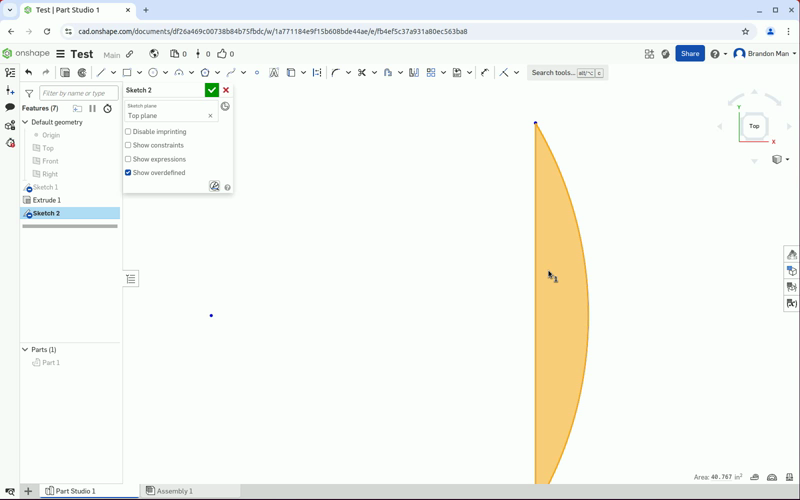
scroll(-6)
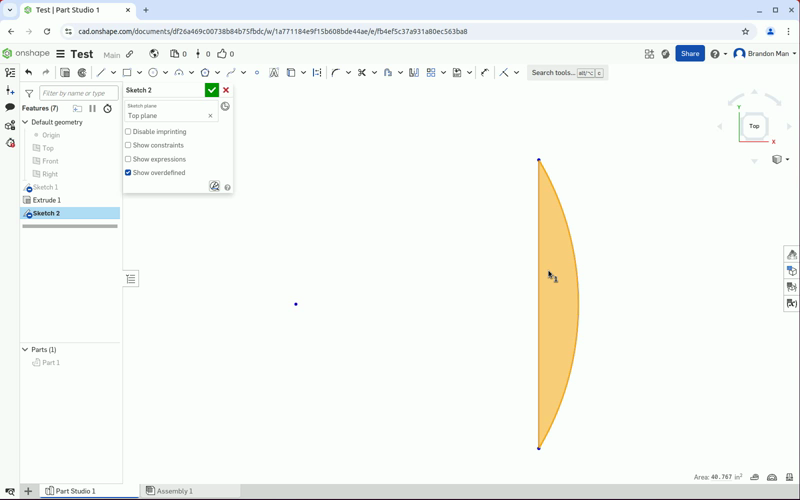
scroll(-6)
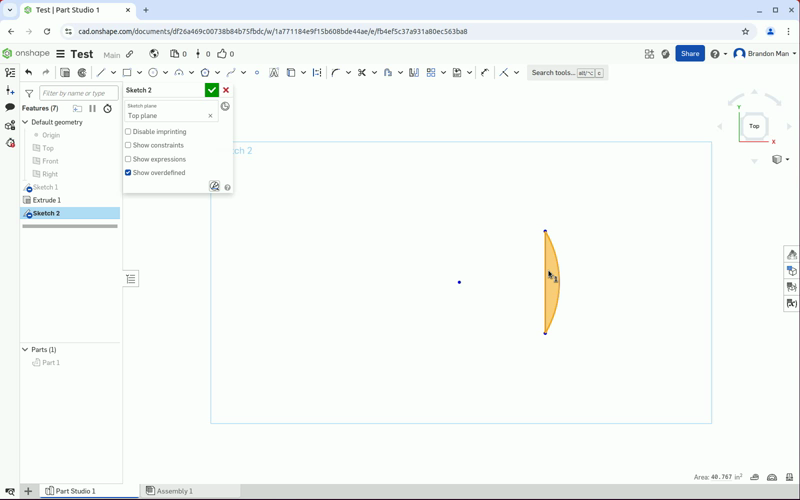
mouse_move(73, 352)
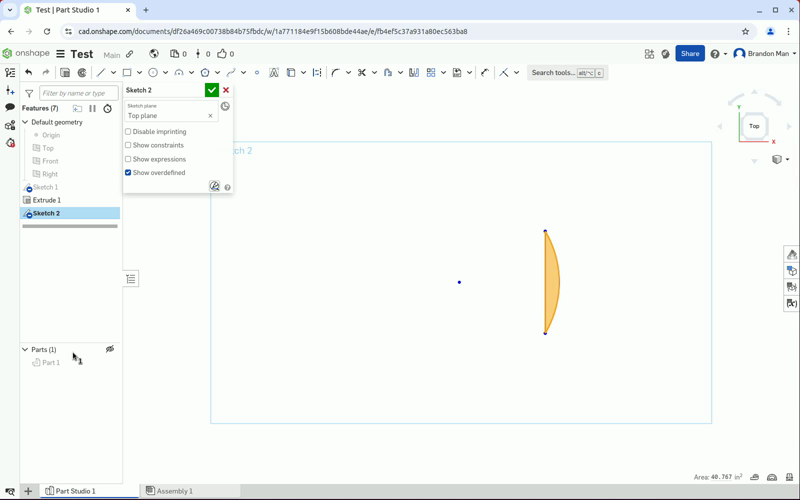
key(shift+y)
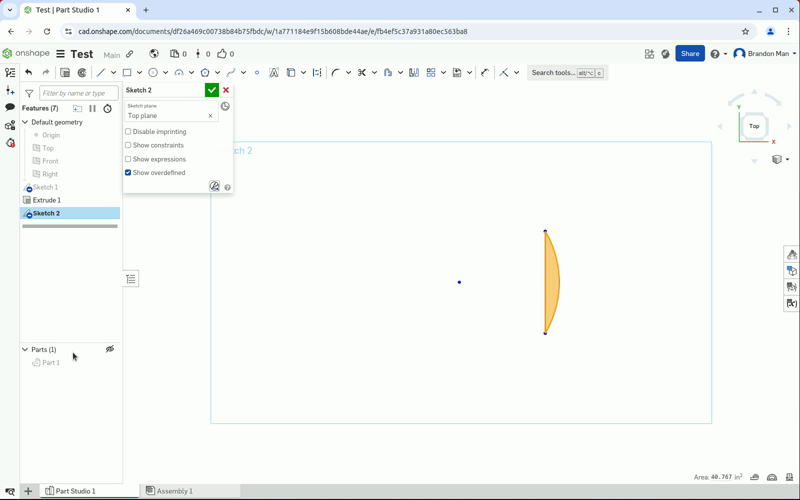
key(shift+e)
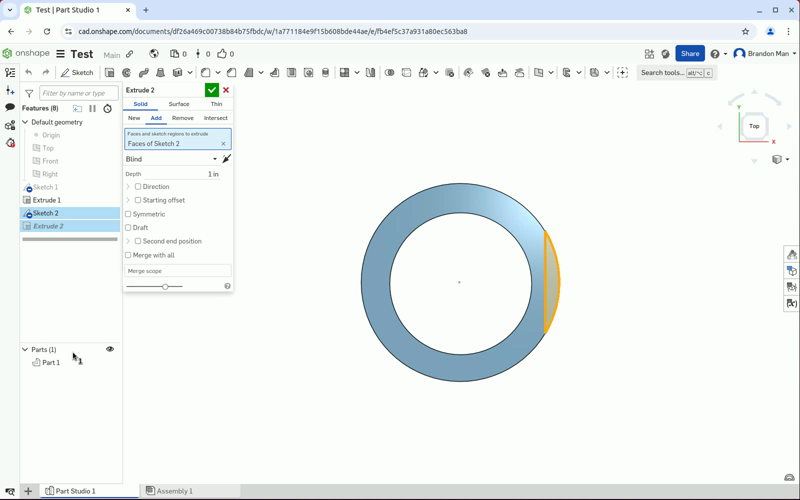
mouse_move(143, 106)
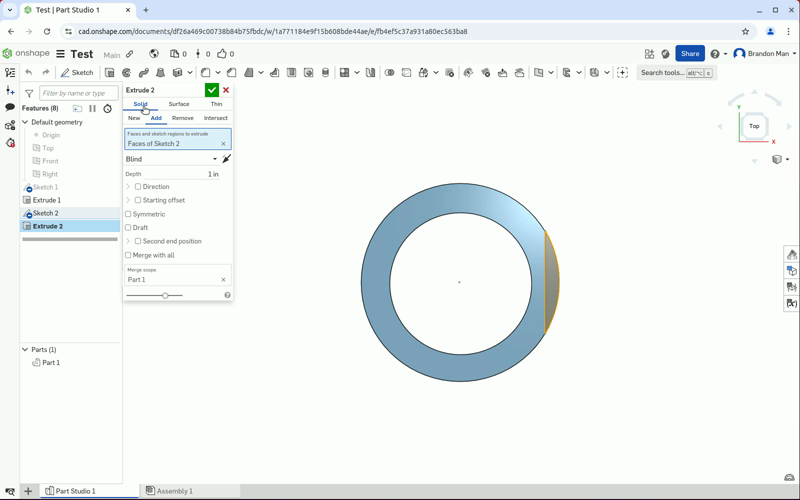
click(143, 106)
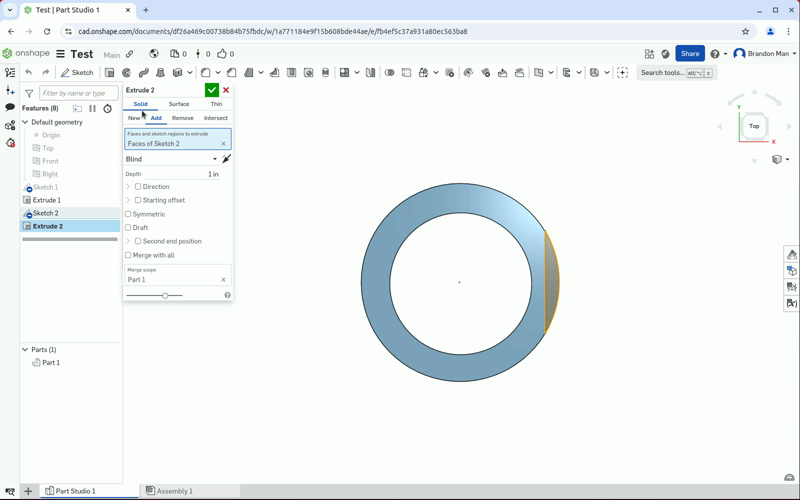
mouse_move(137, 120)
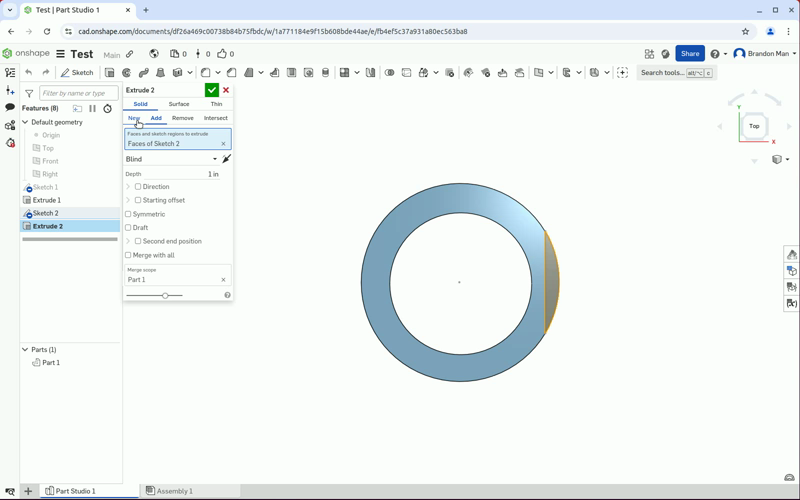
click(137, 120)
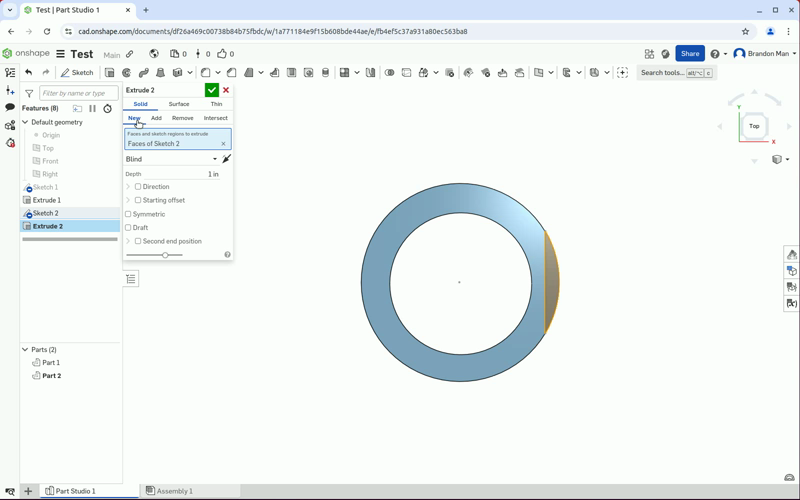
key(tab, 4)
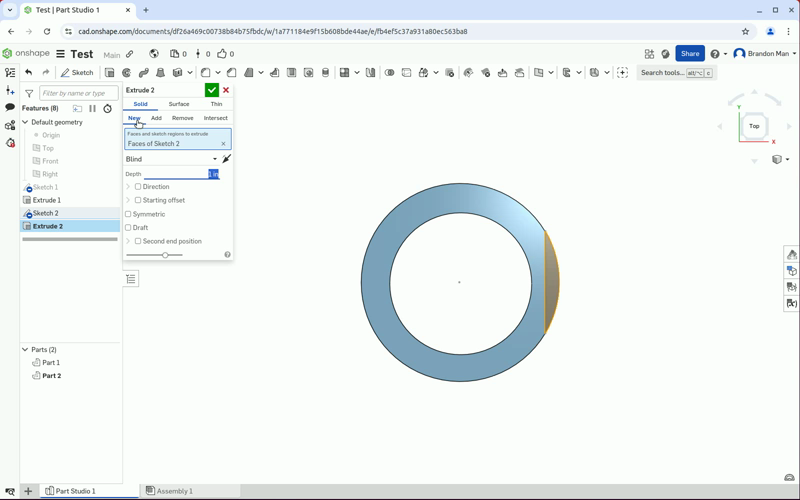
text(2.407)
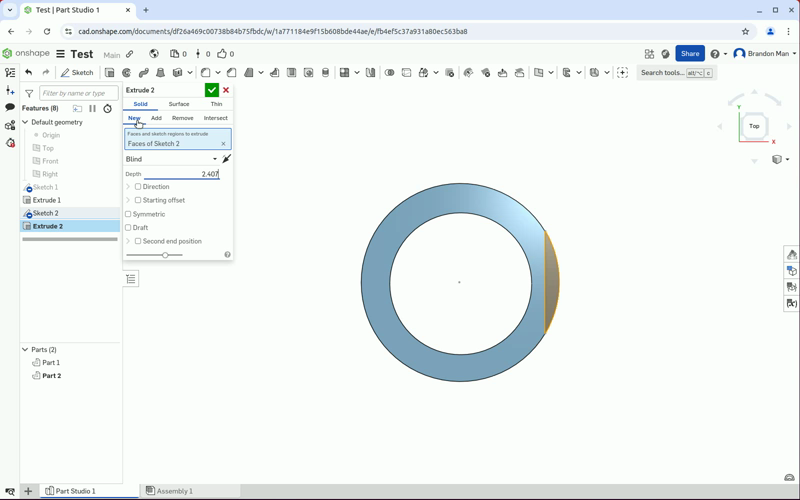
key(enter)
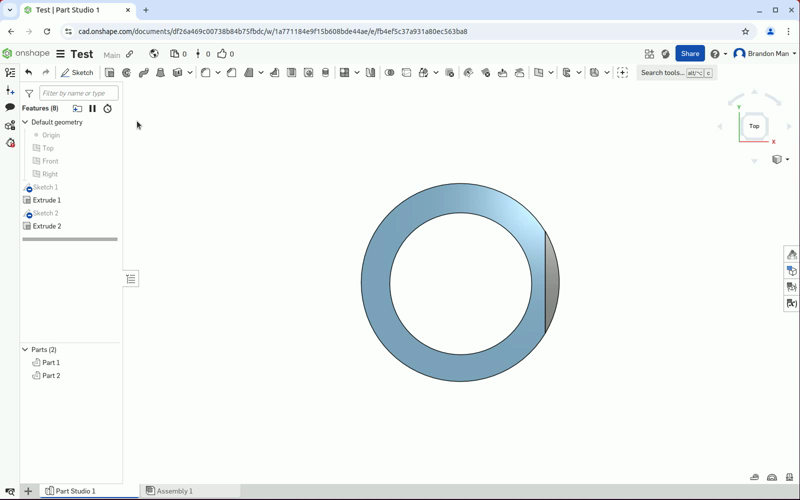
key(shift+h)
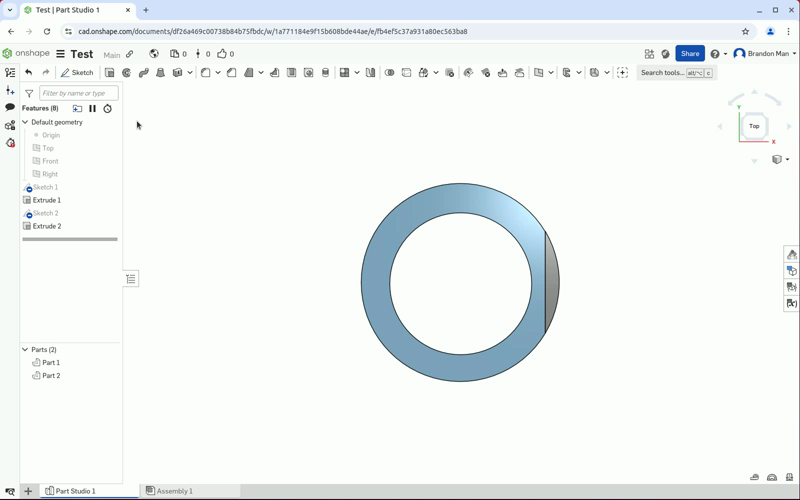
key(shift+h)
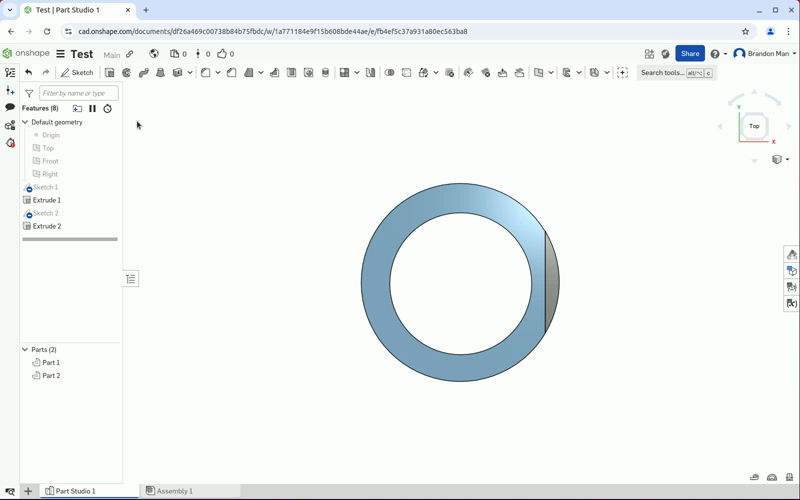
mouse_move(73, 189)
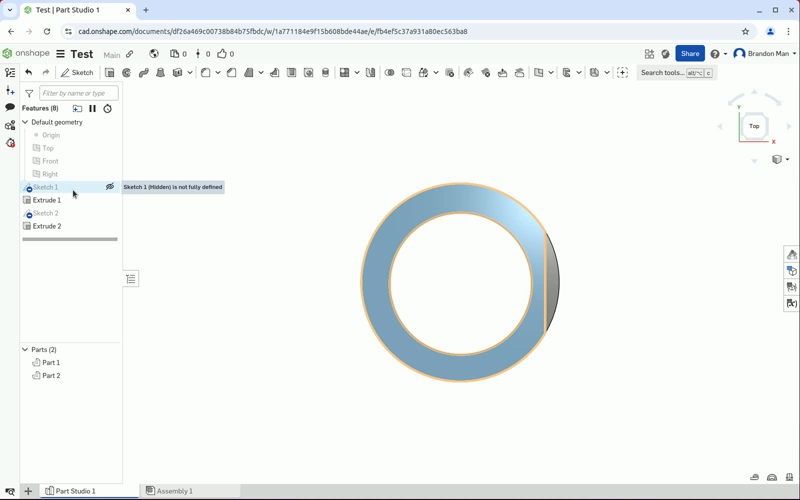
click(73, 189)
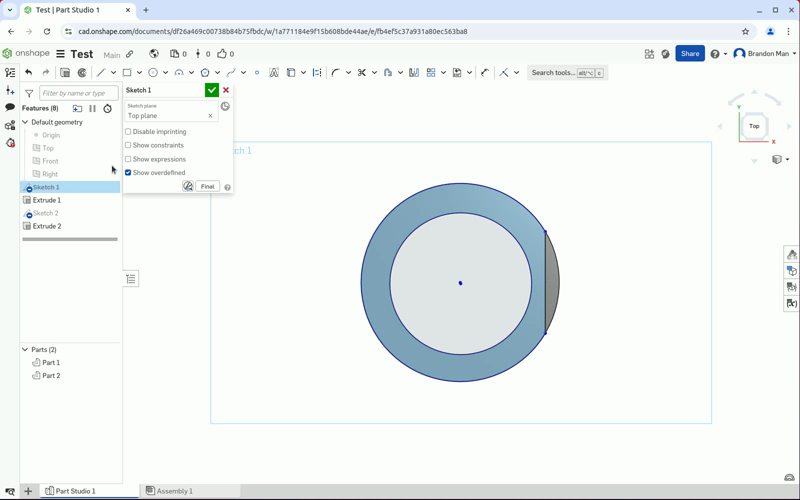
mouse_move(229, 92)
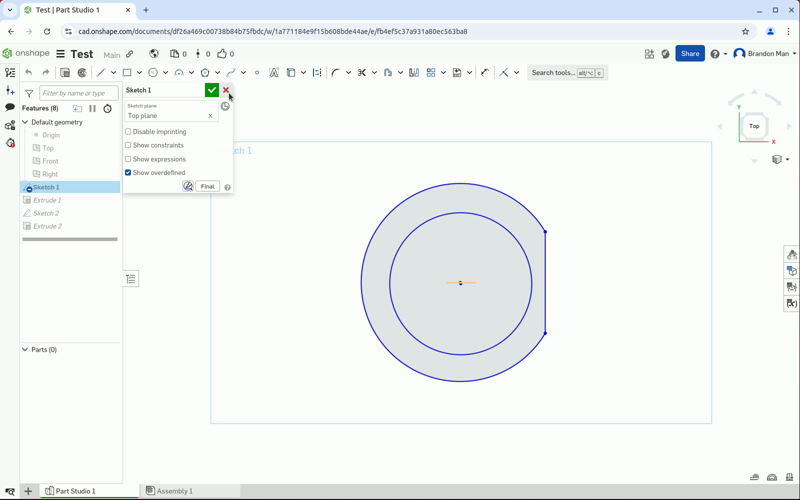
click(229, 92)
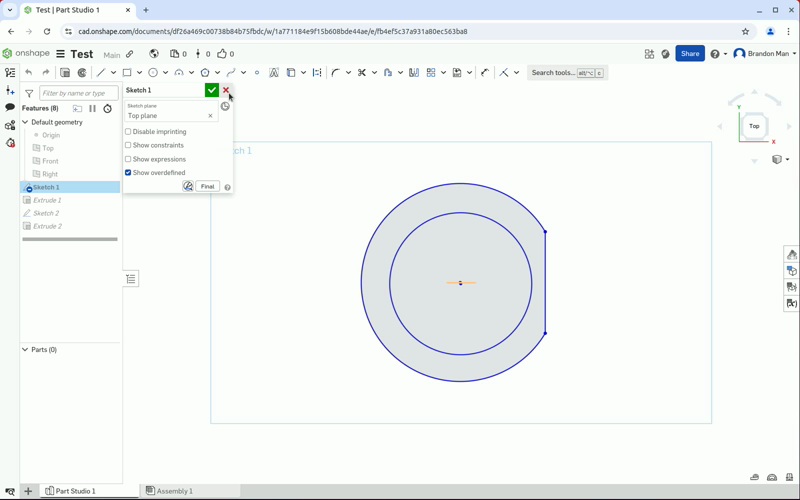
key(shift+s)
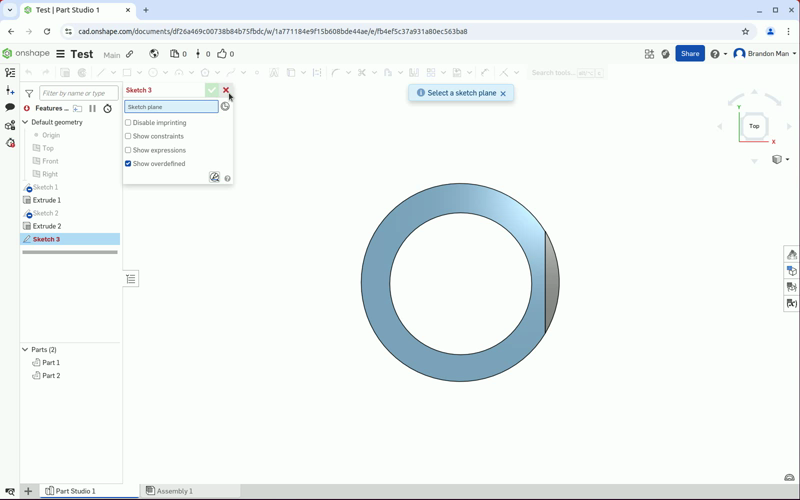
mouse_move(73, 150)
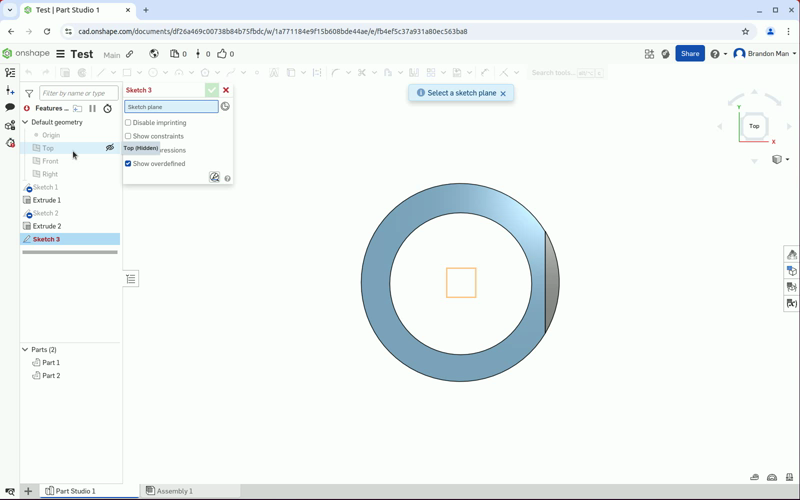
click(73, 150)
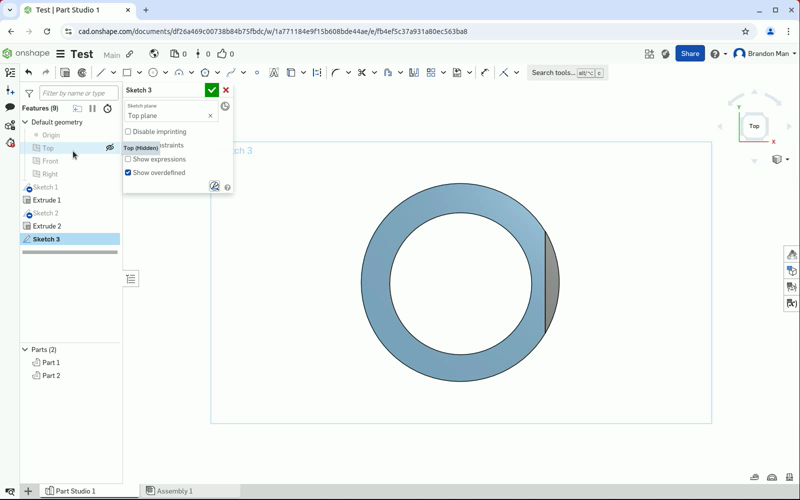
mouse_move(73, 352)
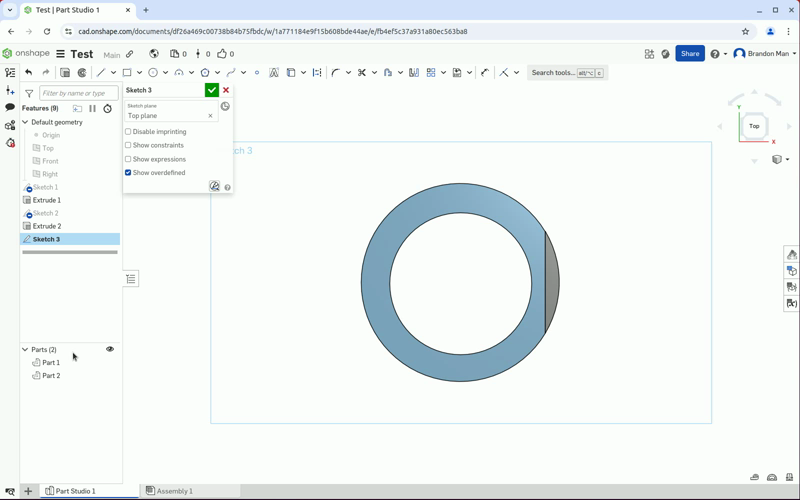
key(y)
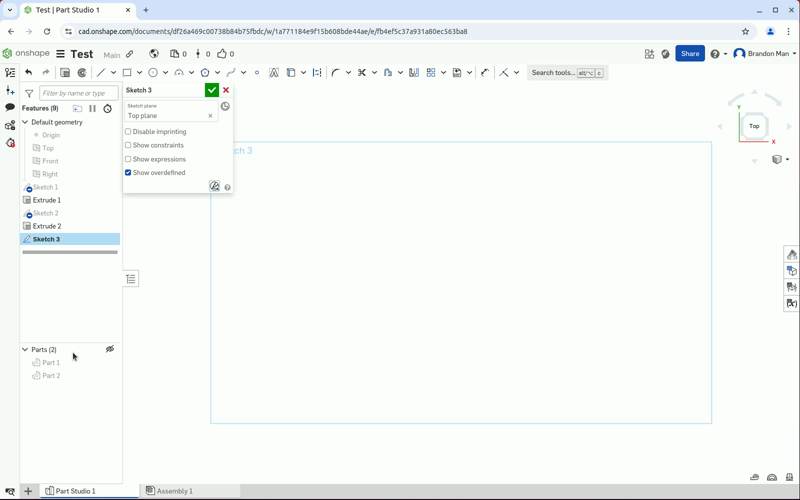
key(l)
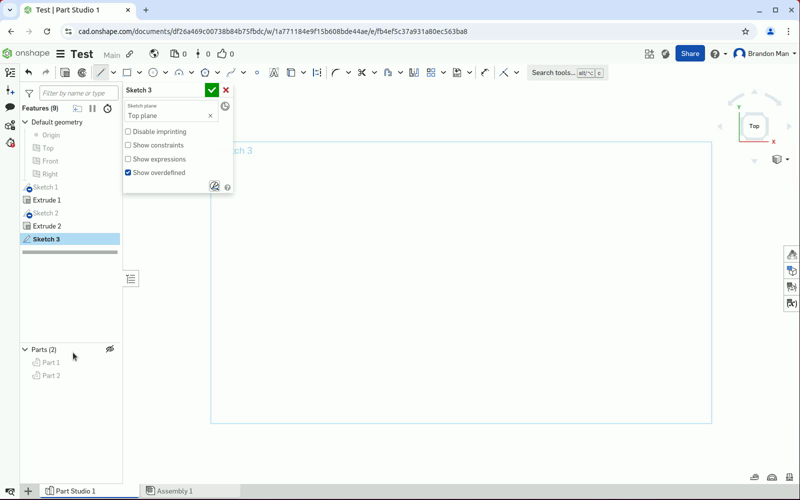
key_down(shift)
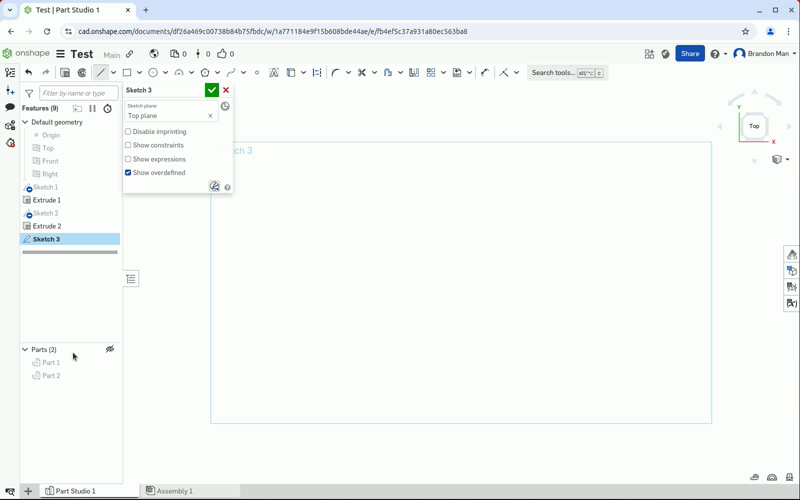
mouse_move(545, 381)
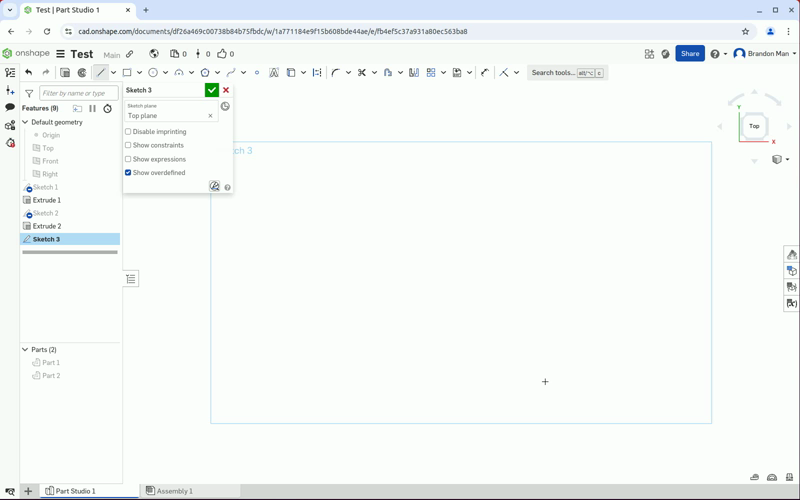
click(545, 381)
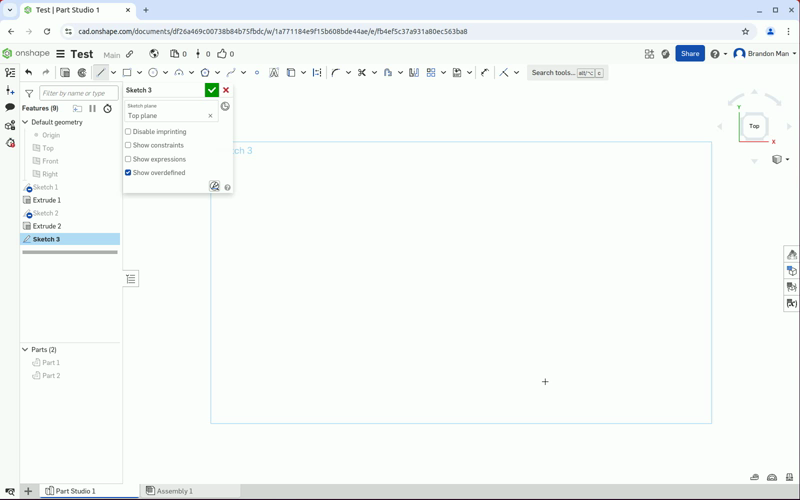
key_up(shift)
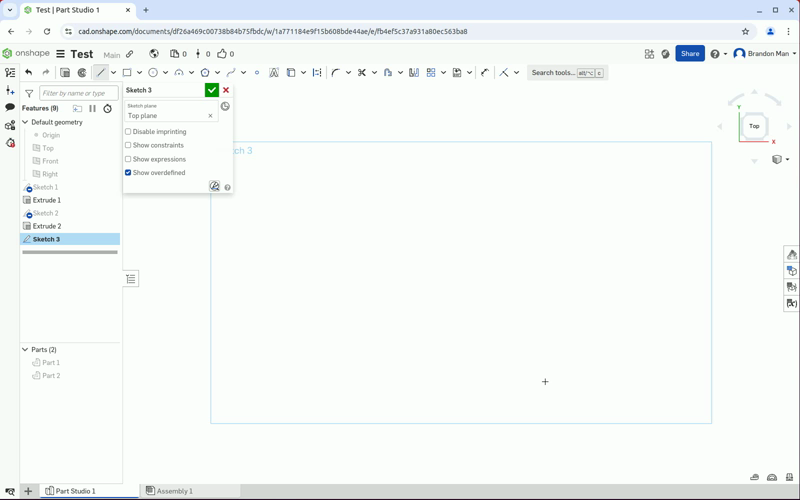
key_down(shift)
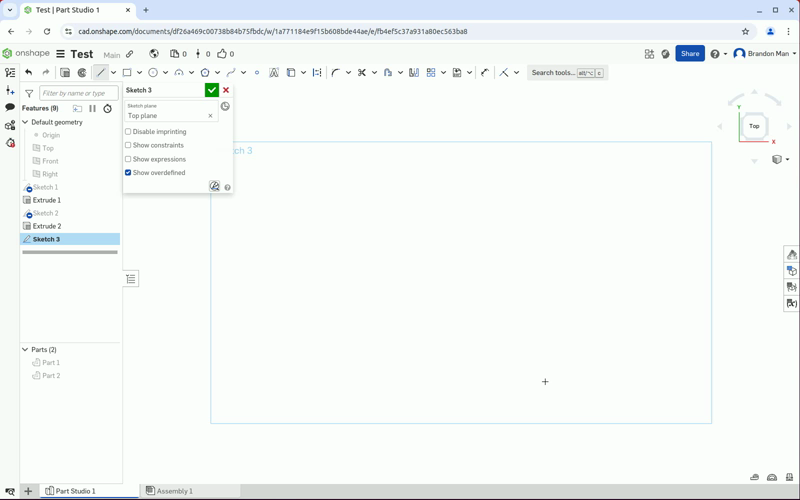
mouse_move(575, 381)
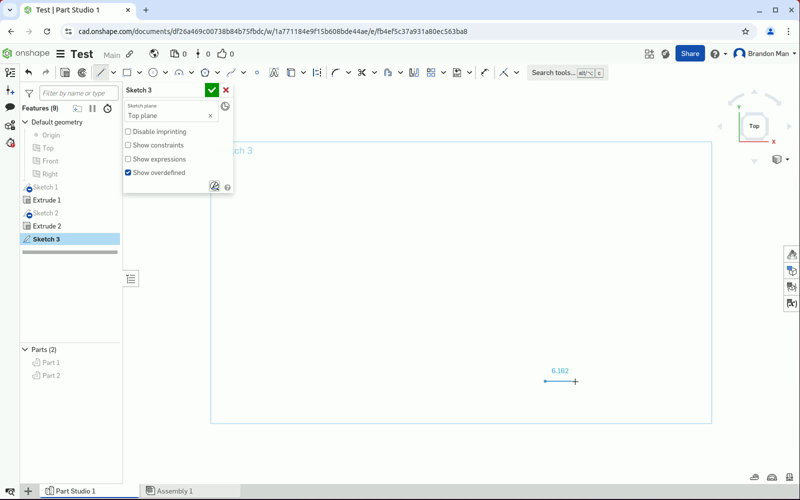
mouse_move(573, 381)
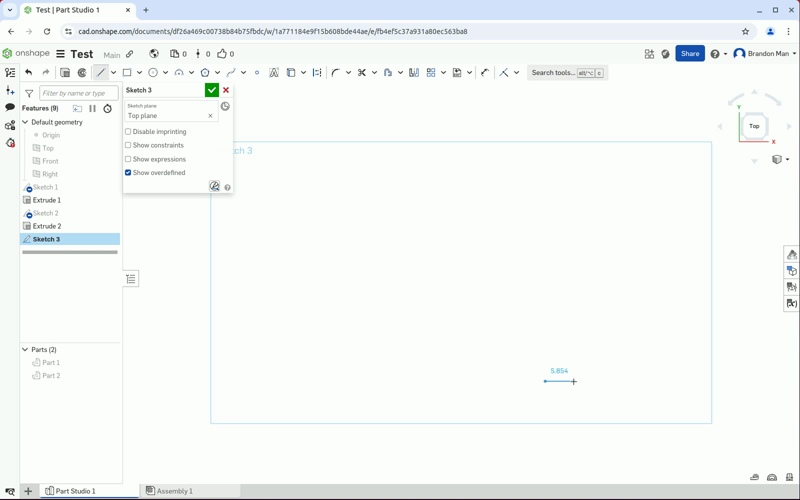
click(573, 381)
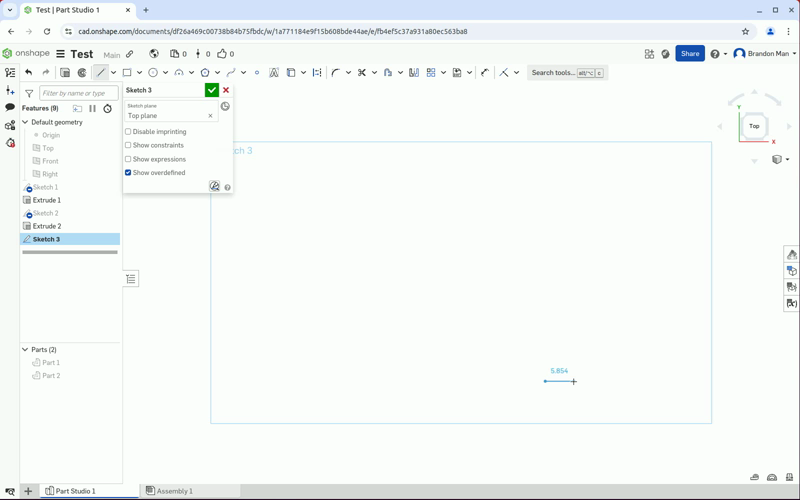
key_up(shift)
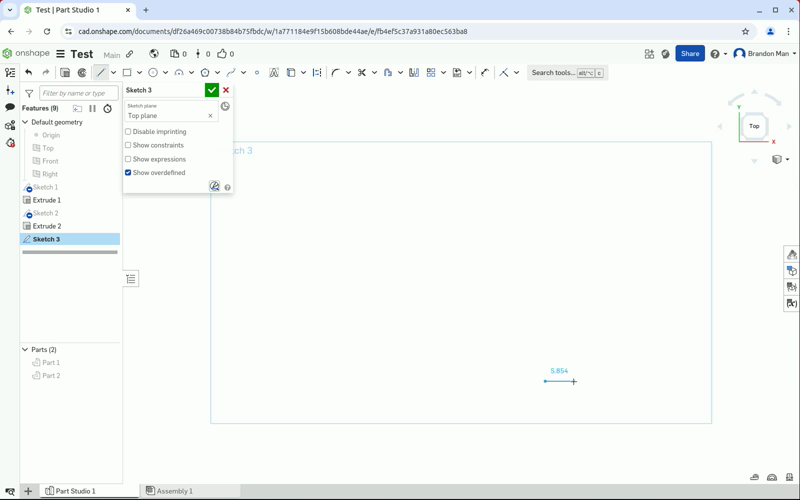
key_down(shift)
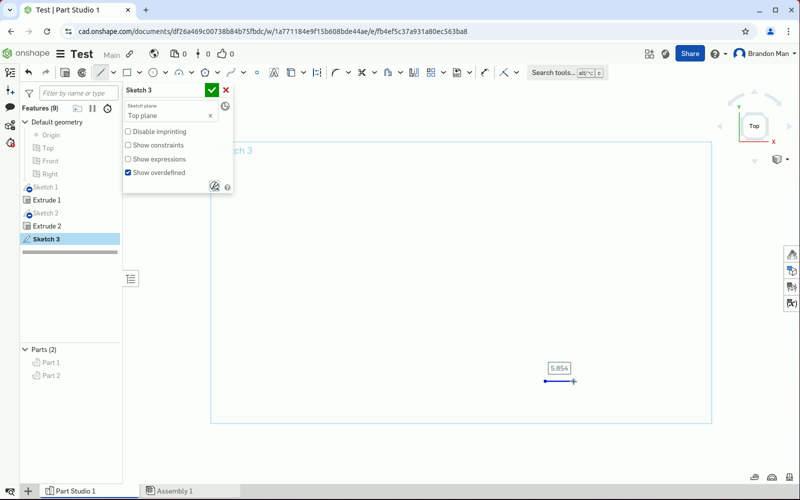
mouse_move(573, 185)
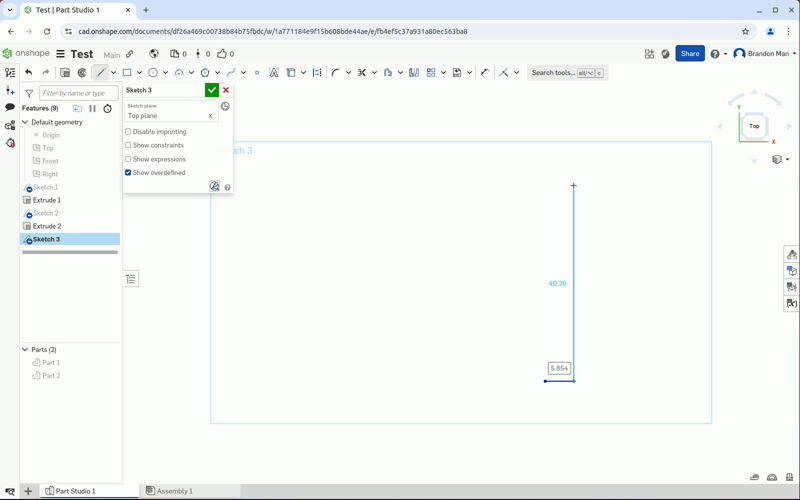
click(573, 185)
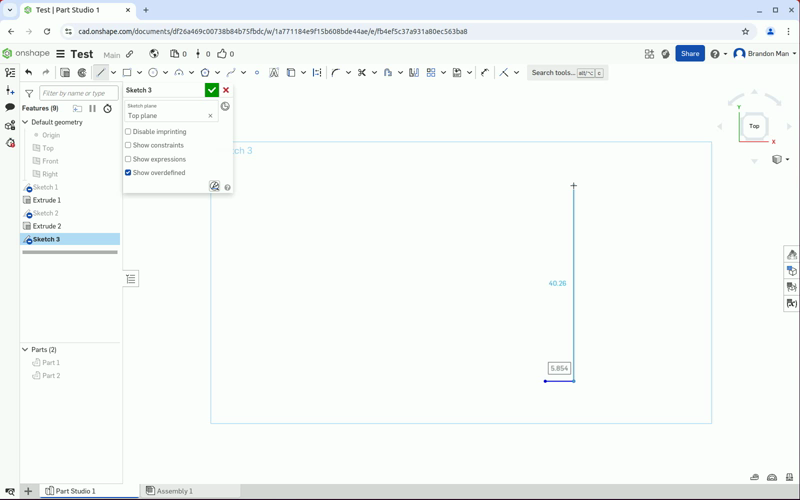
key_up(shift)
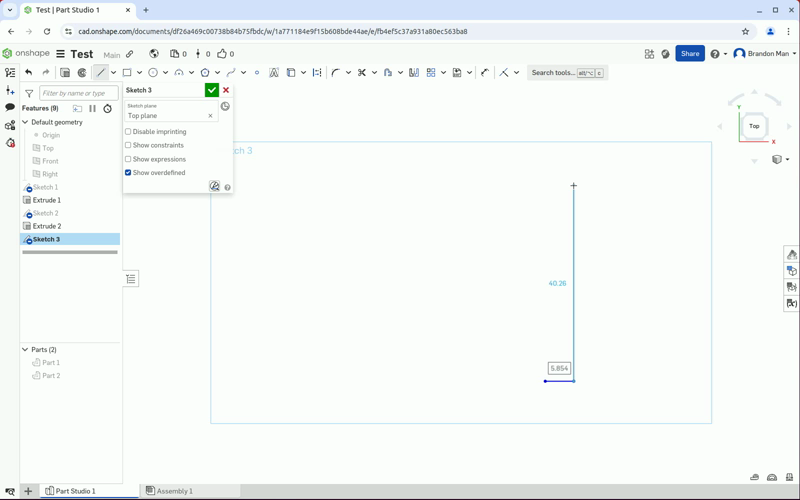
key_down(shift)
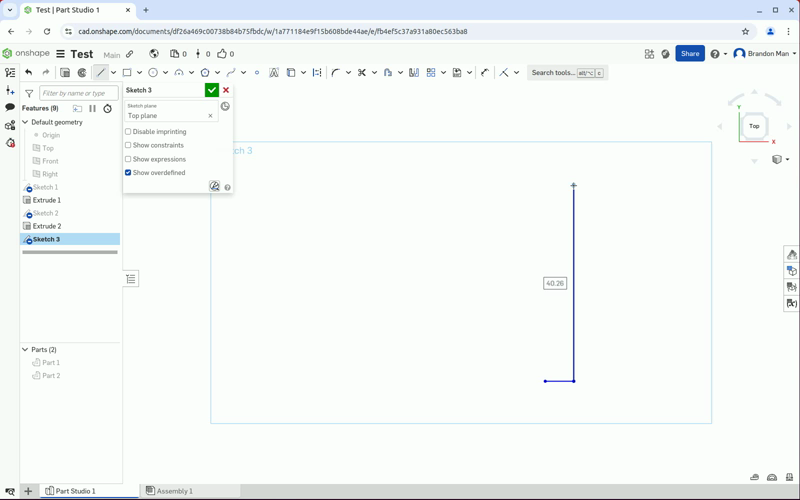
mouse_move(589, 185)
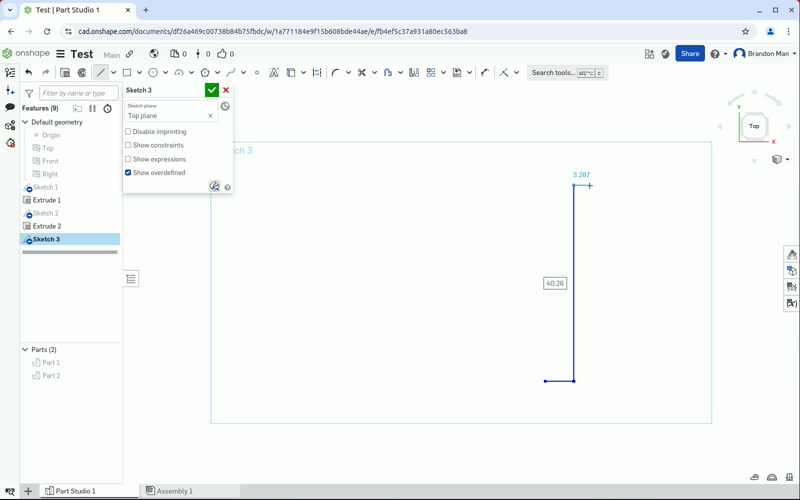
mouse_move(545, 185)
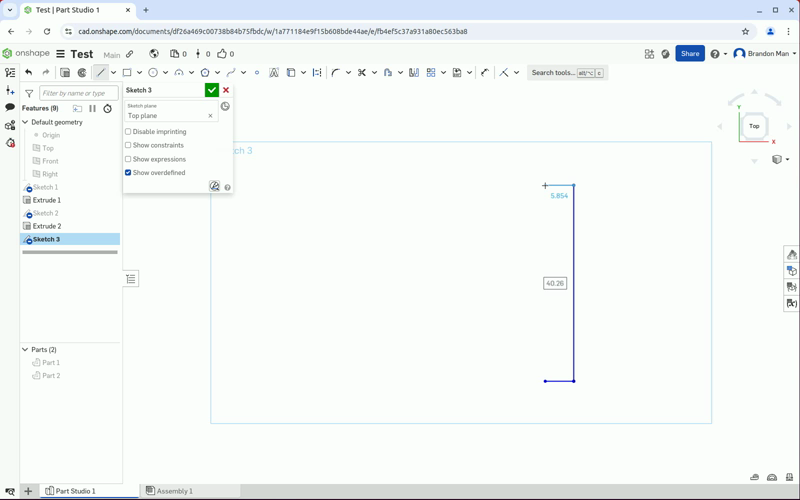
click(545, 185)
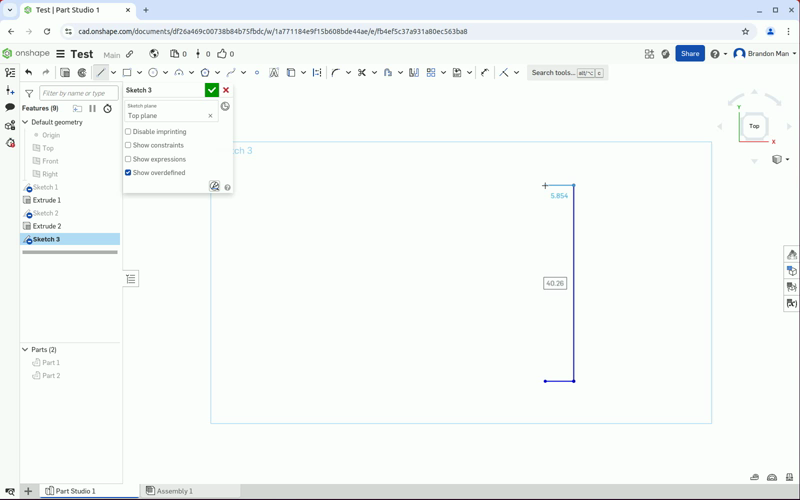
key_up(shift)
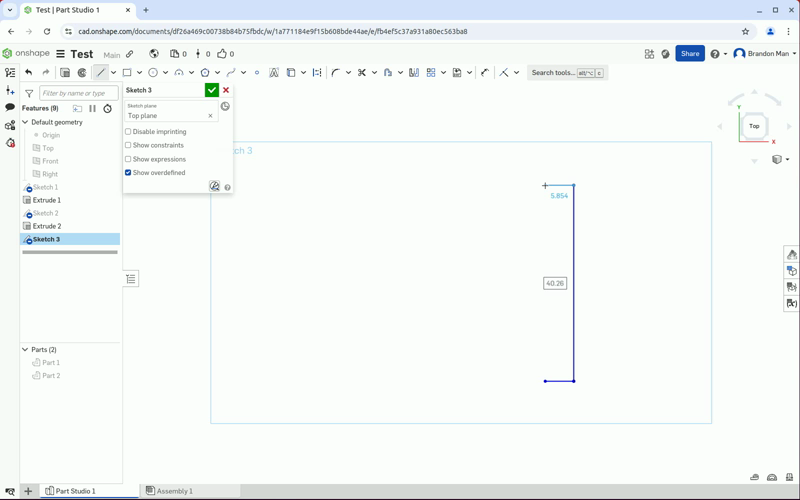
key_down(shift)
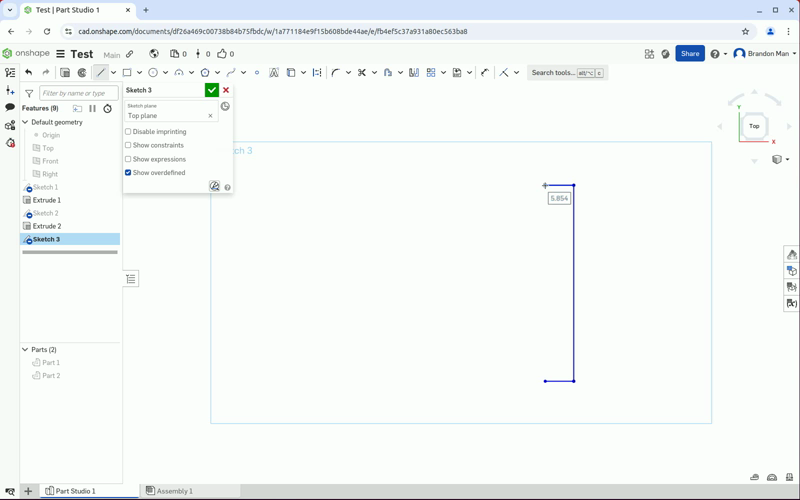
mouse_move(575, 185)
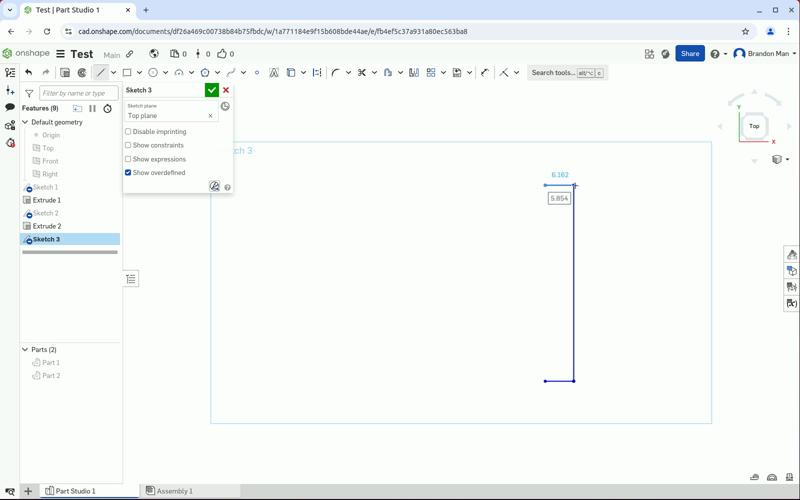
mouse_move(545, 232)
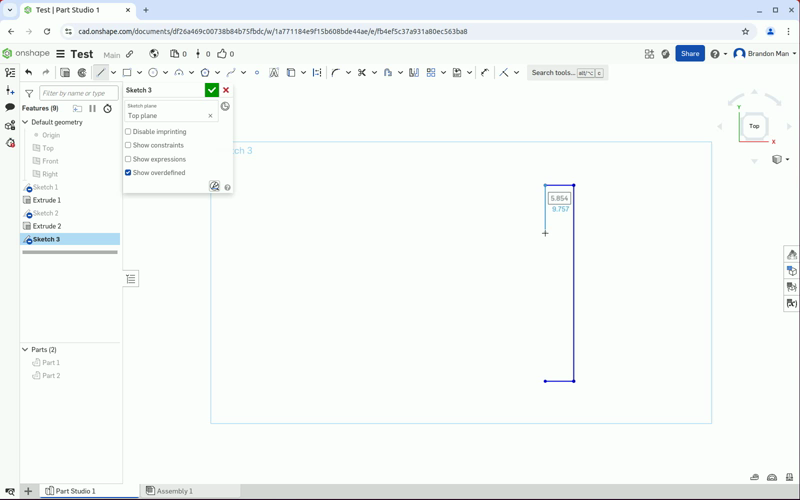
click(545, 232)
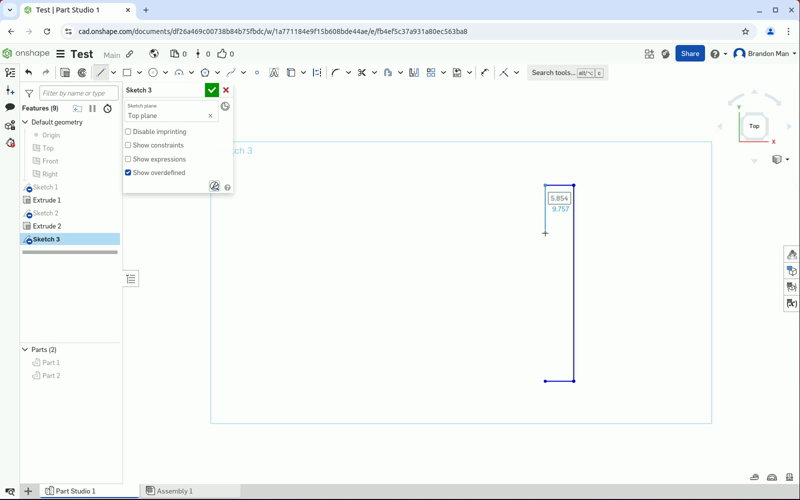
key_up(shift)
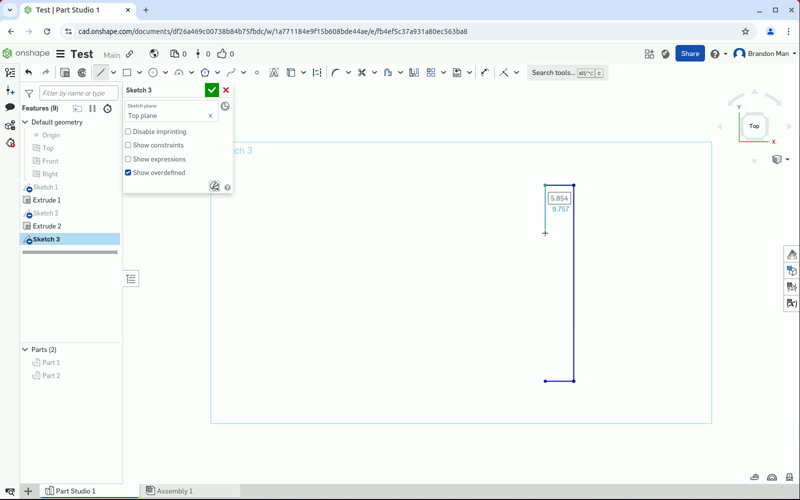
key(esc)
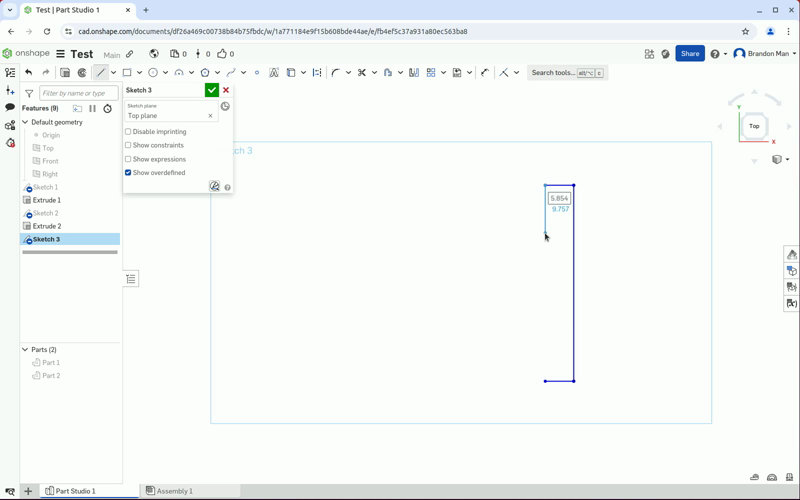
key(a)
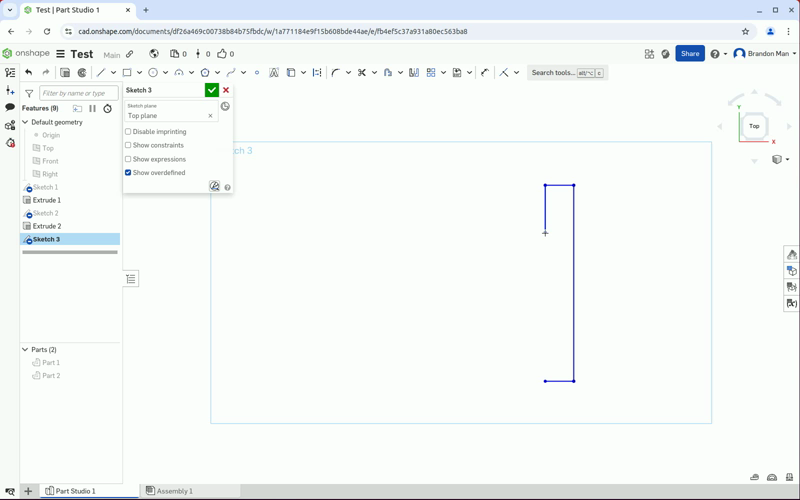
mouse_move(545, 232)
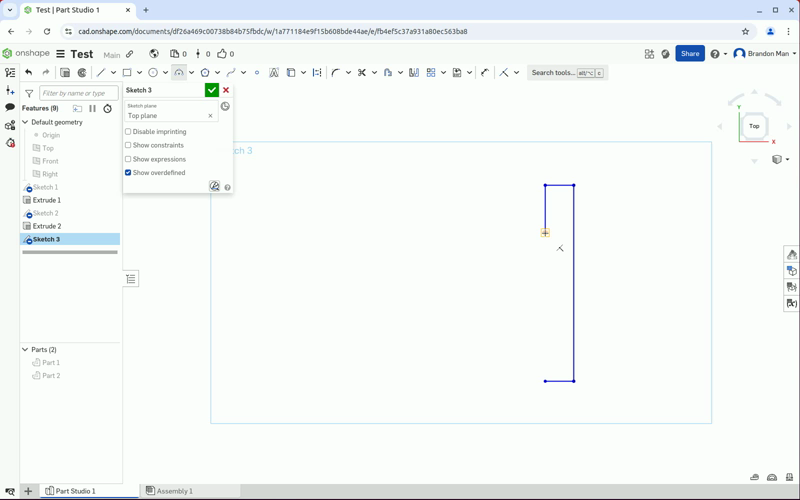
click(545, 232)
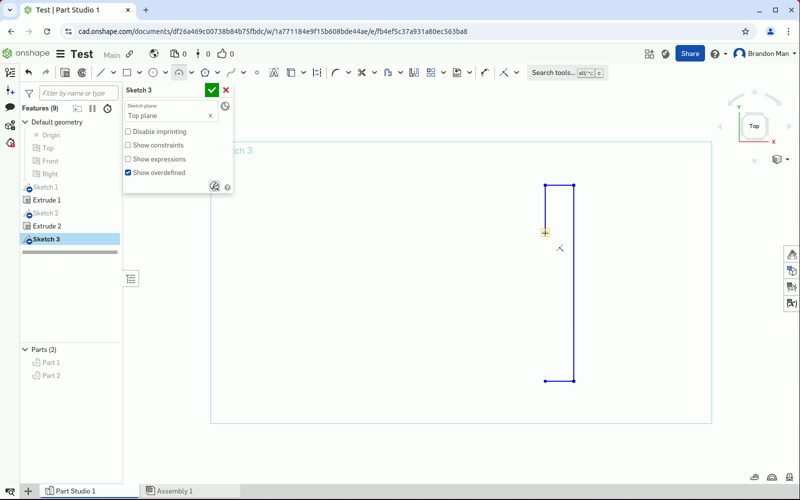
key_down(shift)
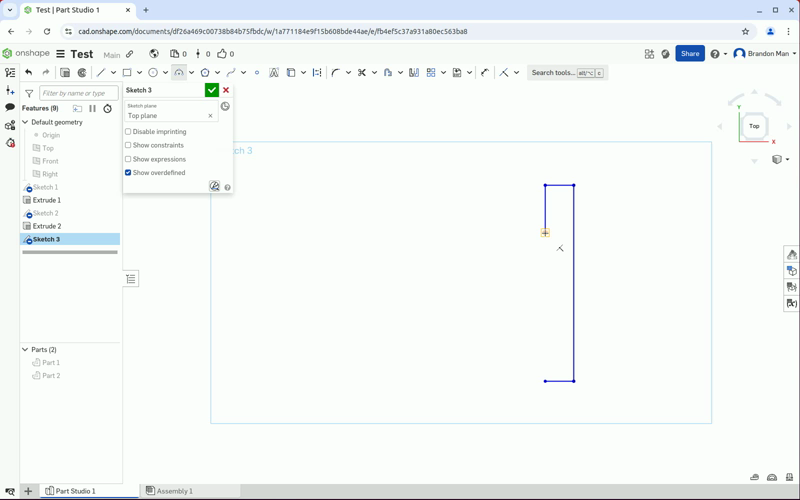
mouse_move(545, 333)
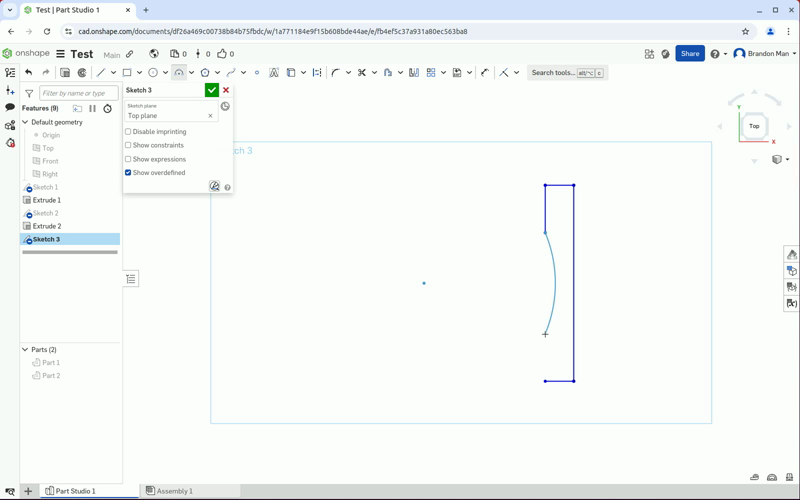
click(545, 333)
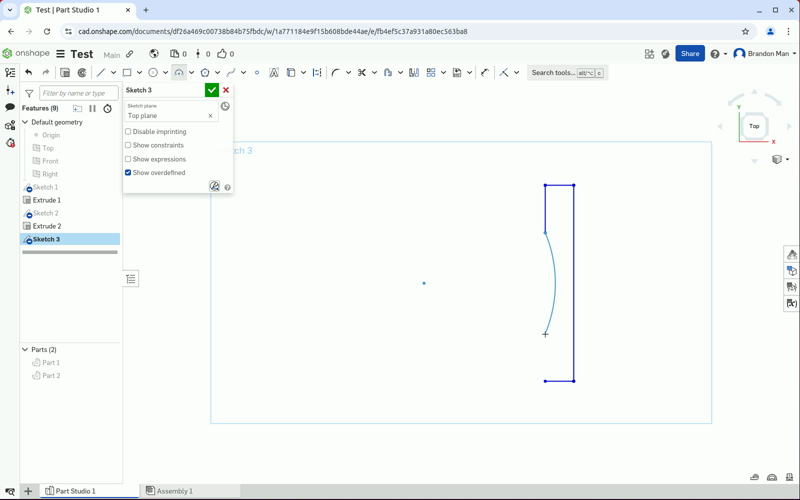
mouse_move(559, 283)
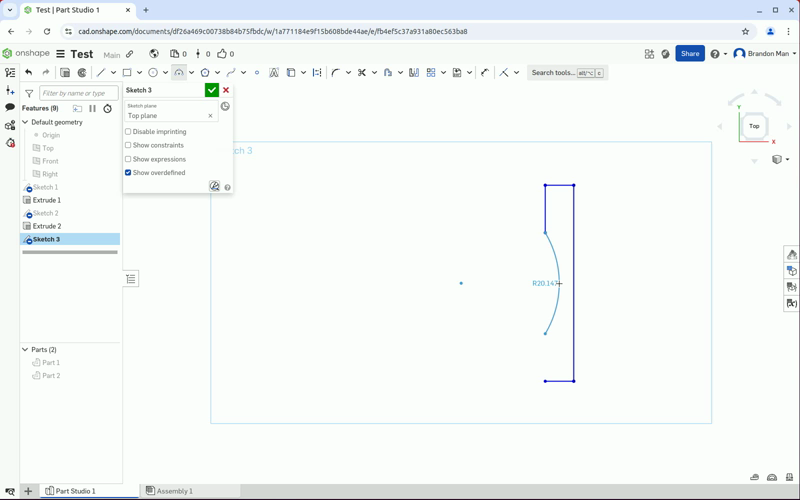
click(559, 283)
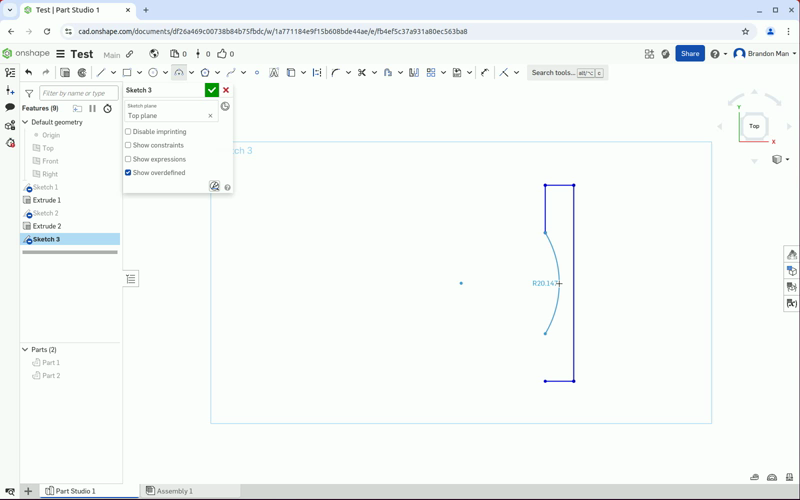
key_up(shift)
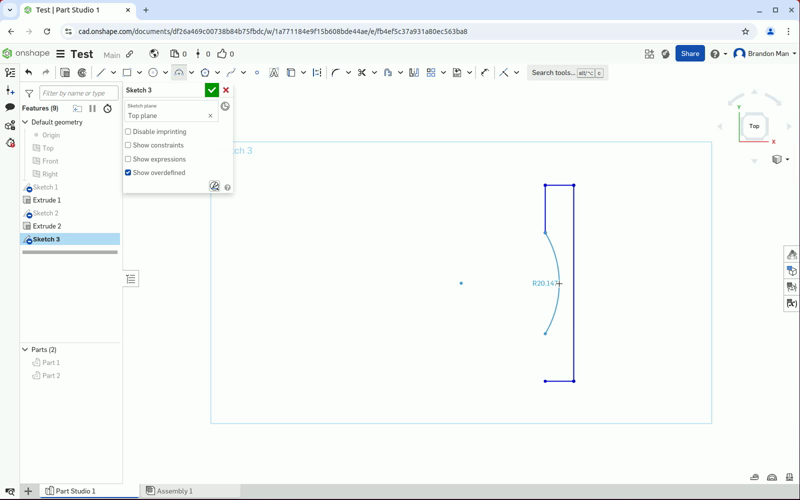
key(esc)
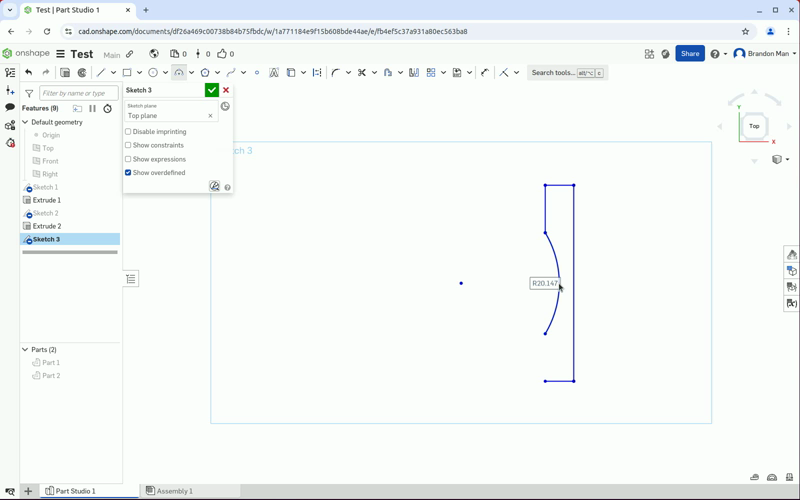
key(l)
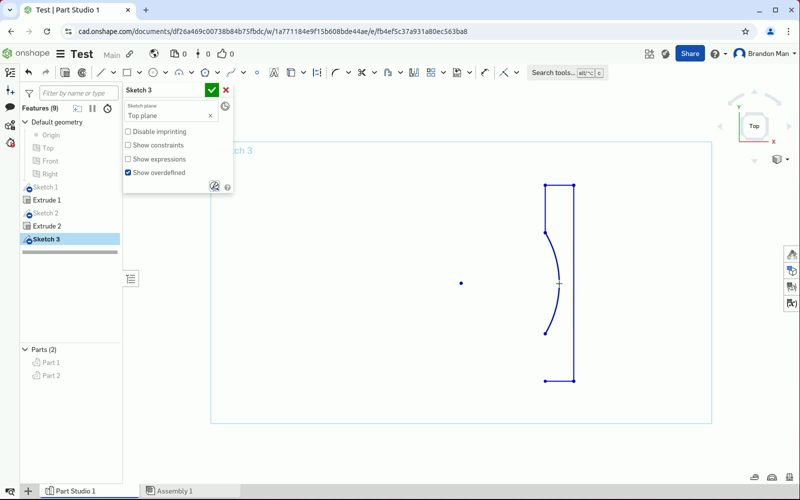
mouse_move(545, 333)
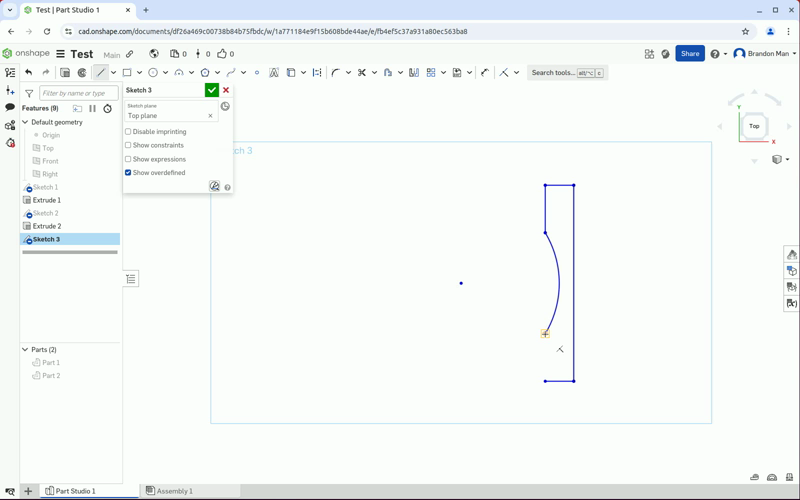
click(545, 333)
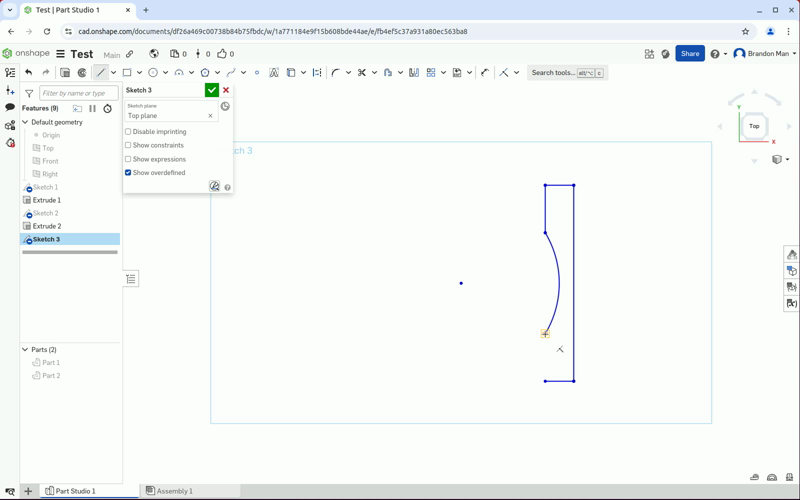
mouse_move(575, 333)
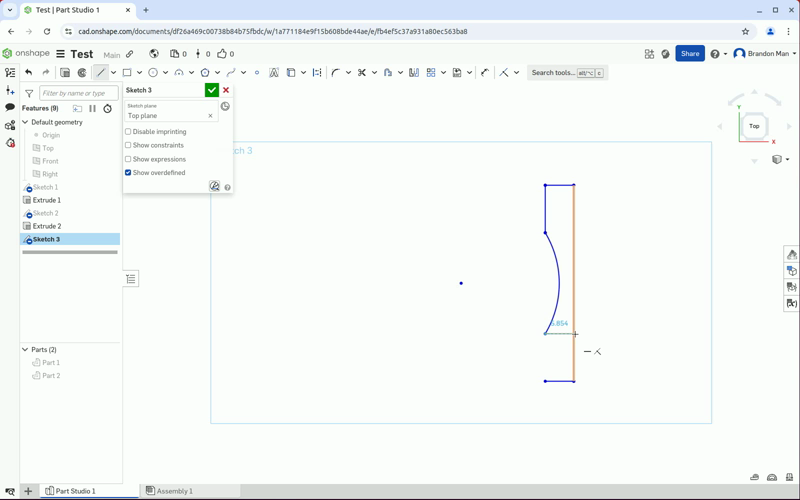
key_down(shift)
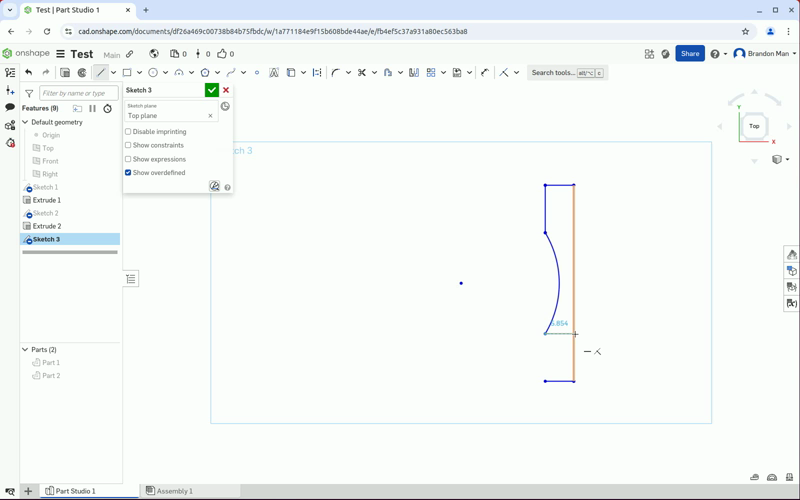
mouse_move(545, 381)
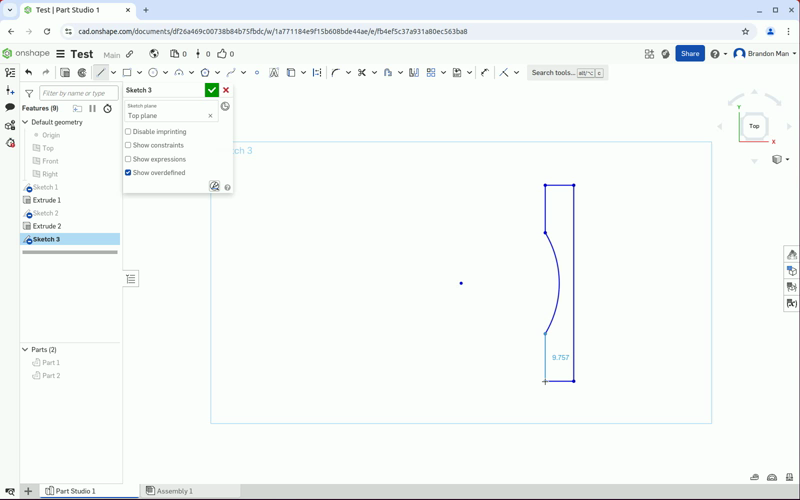
key_up(shift)
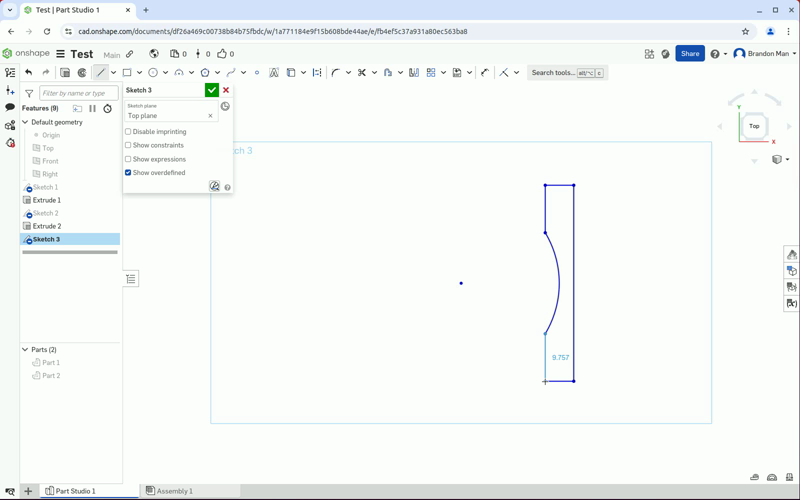
click(545, 381)
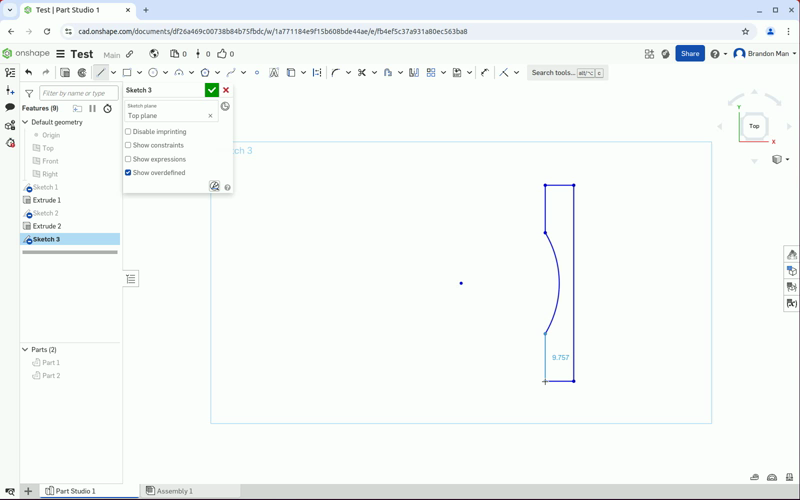
key(esc)
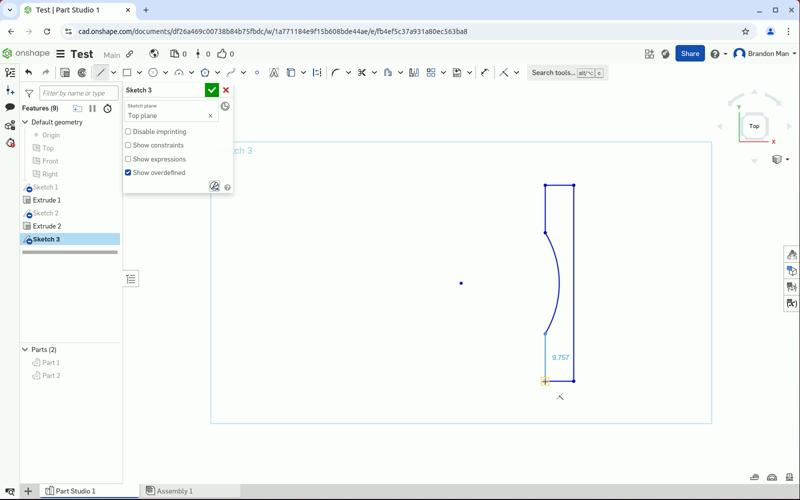
mouse_move(555, 377)
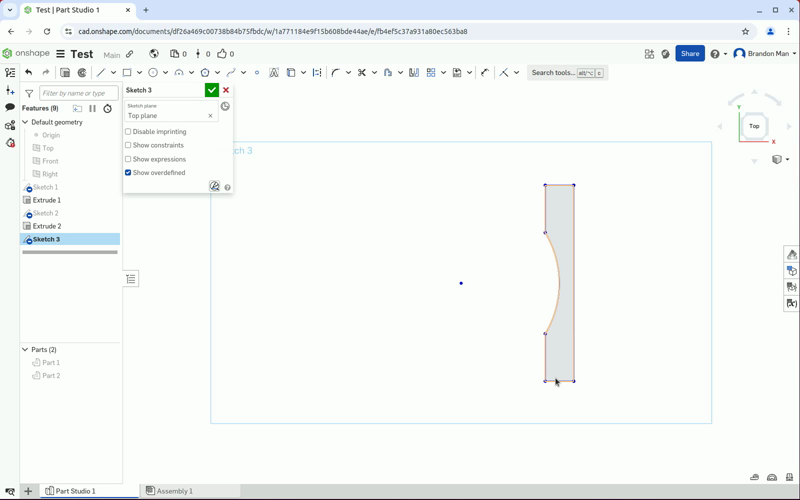
click(555, 377)
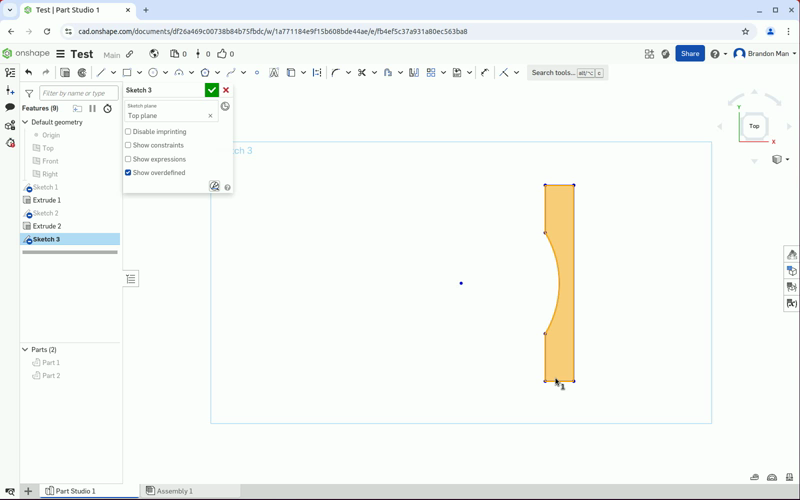
mouse_move(73, 352)
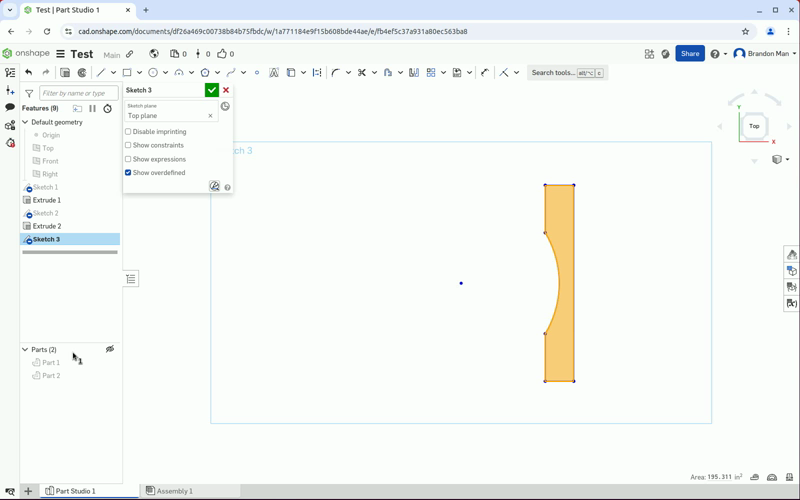
key(shift+y)
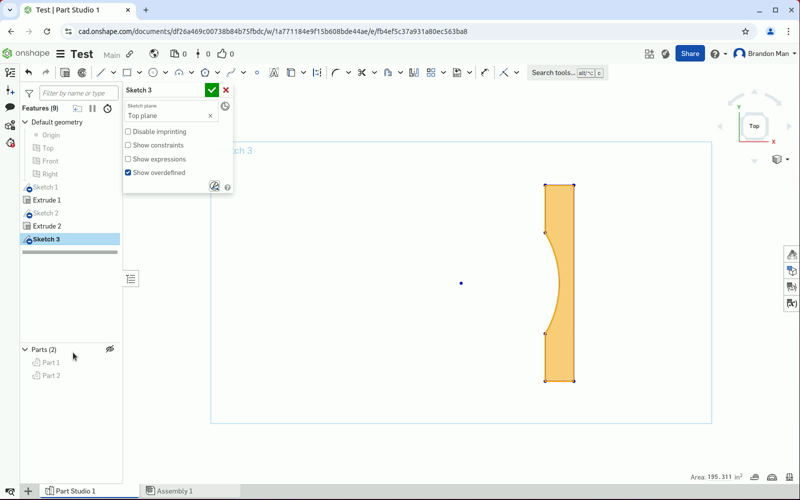
key(shift+e)
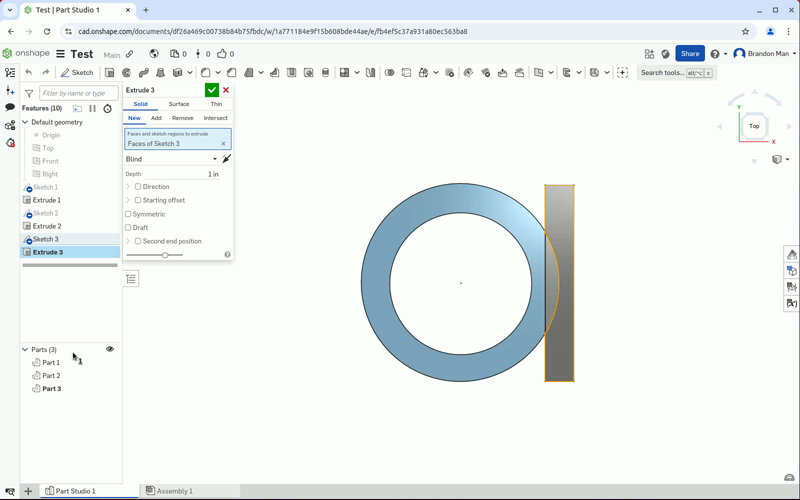
mouse_move(143, 106)
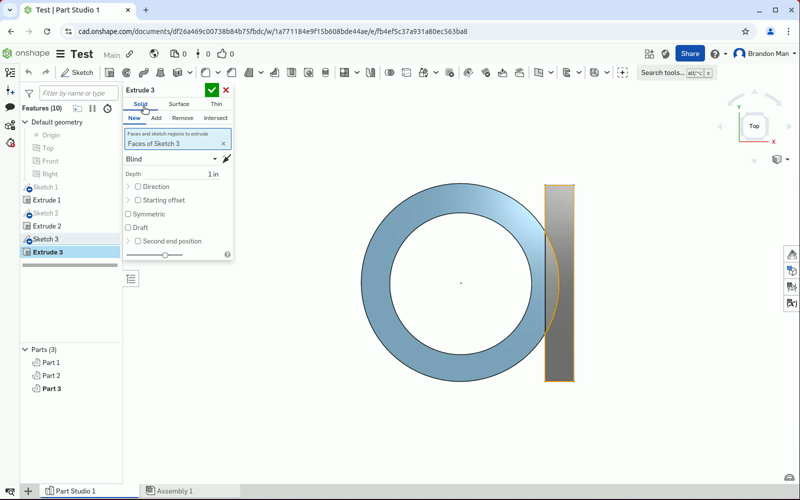
click(143, 106)
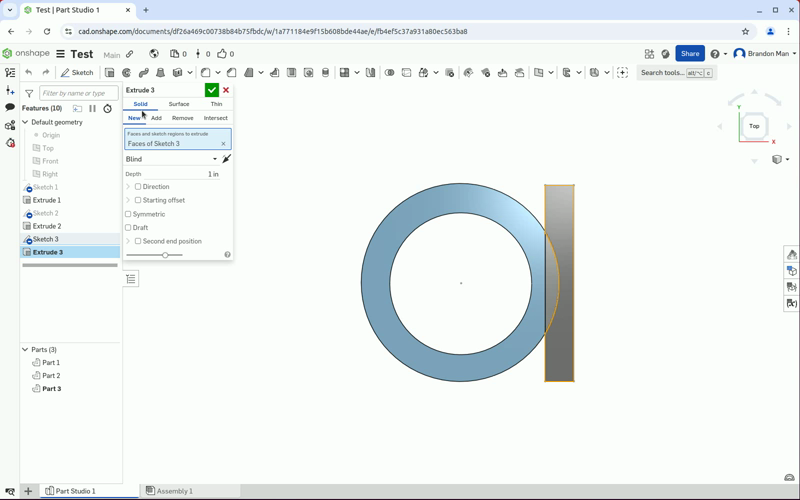
mouse_move(137, 120)
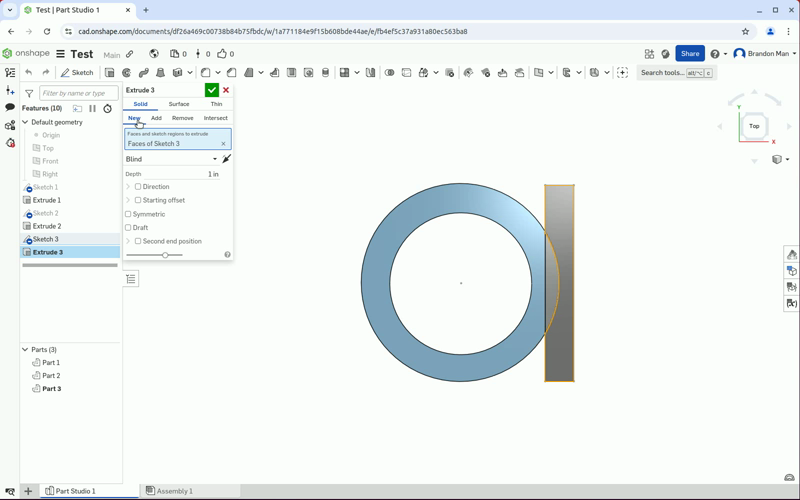
click(137, 120)
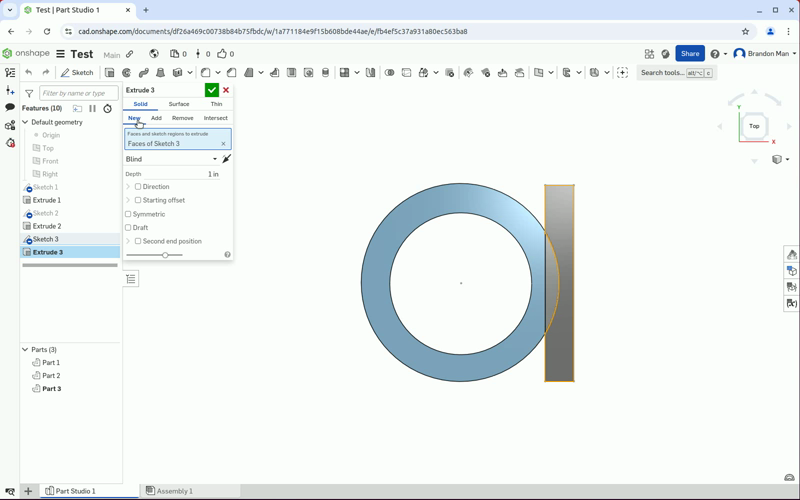
key(tab, 4)
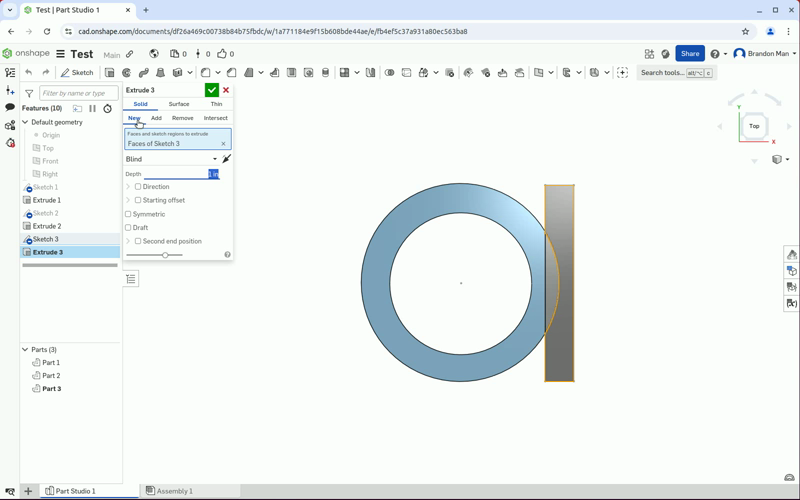
text(2.407)
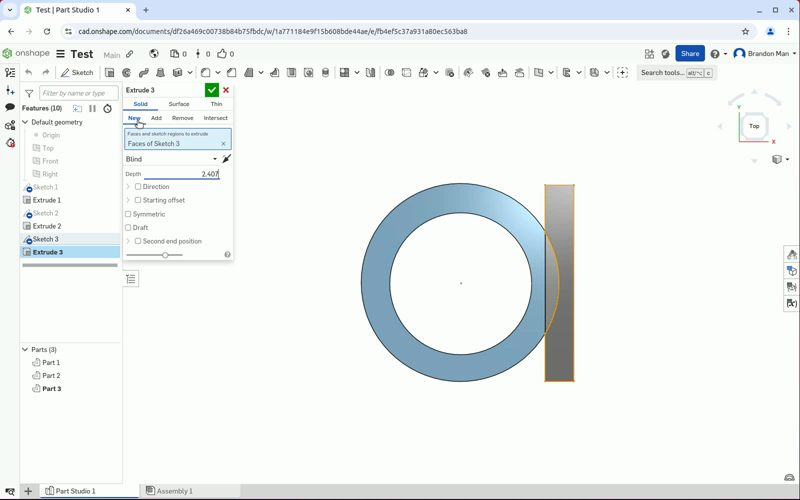
key(enter)
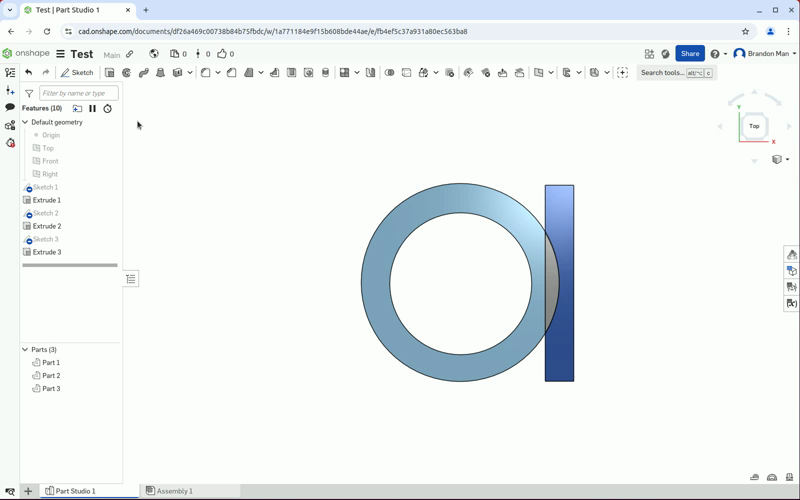
key(shift+h)
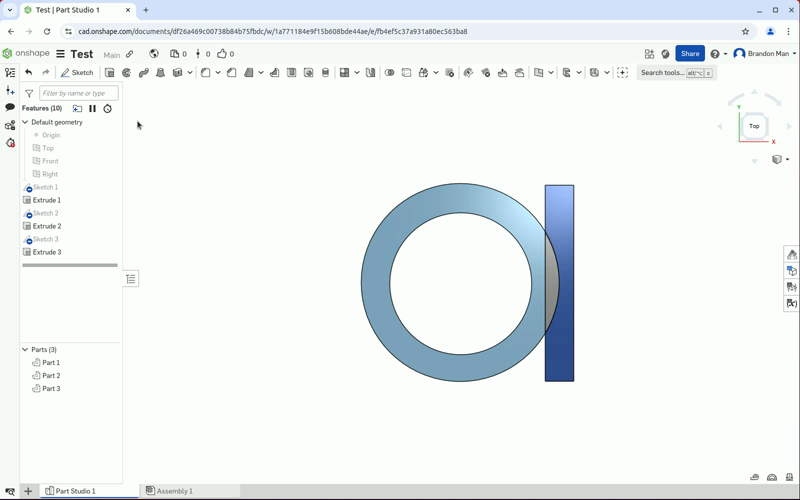
key(shift+h)
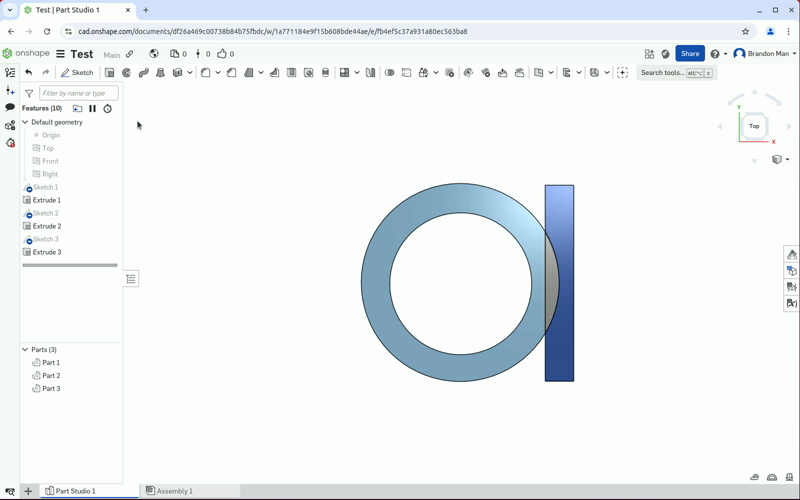
mouse_move(73, 189)
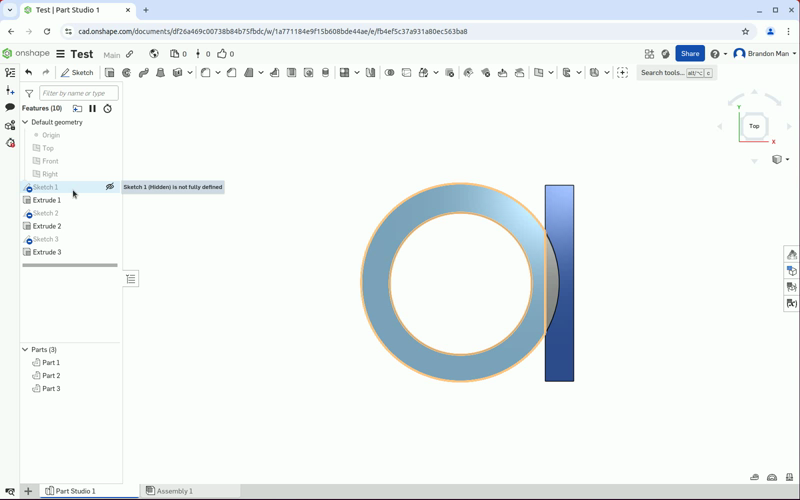
click(73, 189)
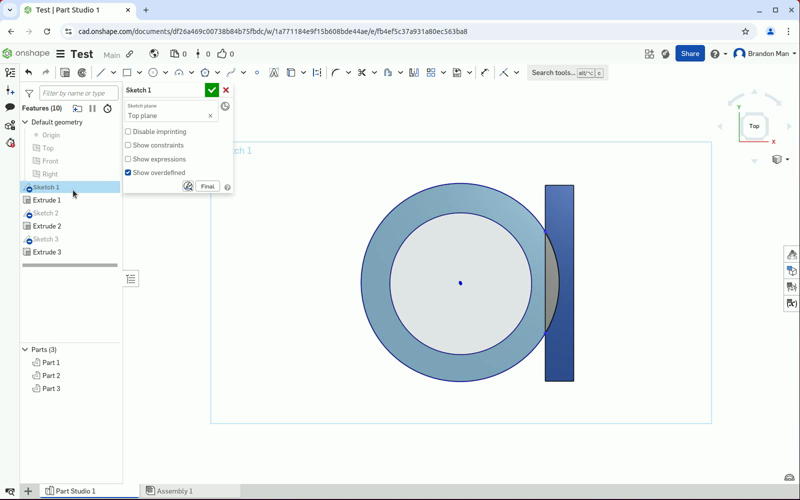
mouse_move(229, 92)
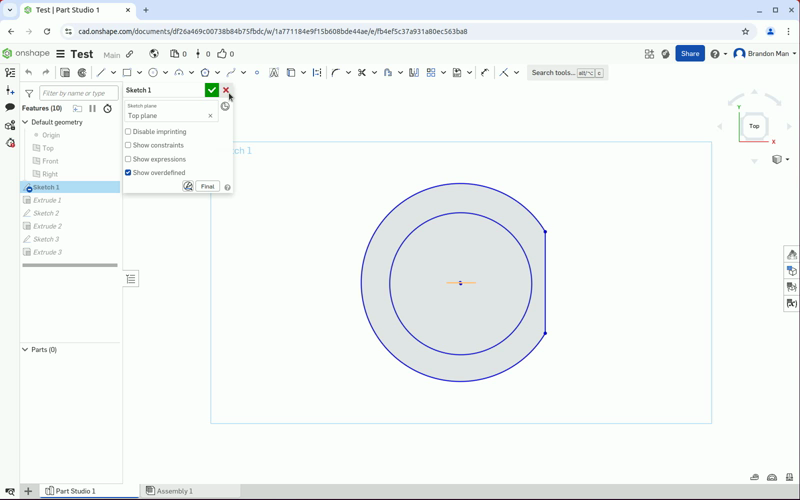
click(229, 92)
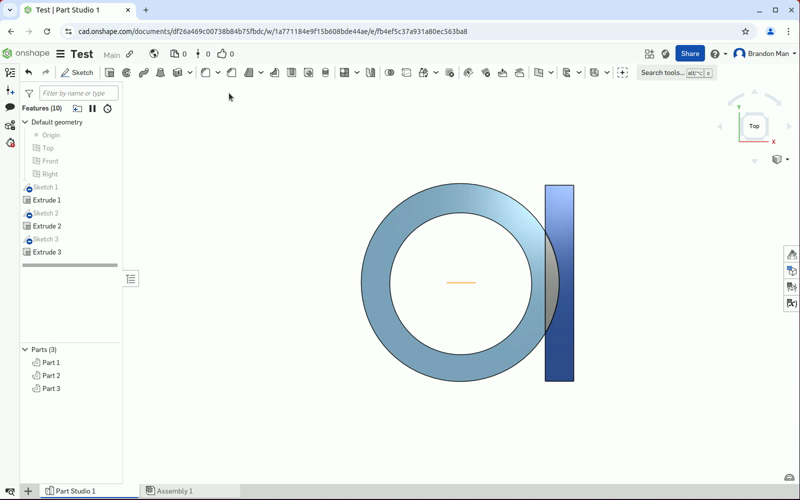
mouse_move(541, 75)
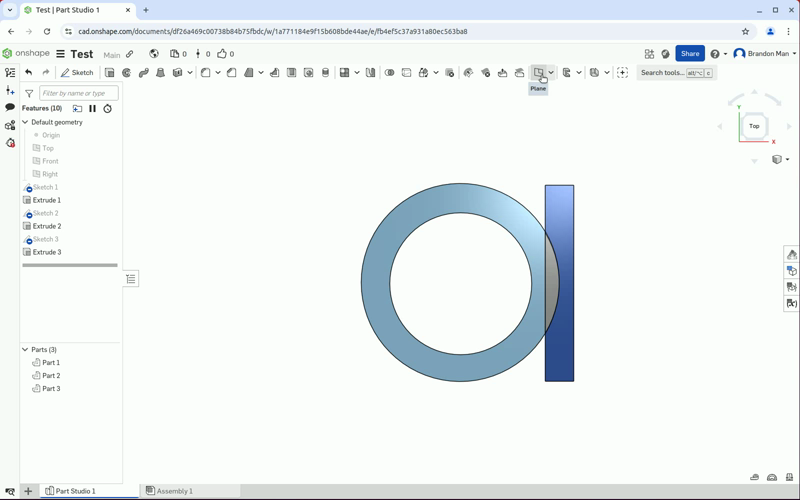
click(541, 75)
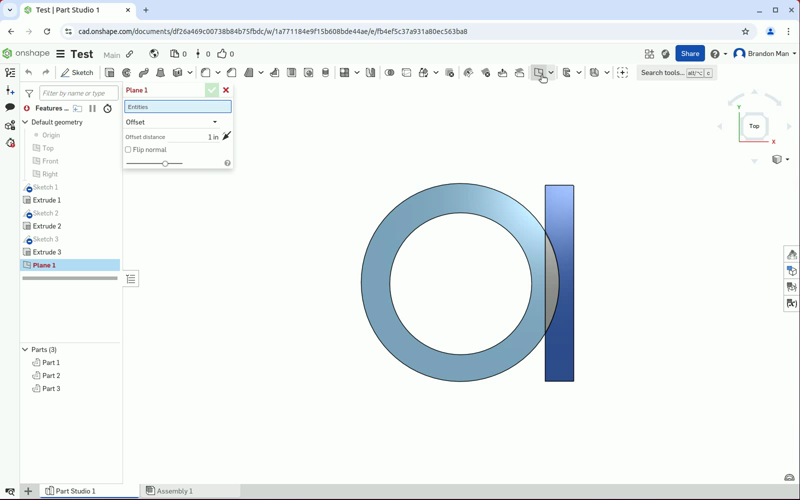
mouse_move(73, 150)
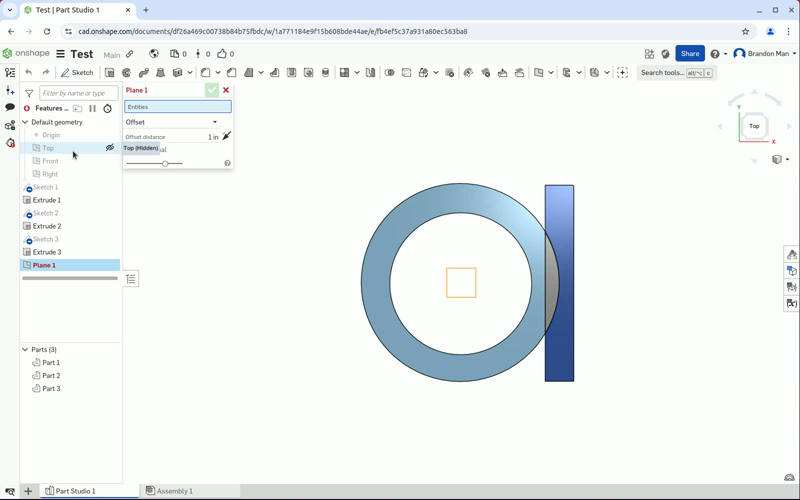
click(73, 150)
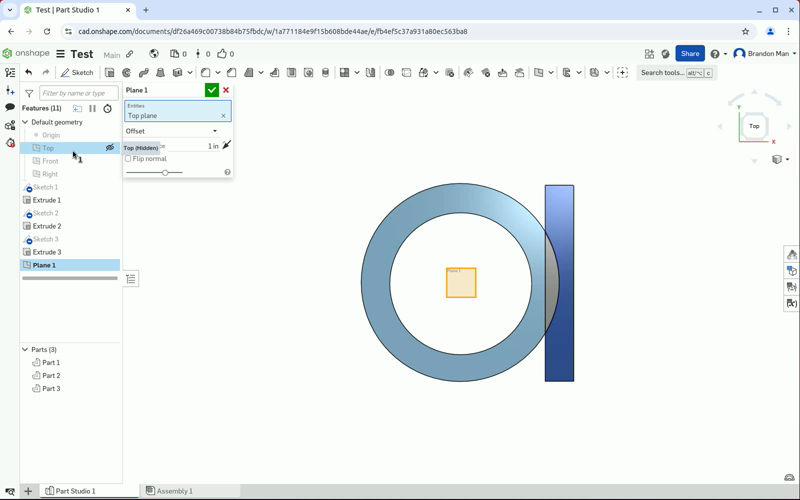
key(tab, 2)
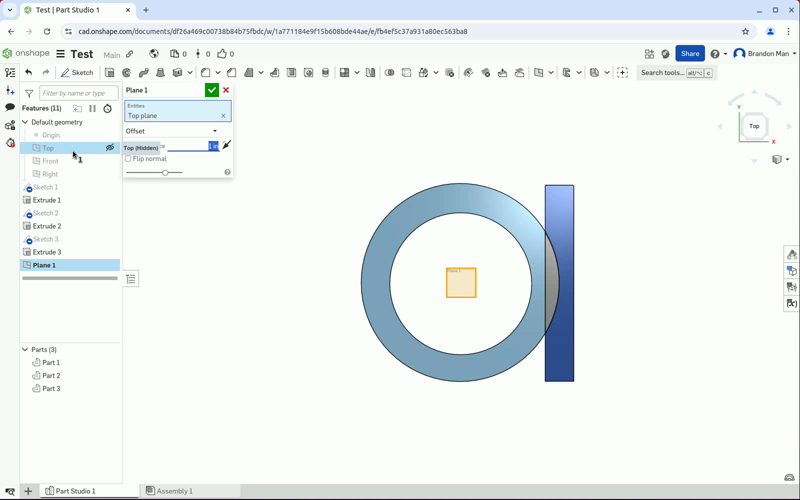
text(2.403)
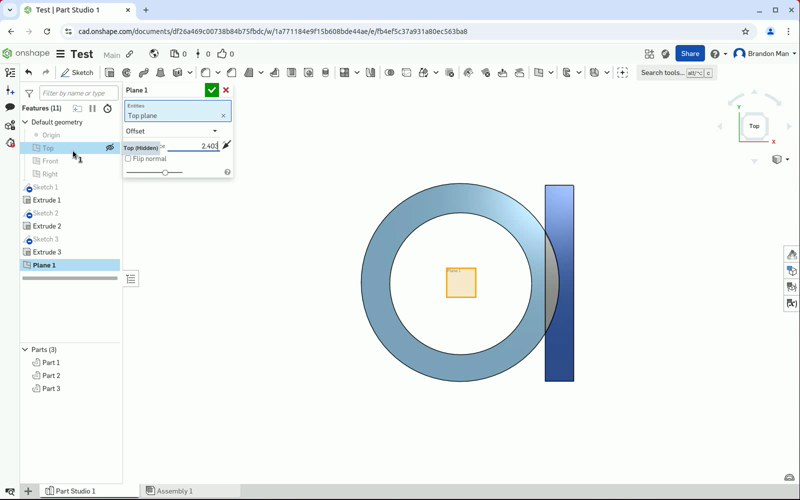
key(enter, 2)
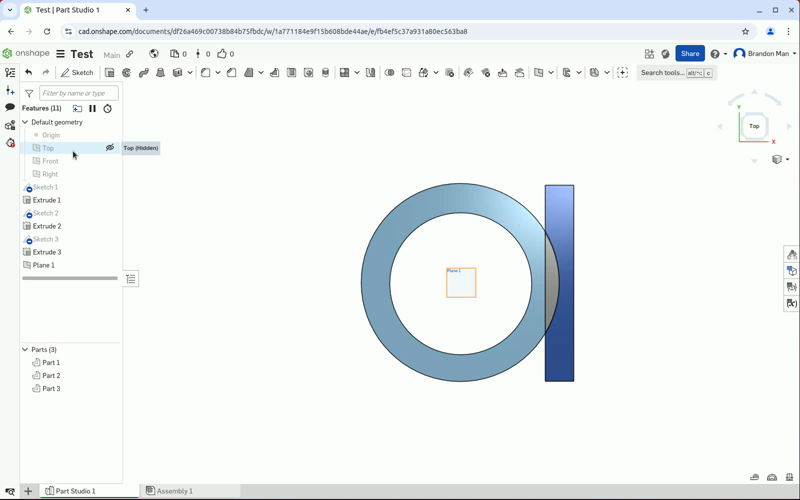
key(shift+s)
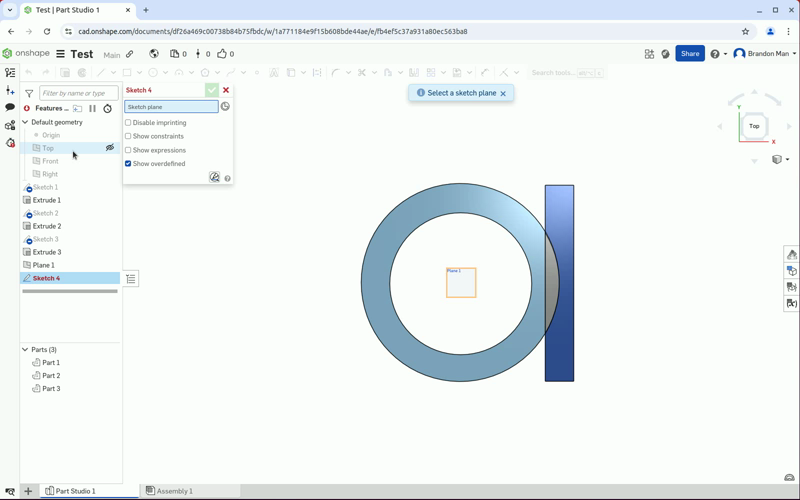
mouse_move(73, 267)
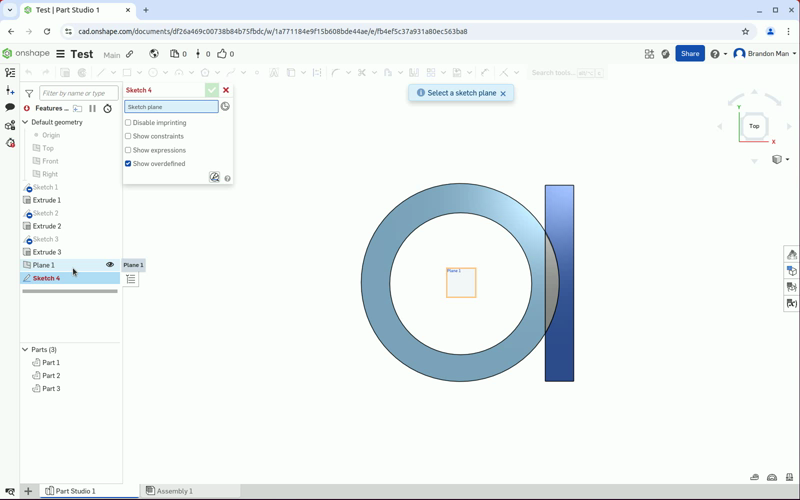
click(73, 267)
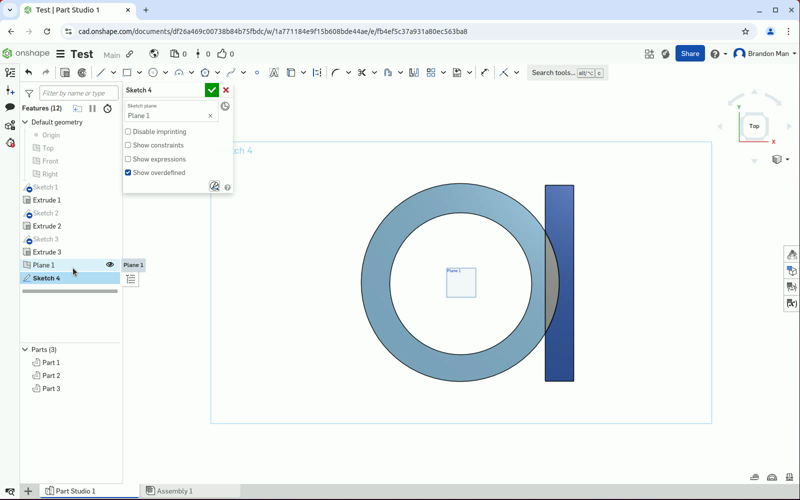
mouse_move(73, 352)
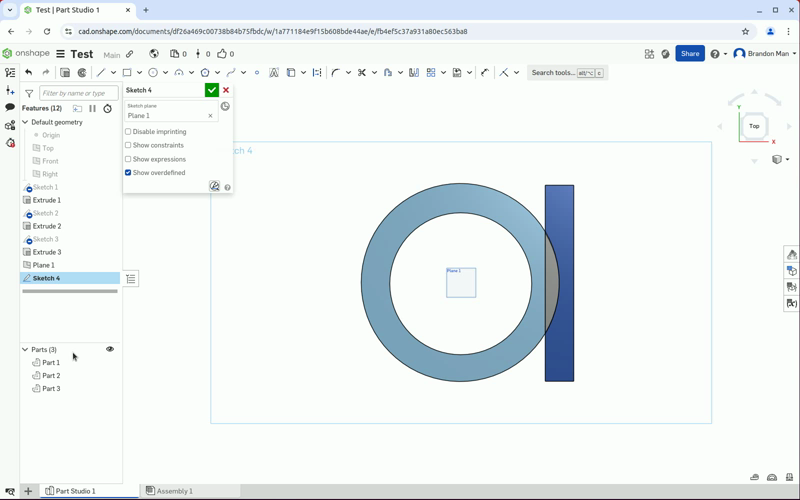
key(y)
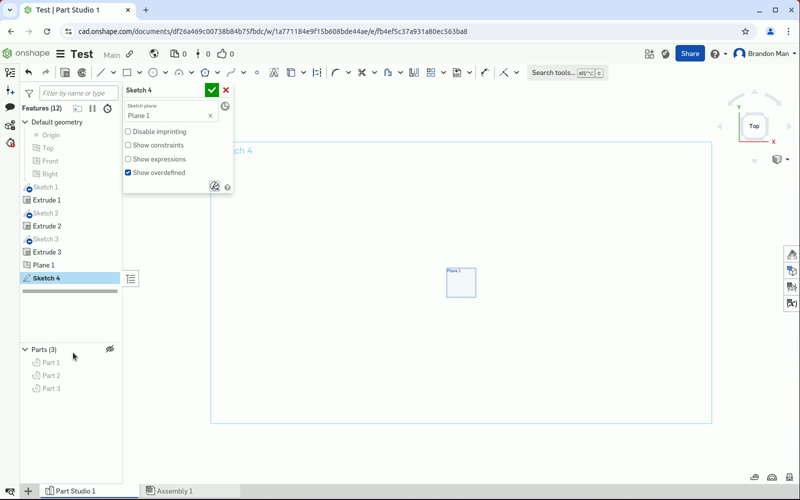
key(c)
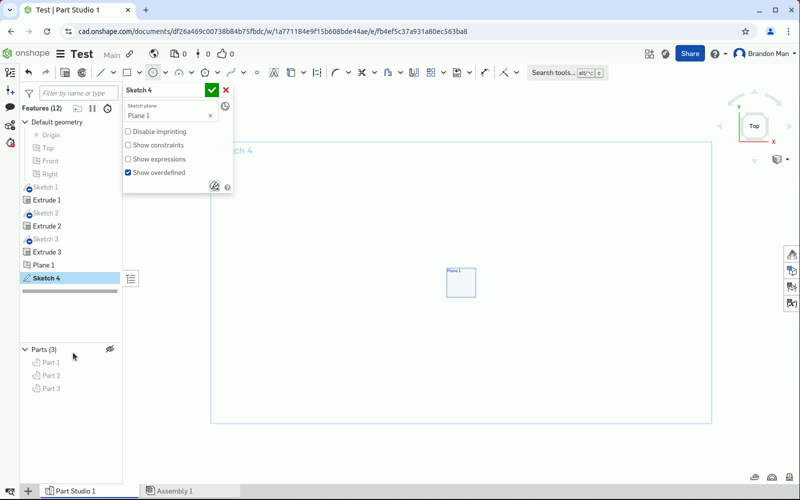
key_down(shift)
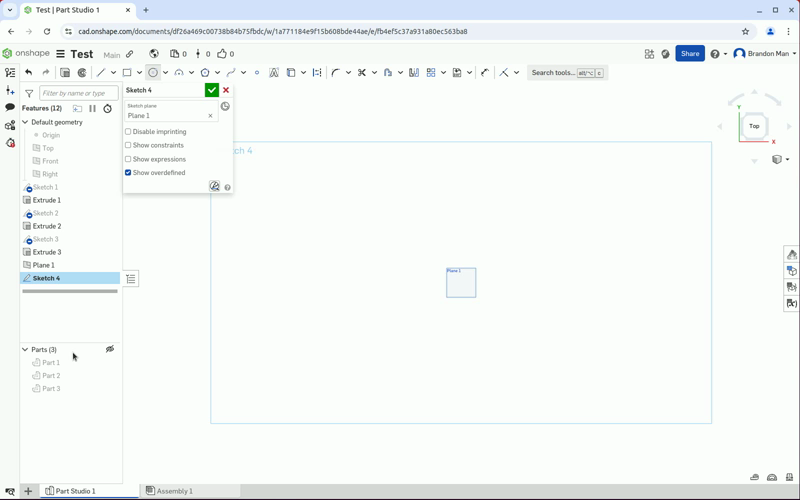
mouse_move(559, 198)
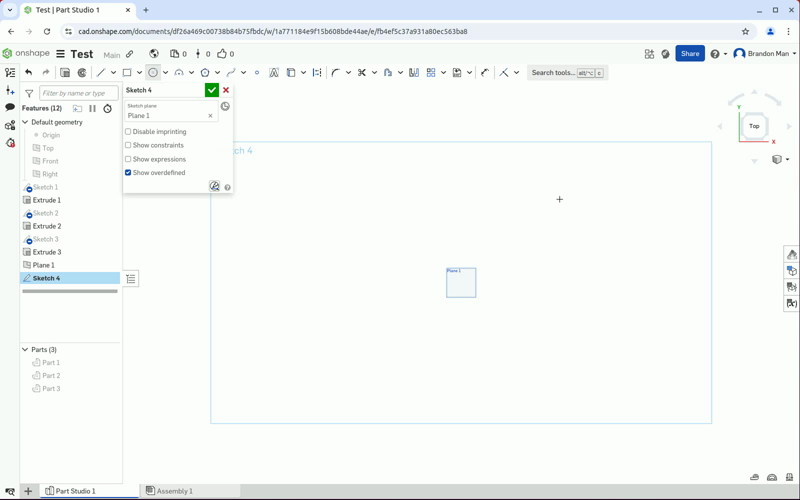
click(559, 198)
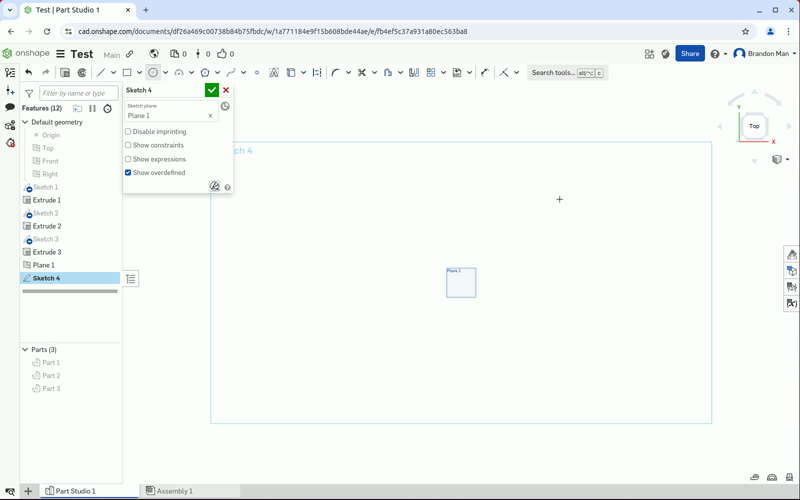
key_up(shift)
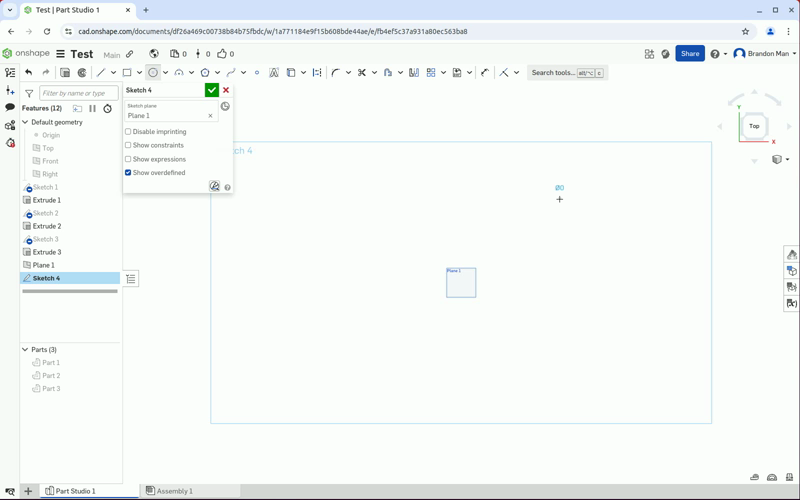
mouse_move(568, 198)
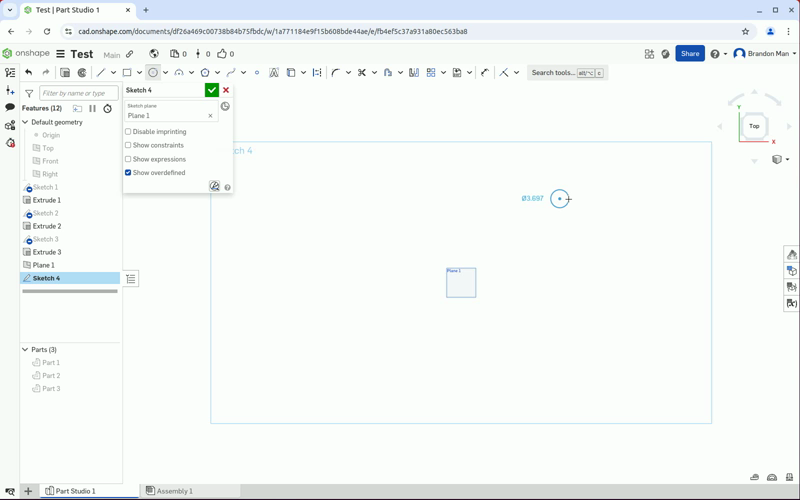
click(568, 198)
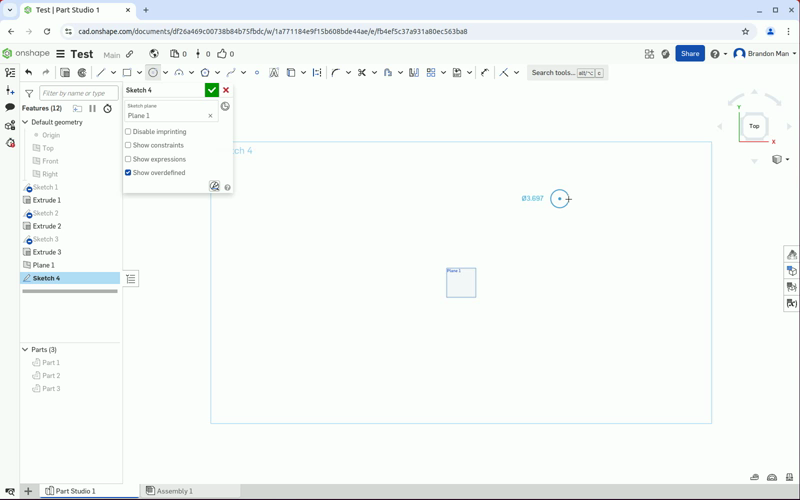
key(esc)
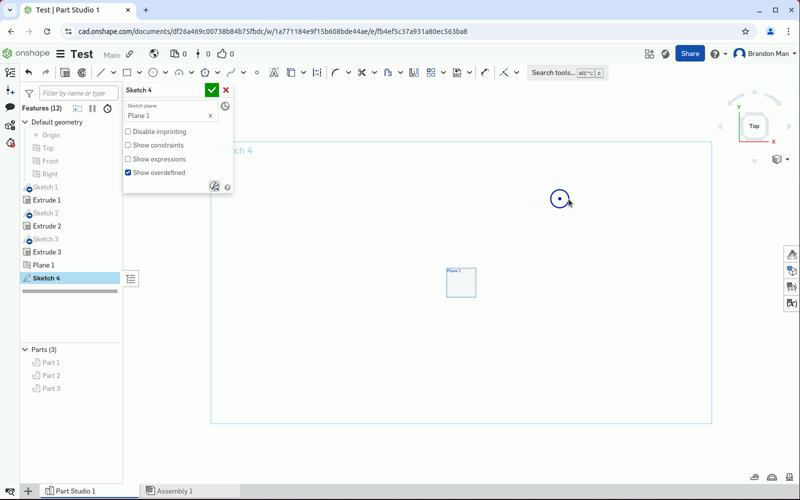
mouse_move(560, 196)
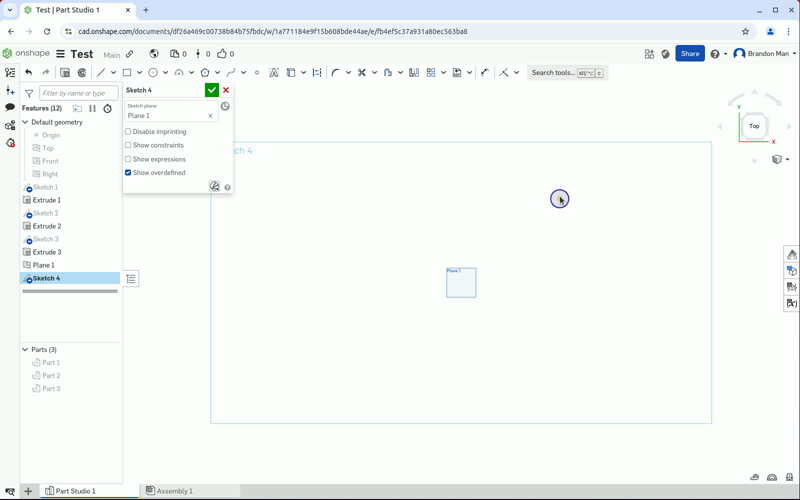
scroll(6)
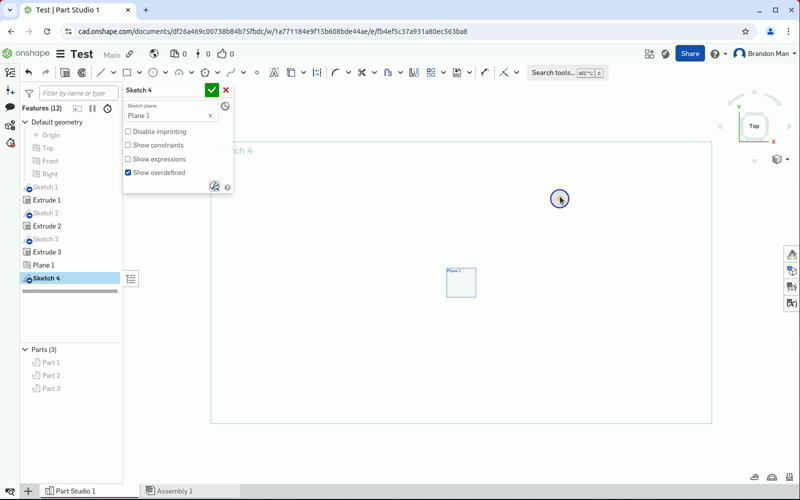
scroll(6)
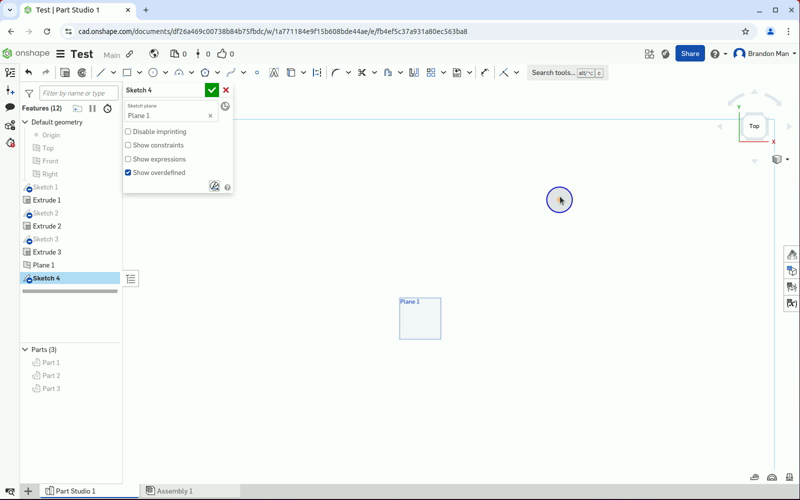
scroll(6)
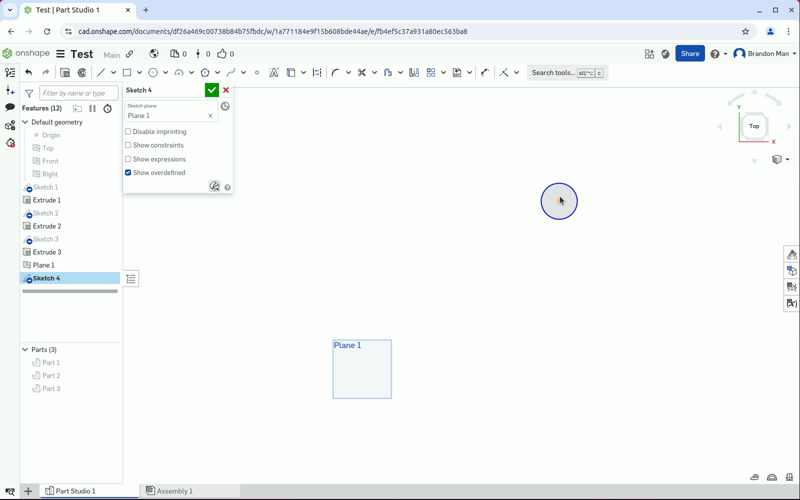
scroll(6)
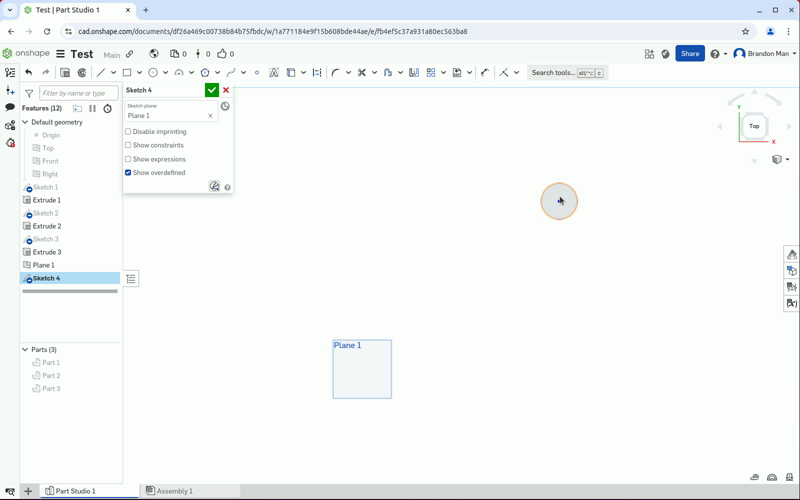
scroll(6)
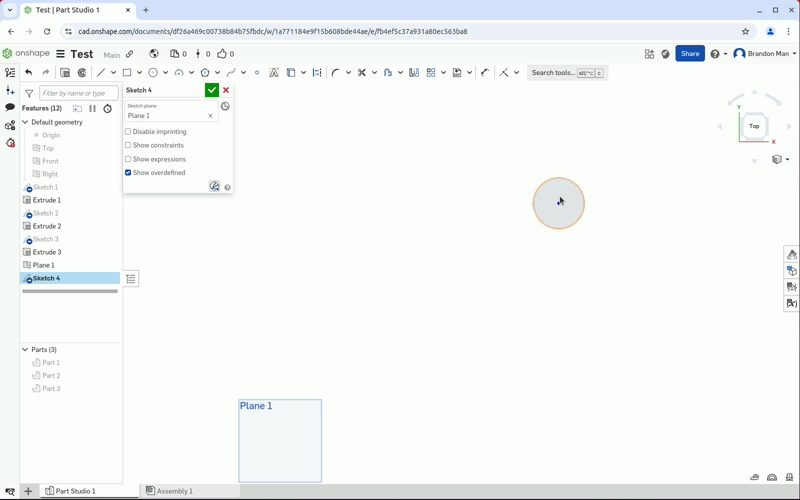
scroll(6)
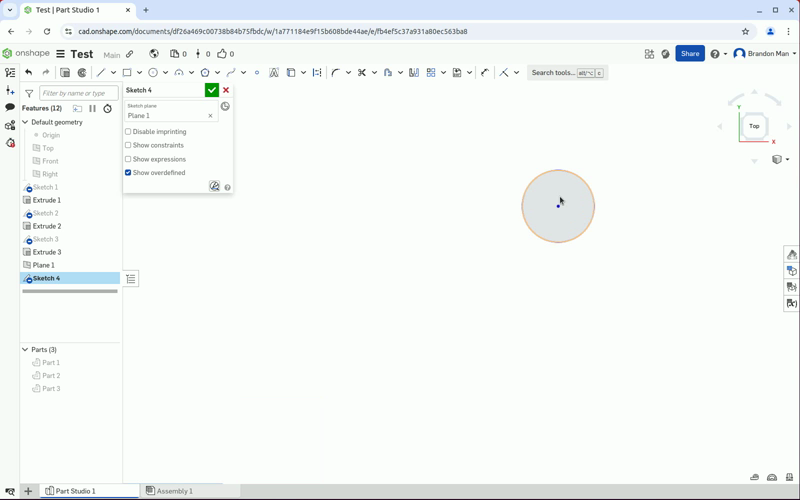
scroll(6)
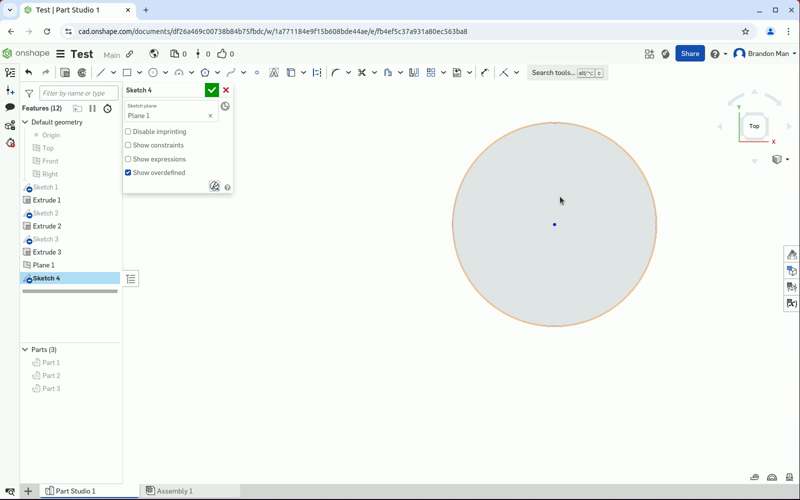
click(560, 196)
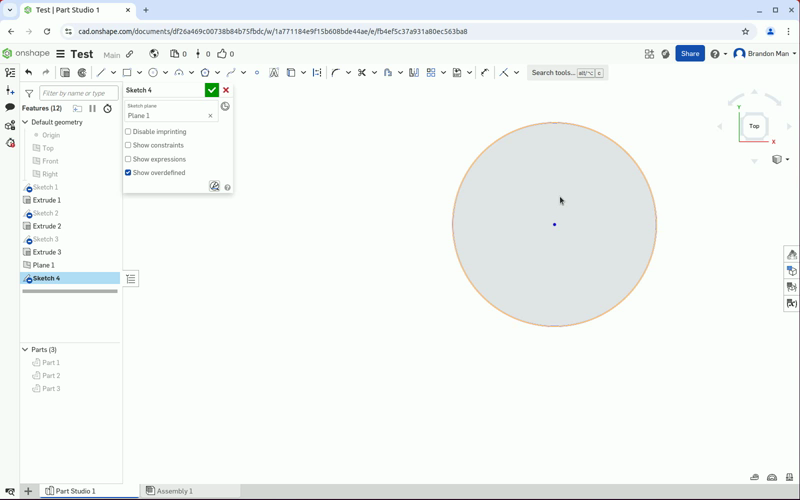
scroll(-6)
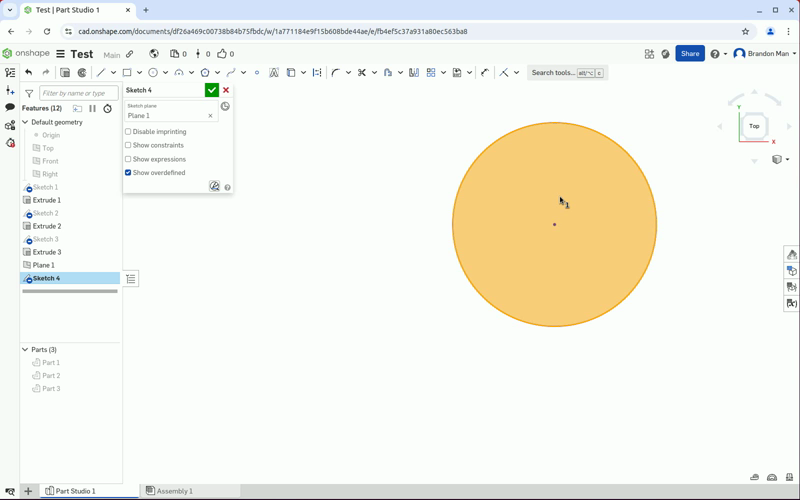
scroll(-6)
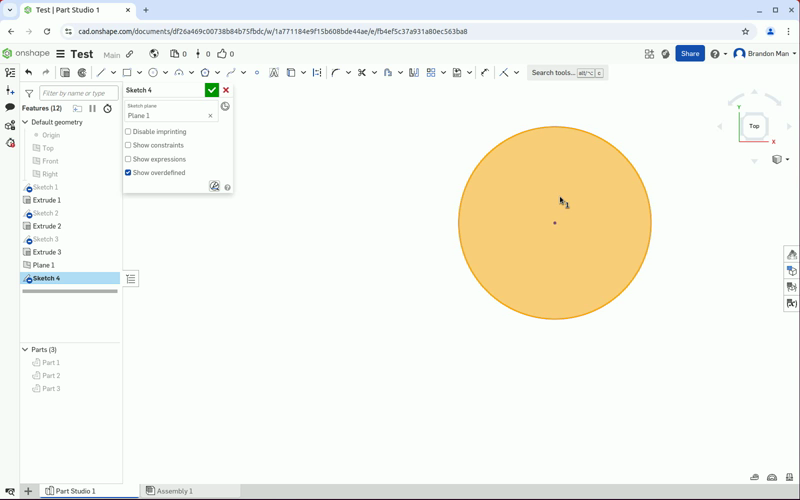
scroll(-6)
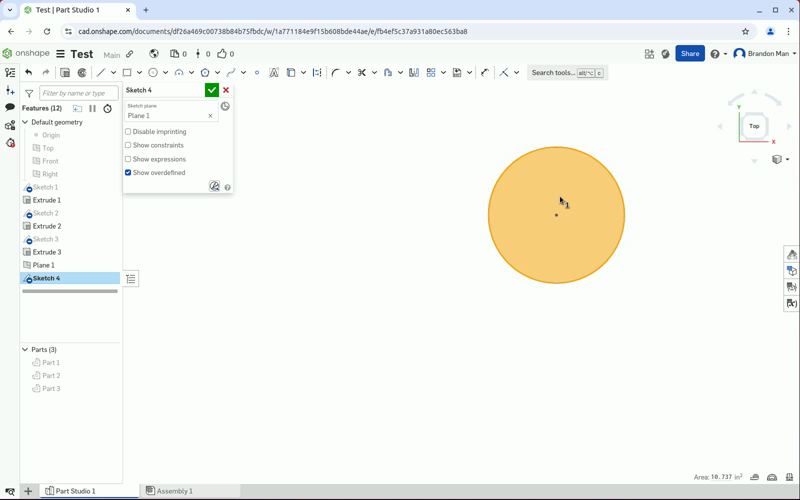
scroll(-6)
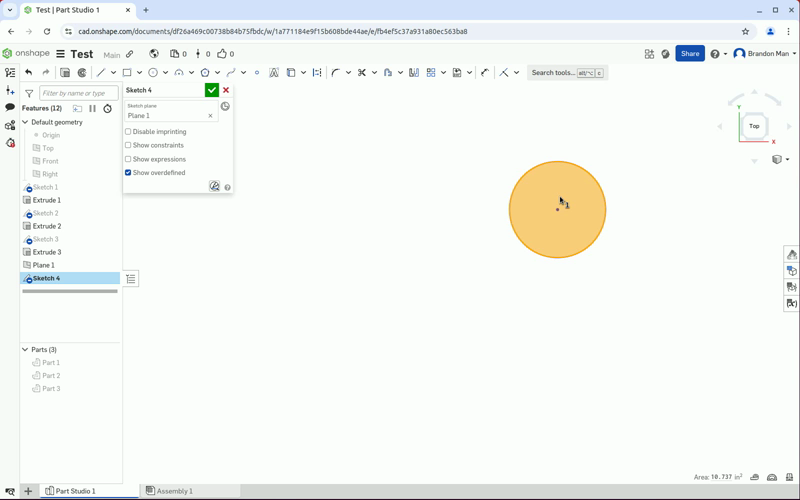
scroll(-6)
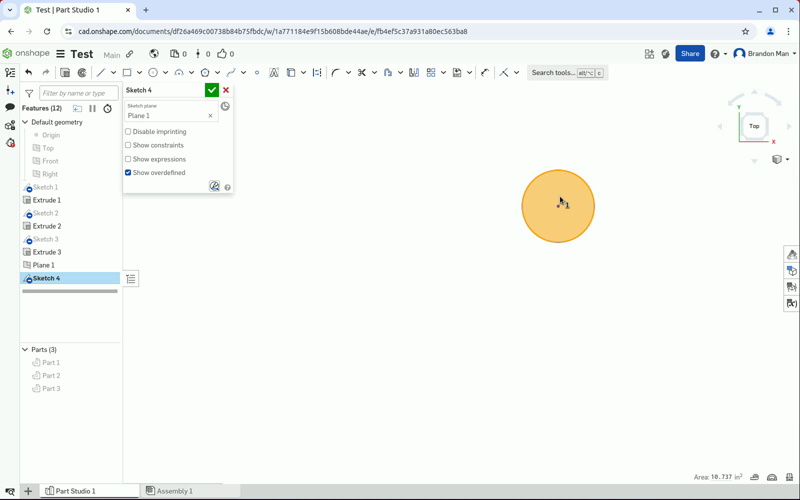
scroll(-6)
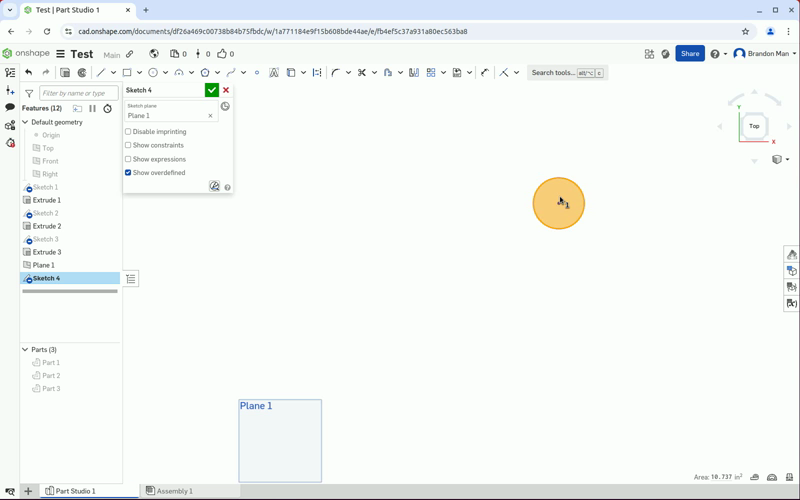
scroll(-6)
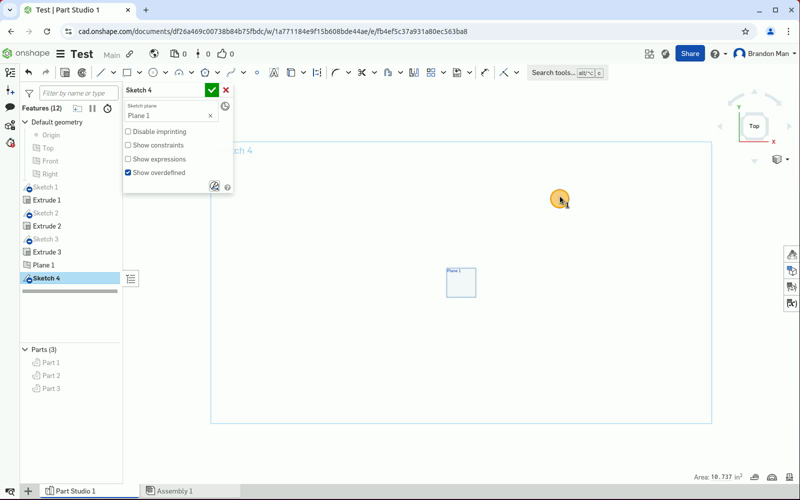
mouse_move(73, 352)
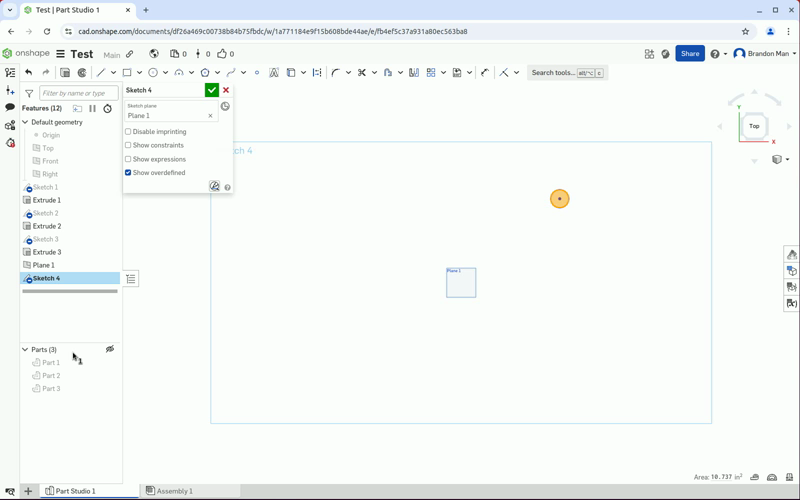
key(shift+y)
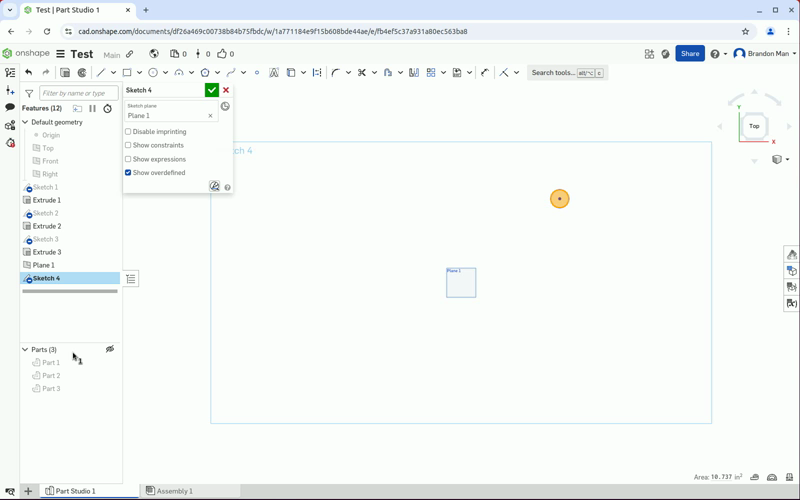
key(shift+e)
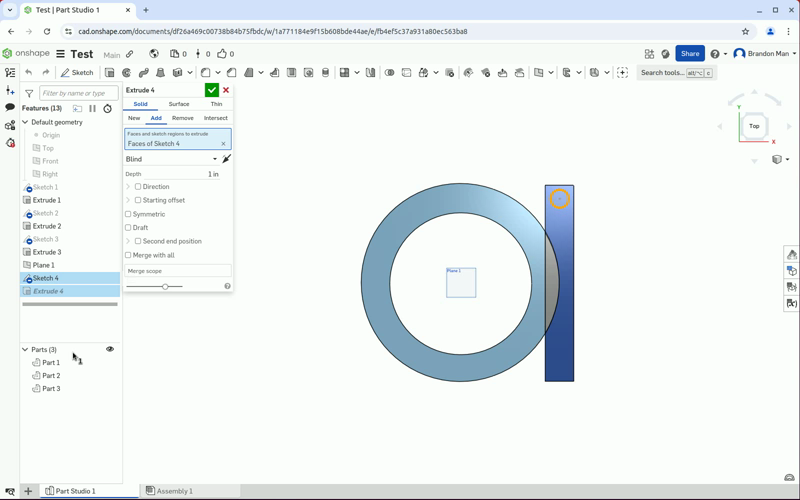
mouse_move(143, 106)
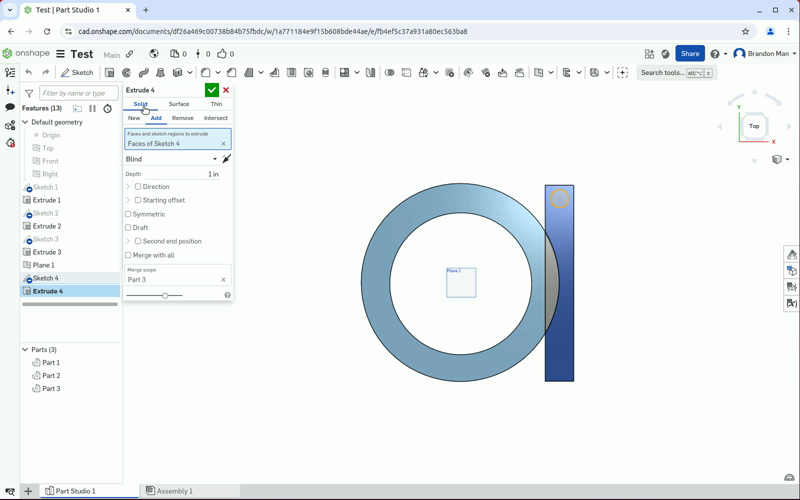
click(143, 106)
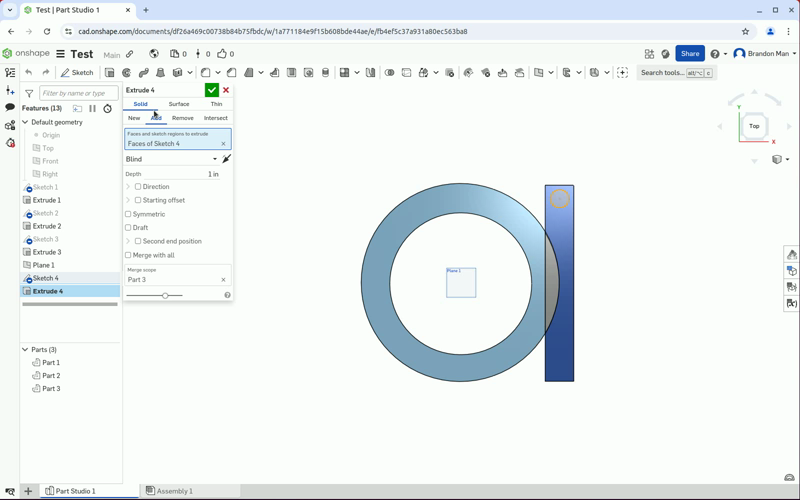
mouse_move(186, 120)
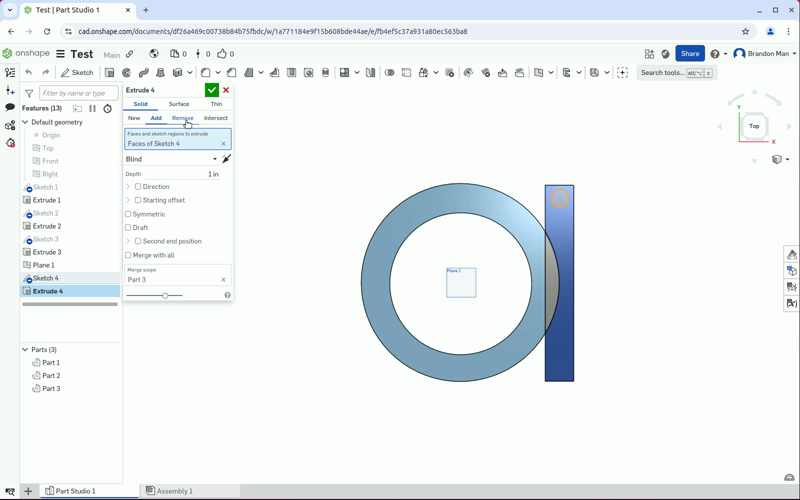
click(186, 120)
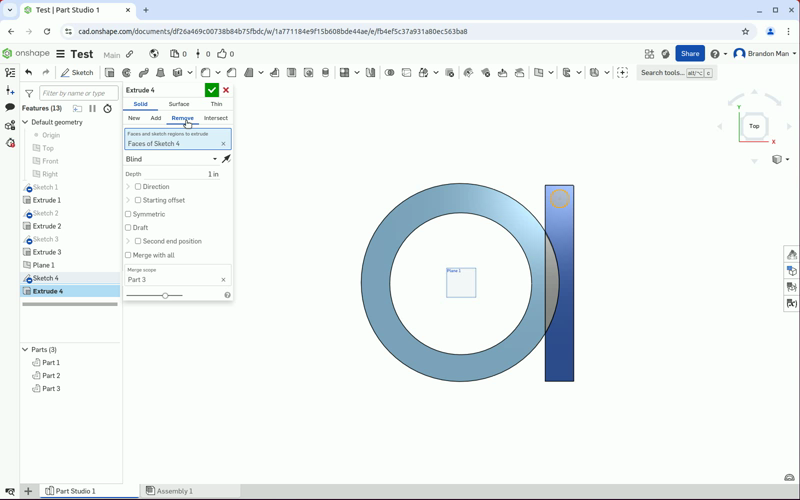
key(tab, 4)
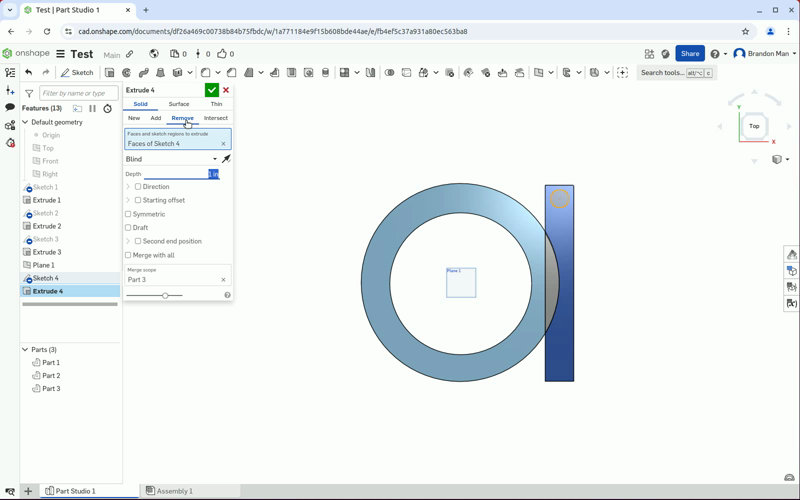
text(2.407)
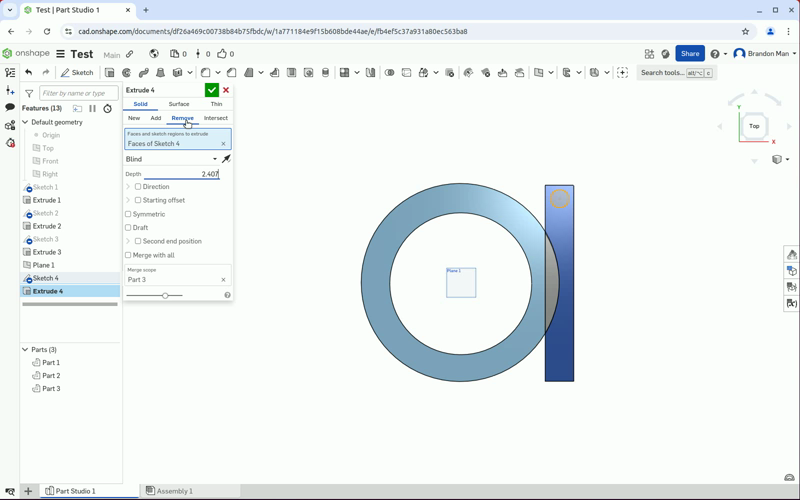
key(tab, 6)
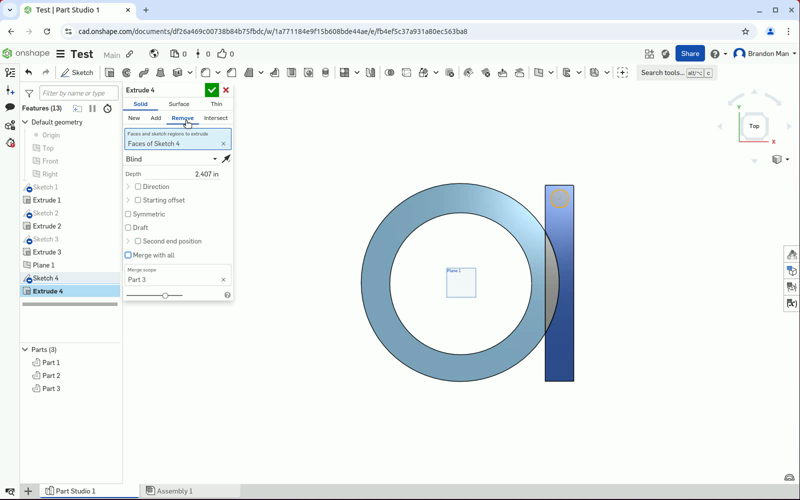
key(space)
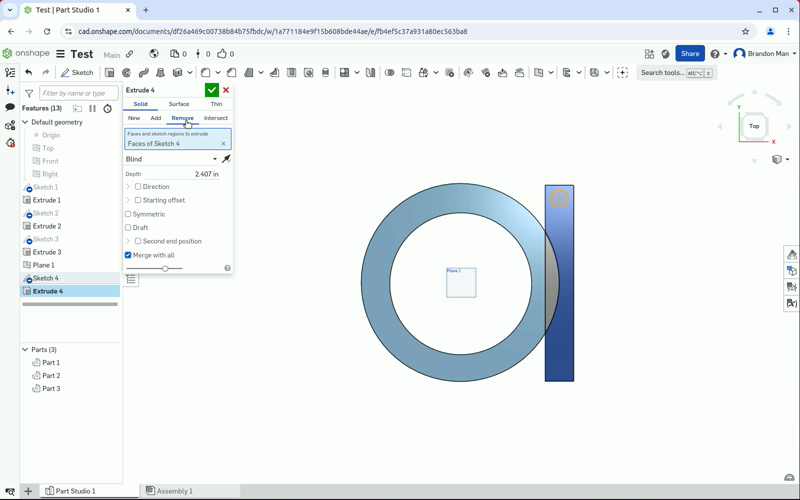
key(enter)
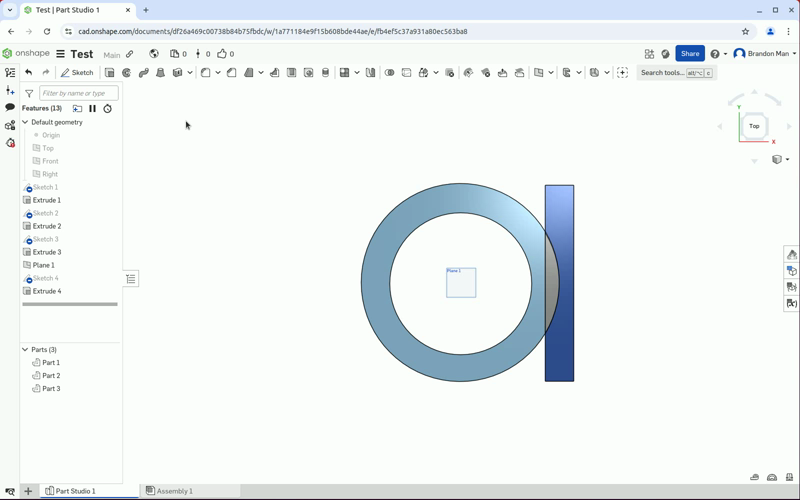
key(shift+h)
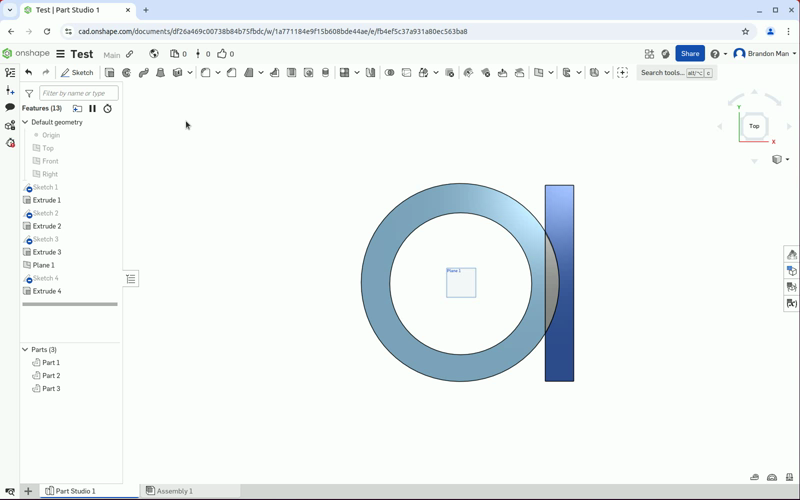
key(shift+h)
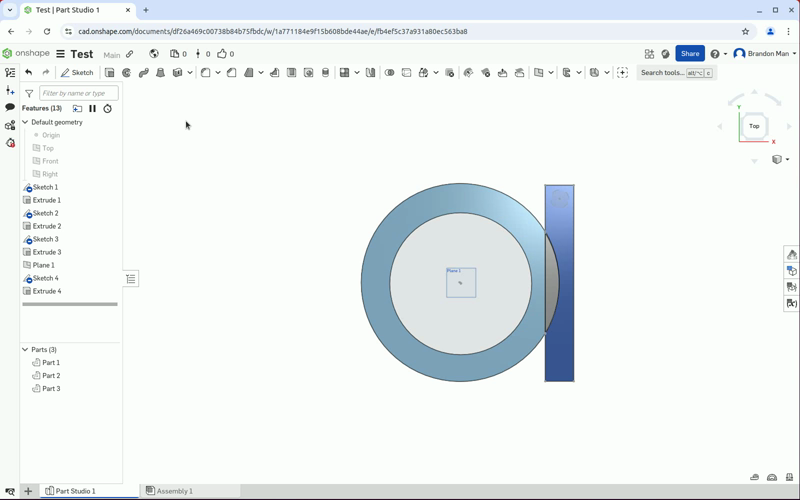
key(shift+7)
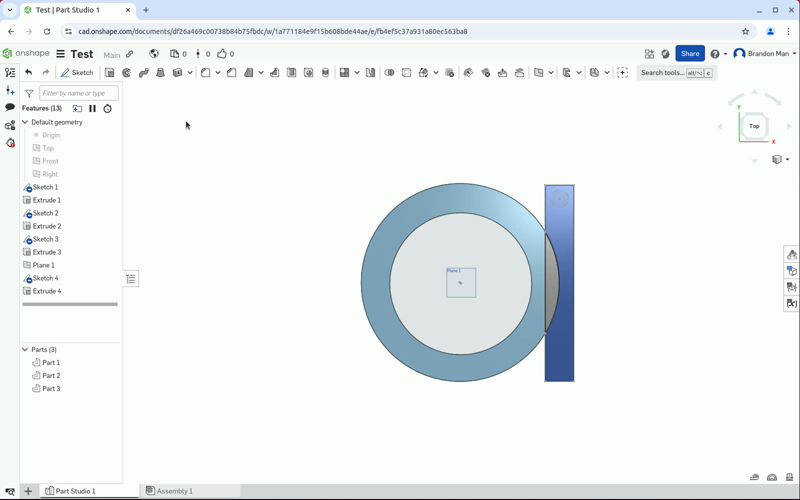
key(up, 3)
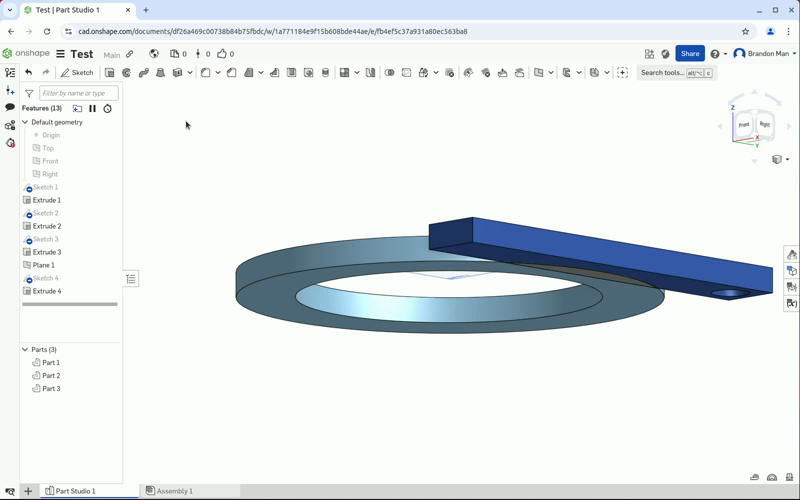
key(left, 3)
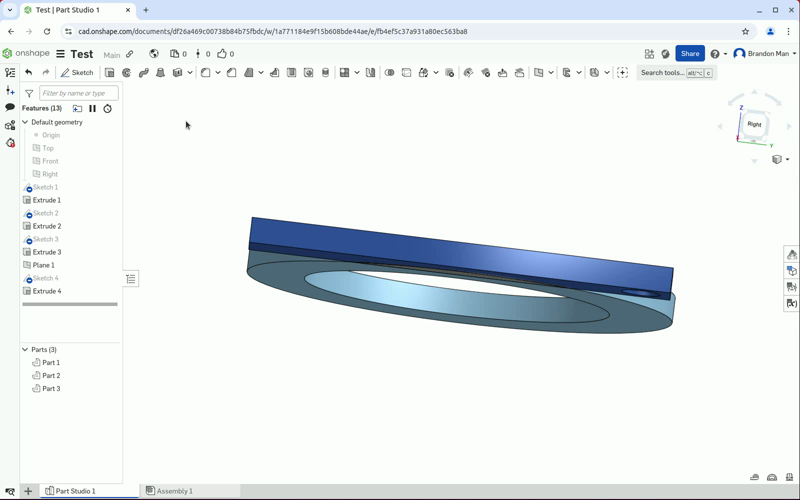
key(right, 3)
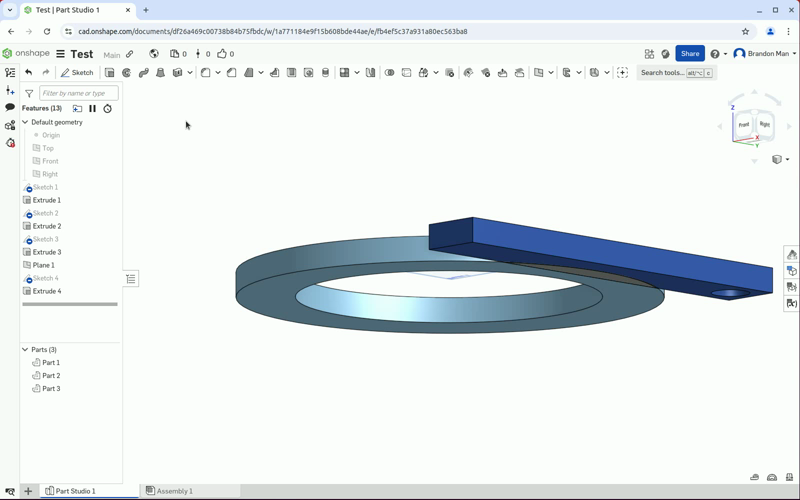
key(down, 3)
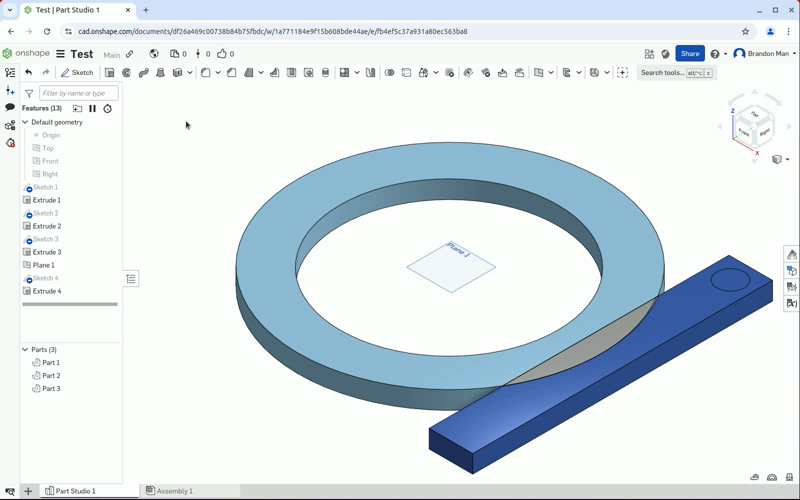
mouse_move(73, 189)
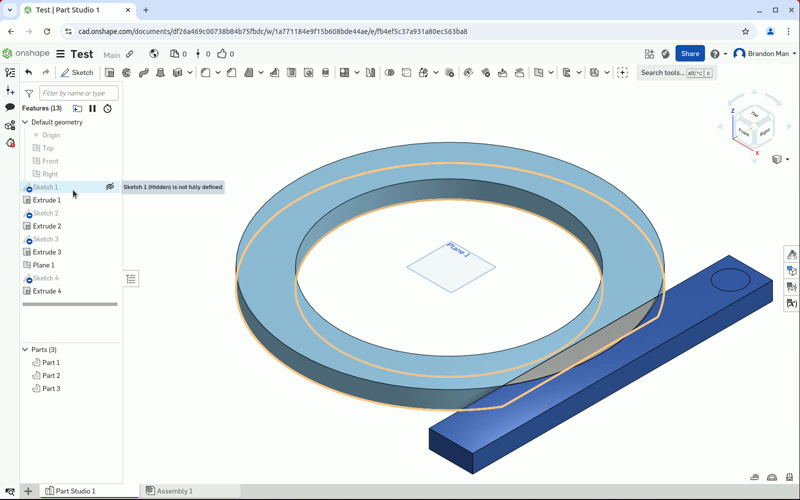
click(73, 189)